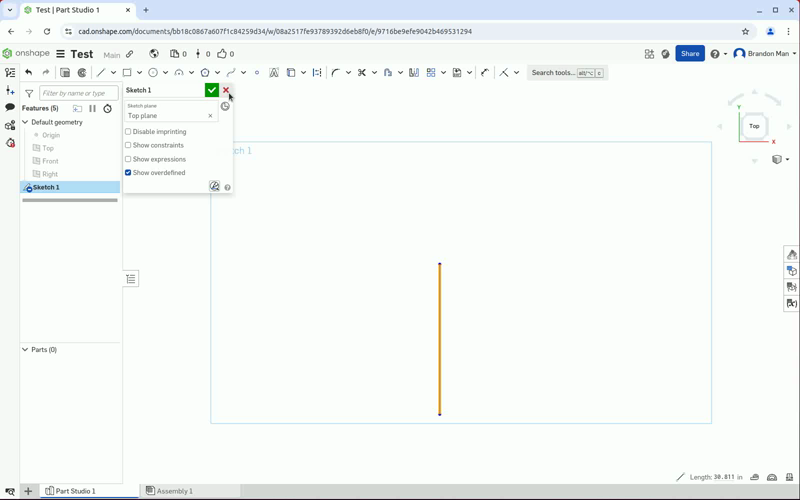
key(shift+h)
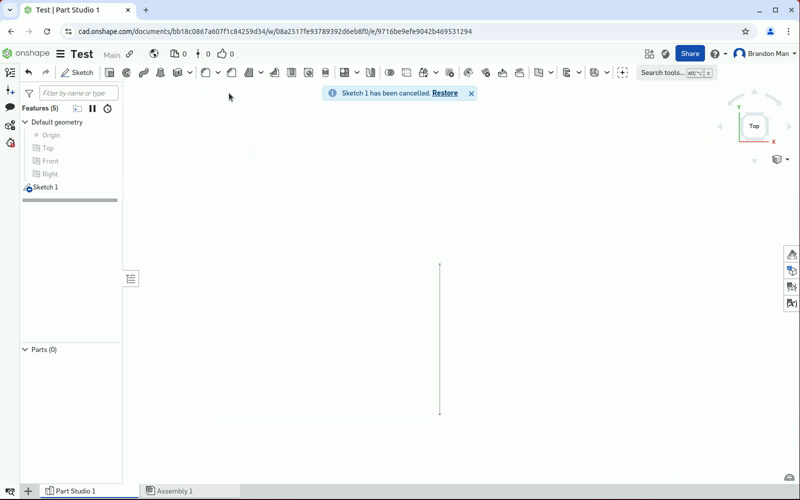
key(shift+s)
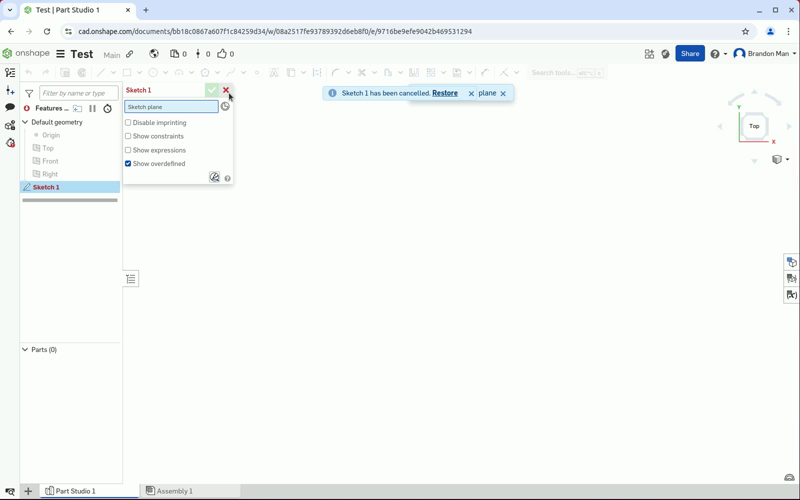
mouse_move(73, 150)
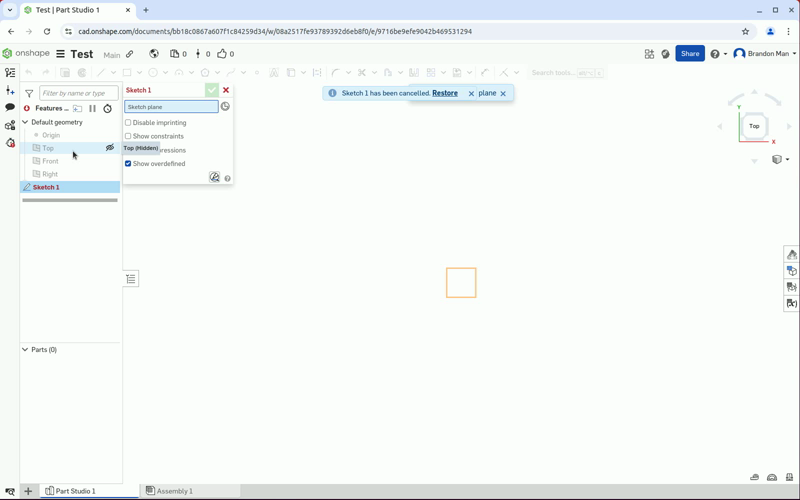
click(73, 150)
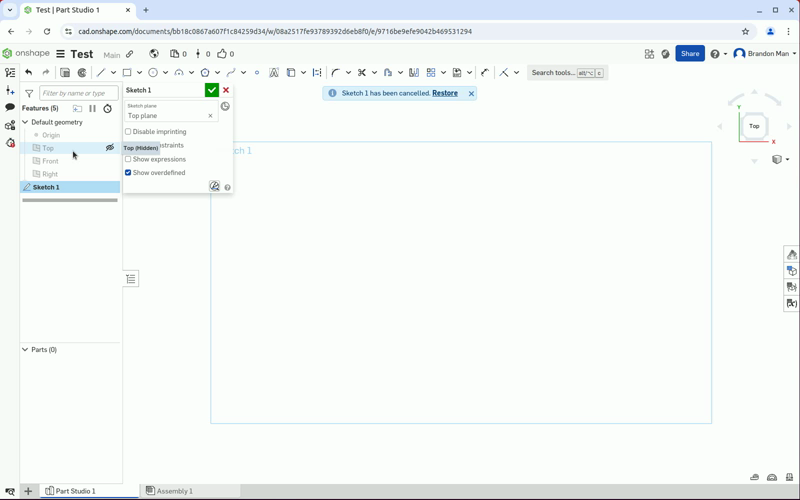
mouse_move(73, 352)
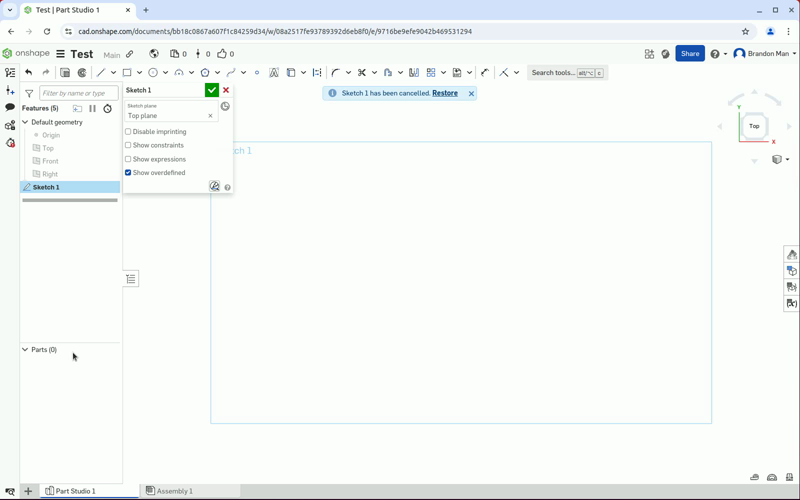
key(y)
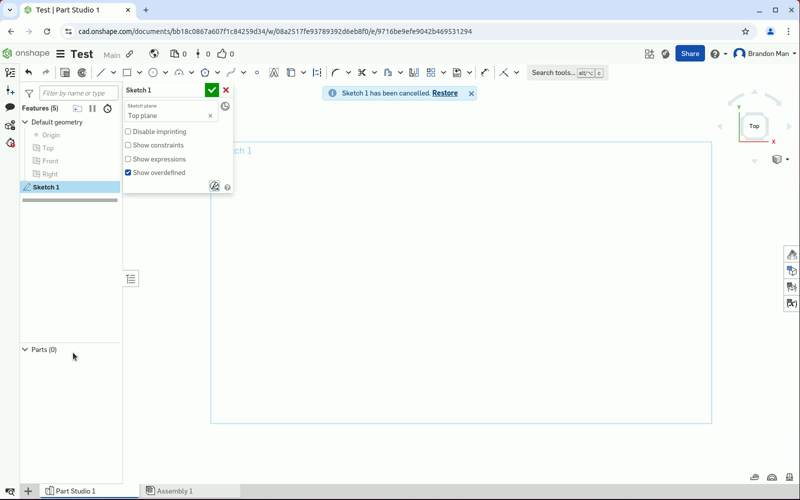
key(l)
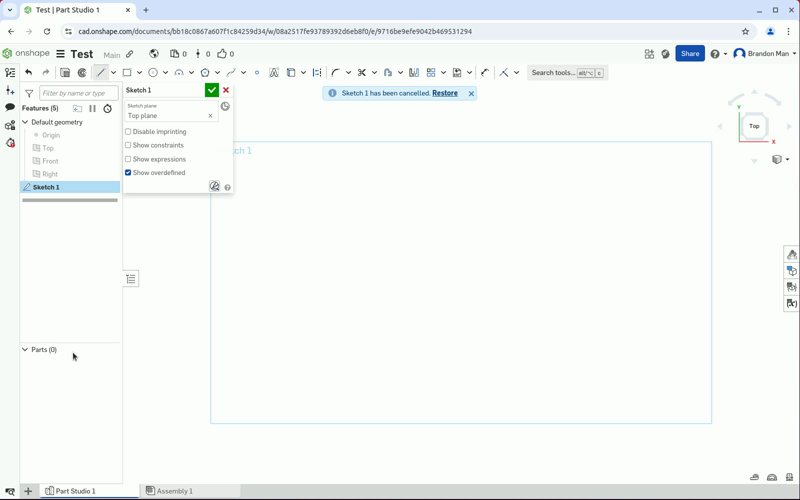
key_down(shift)
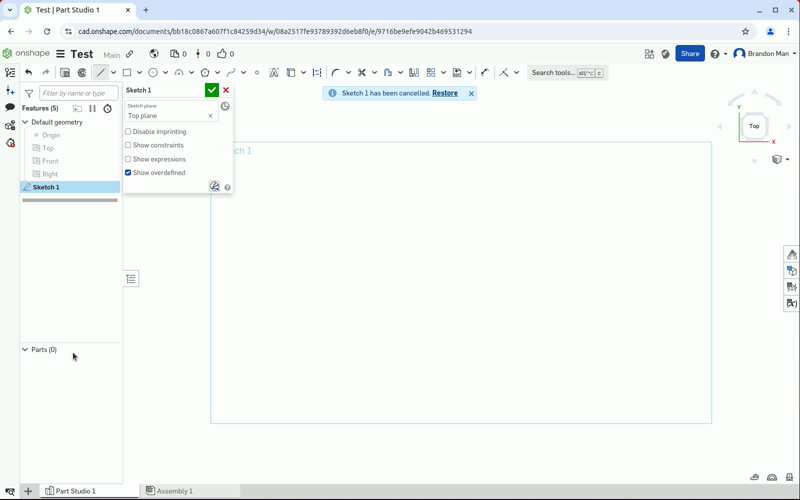
mouse_move(440, 311)
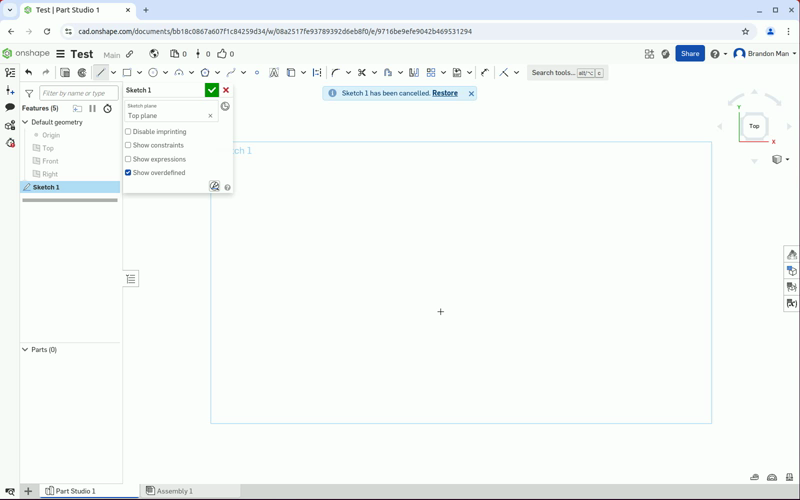
click(440, 311)
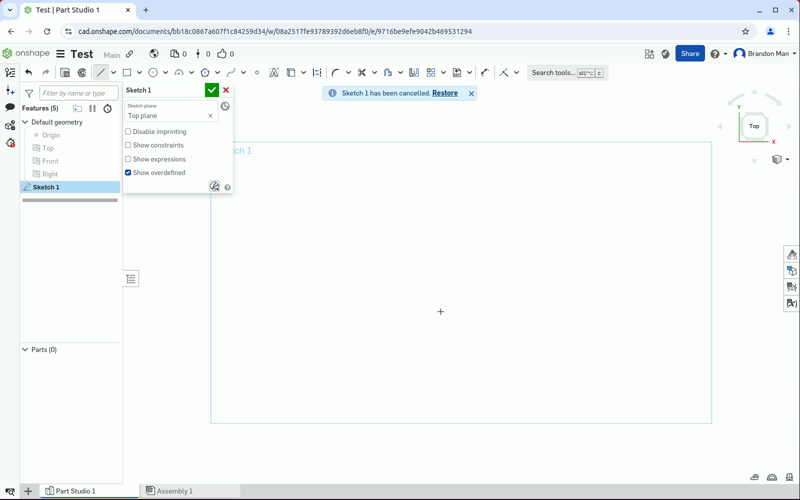
key_up(shift)
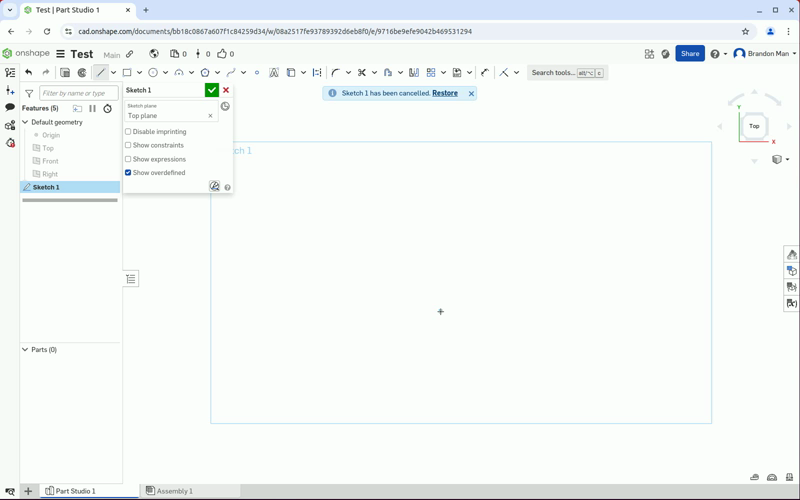
key_down(shift)
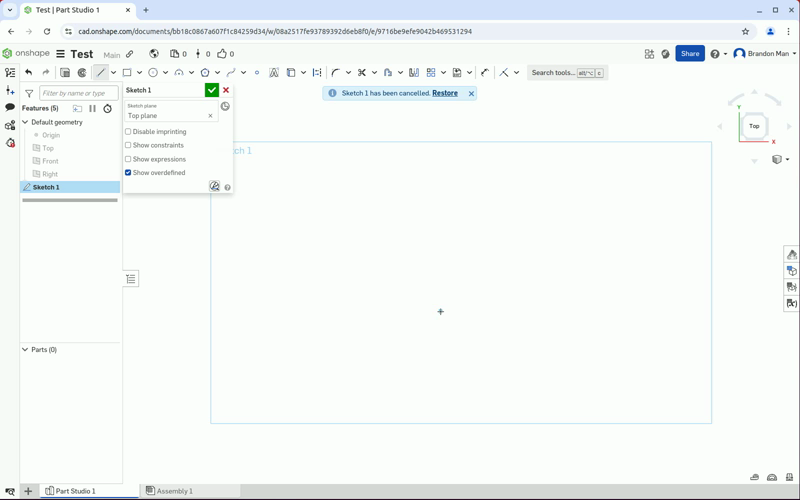
mouse_move(470, 311)
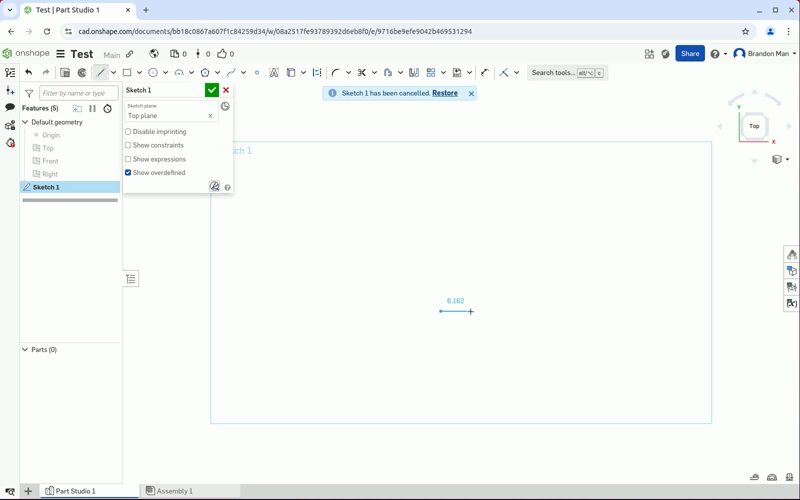
mouse_move(443, 311)
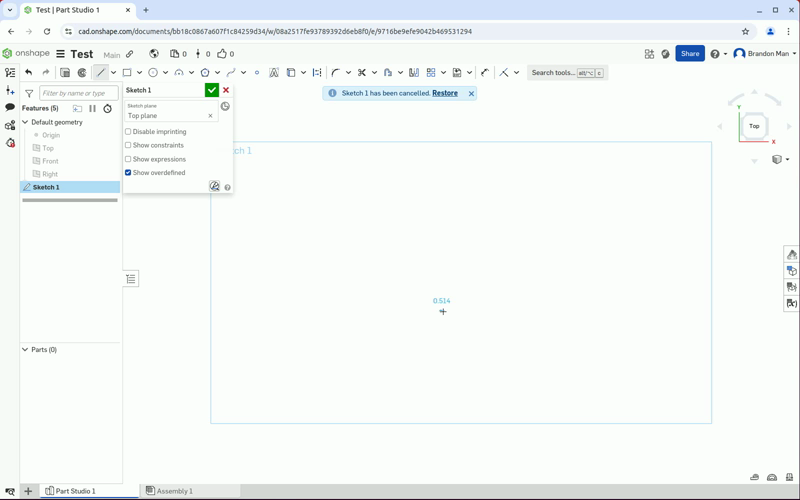
scroll(6)
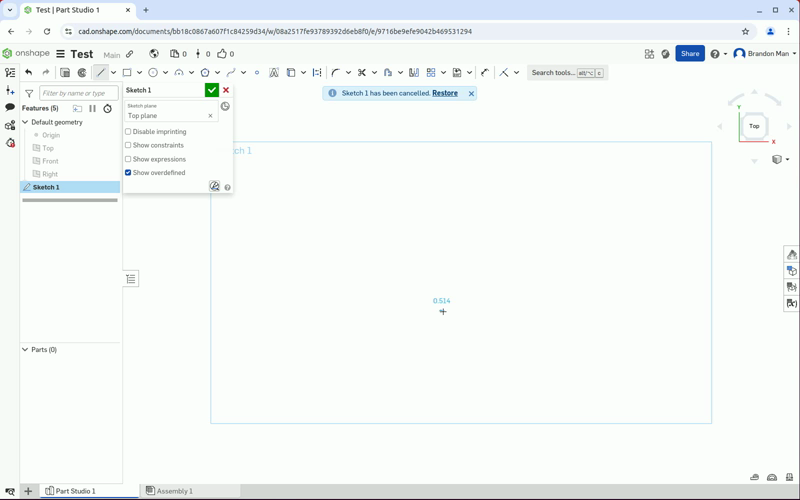
scroll(6)
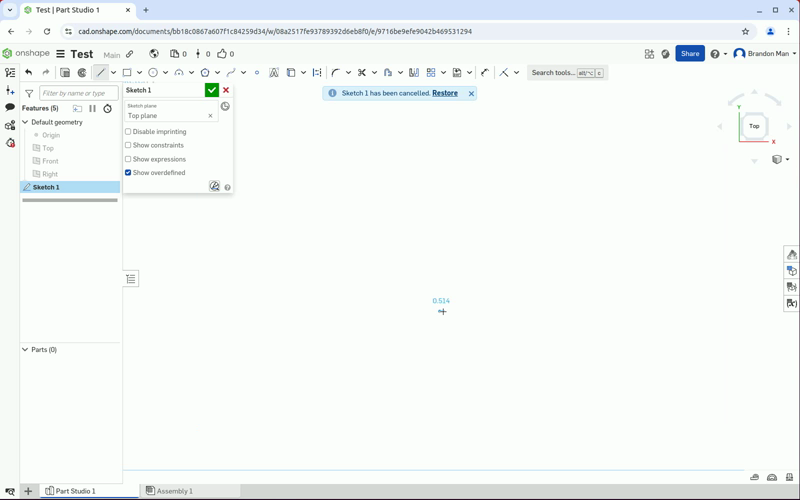
scroll(6)
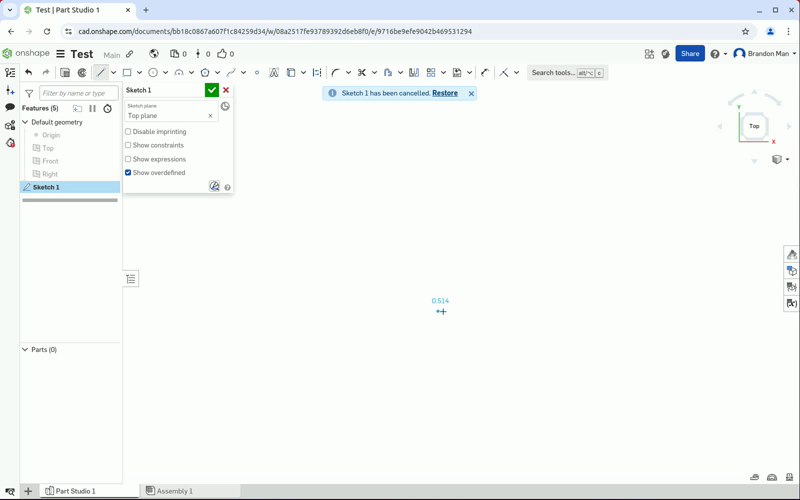
scroll(6)
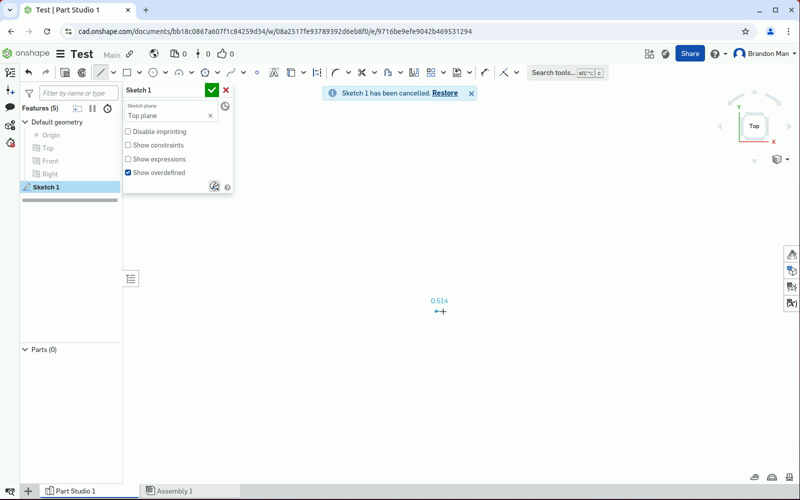
scroll(6)
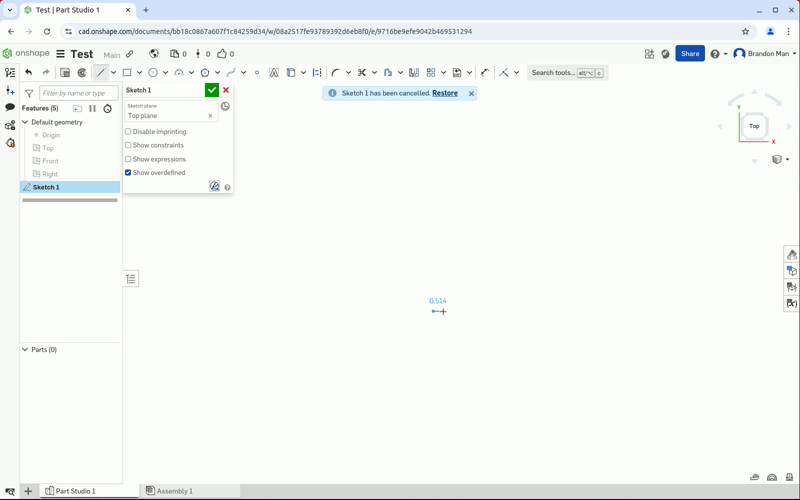
scroll(6)
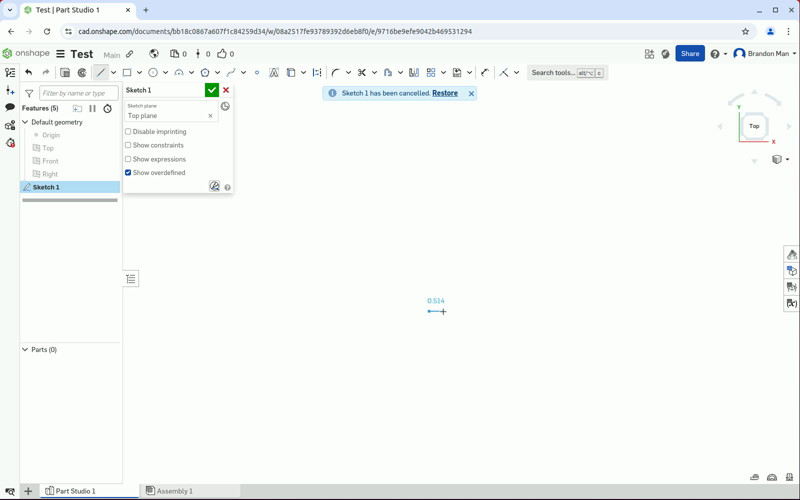
scroll(6)
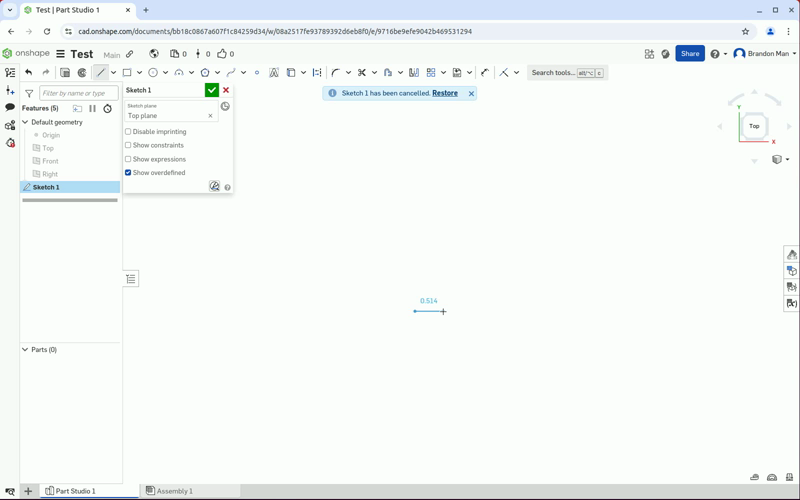
click(443, 311)
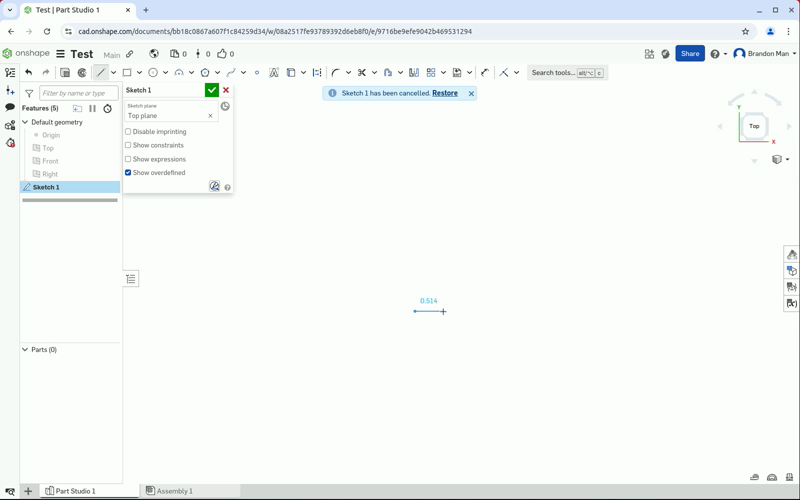
scroll(-6)
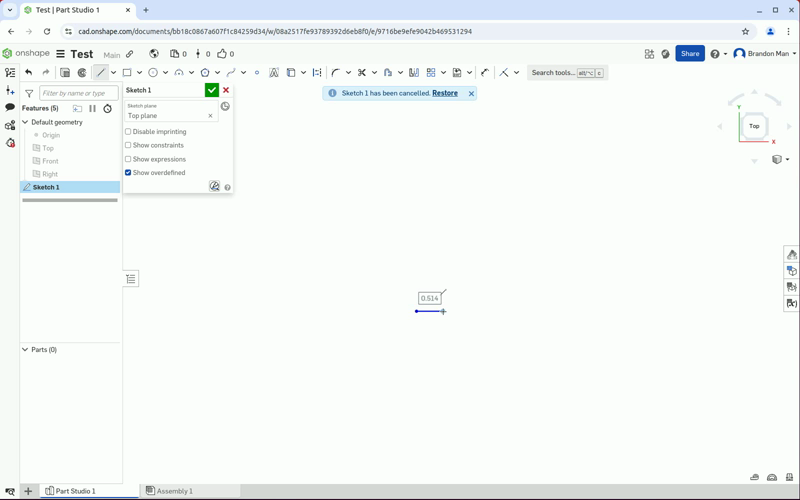
scroll(-6)
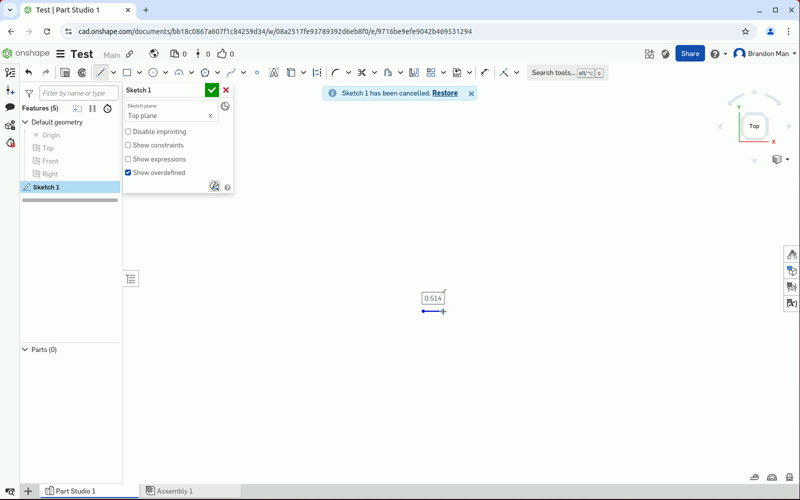
scroll(-6)
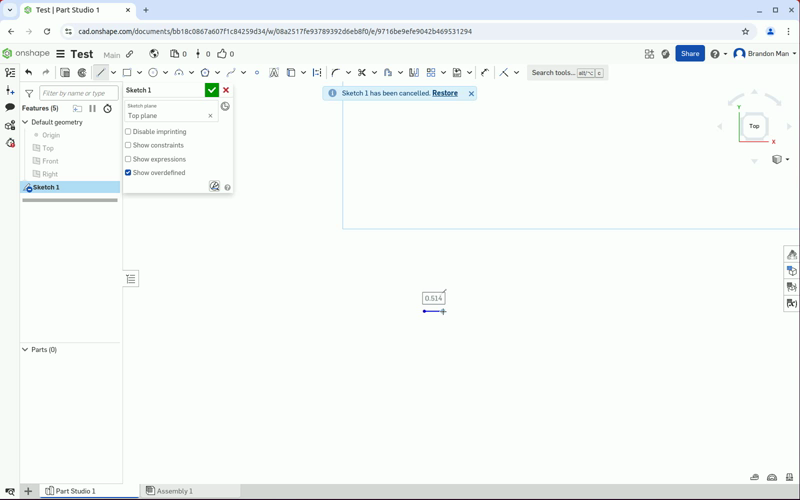
scroll(-6)
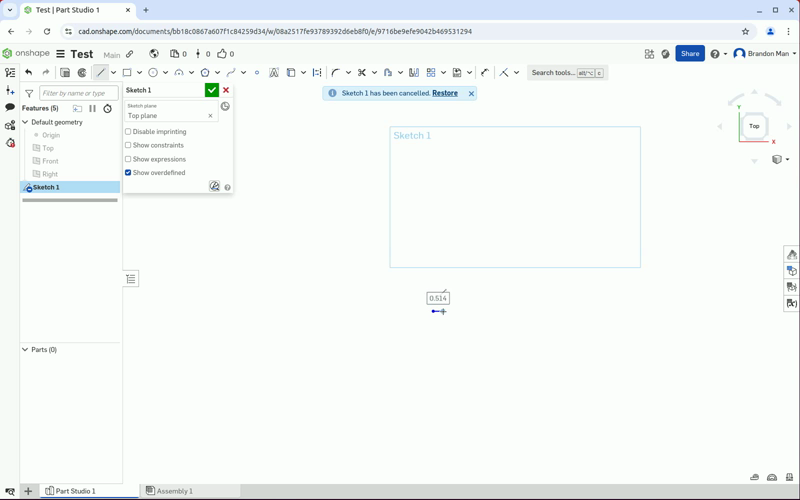
scroll(-6)
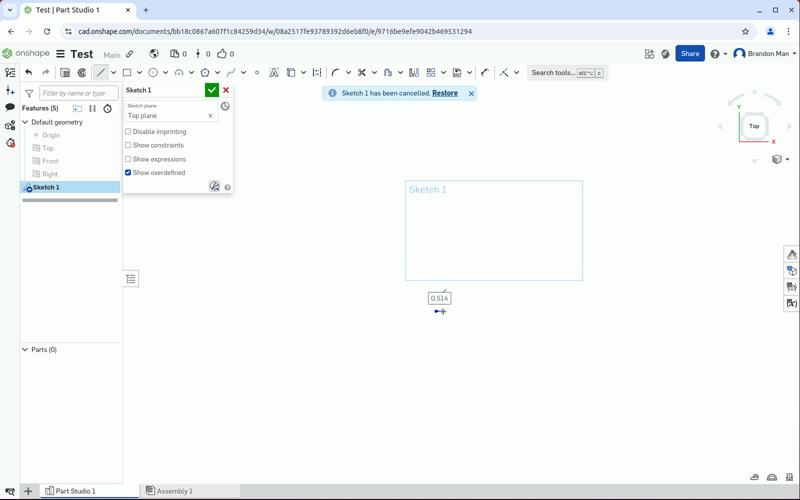
scroll(-6)
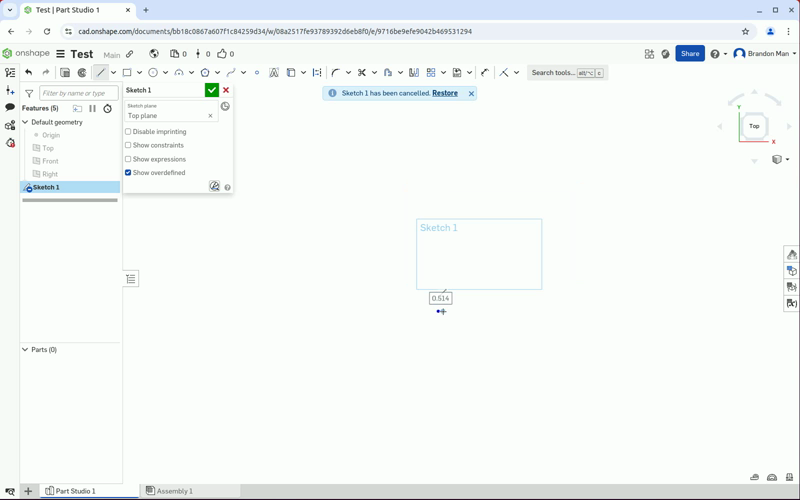
scroll(-6)
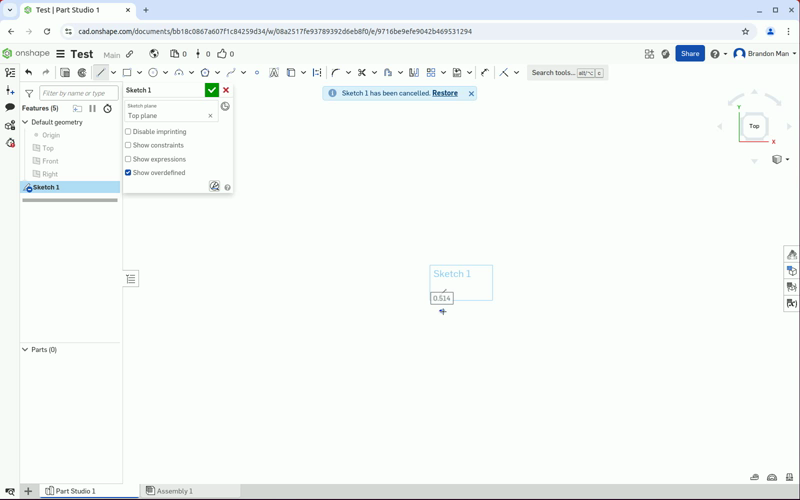
key_up(shift)
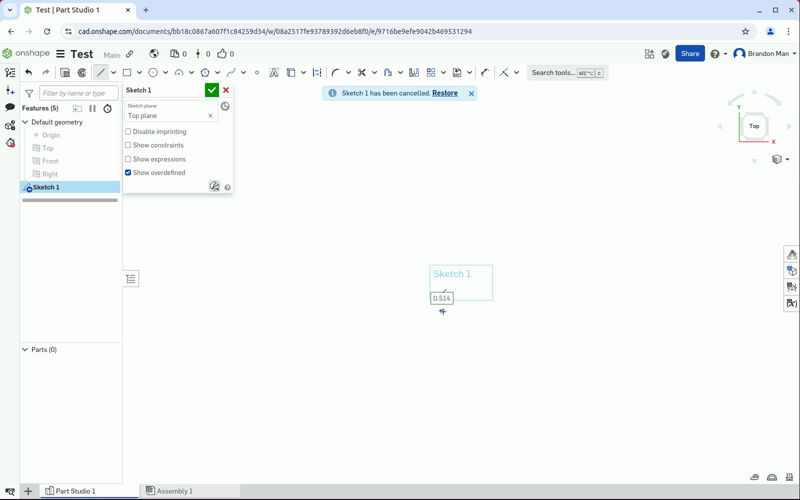
key_down(shift)
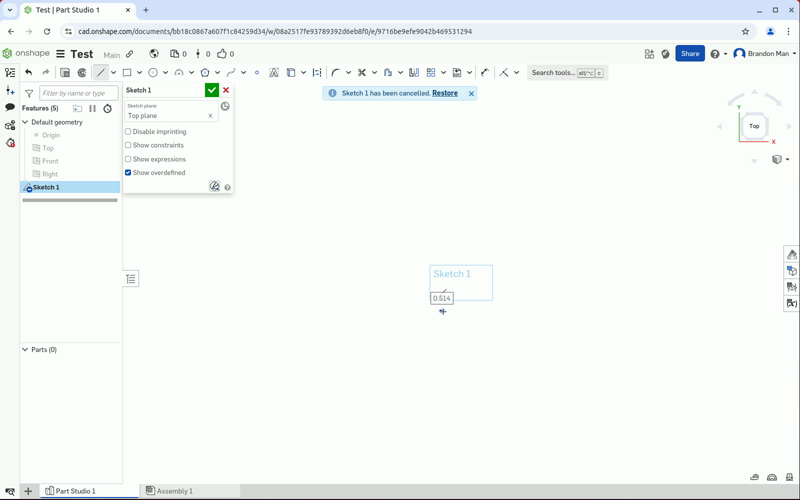
mouse_move(473, 311)
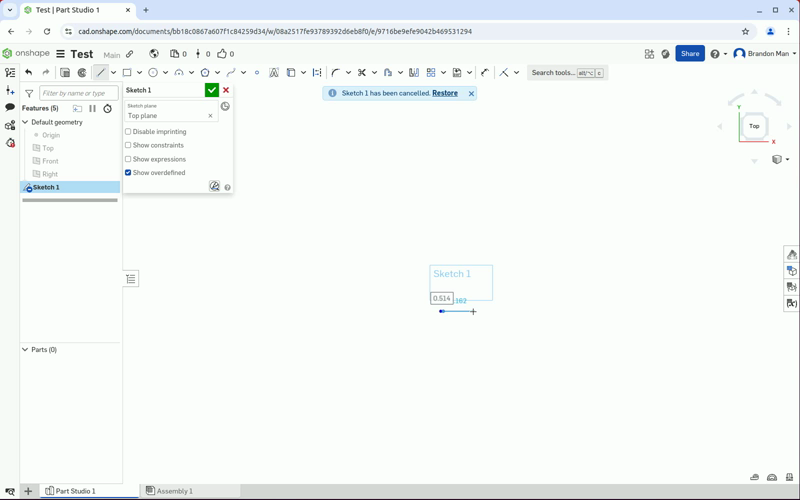
mouse_move(443, 284)
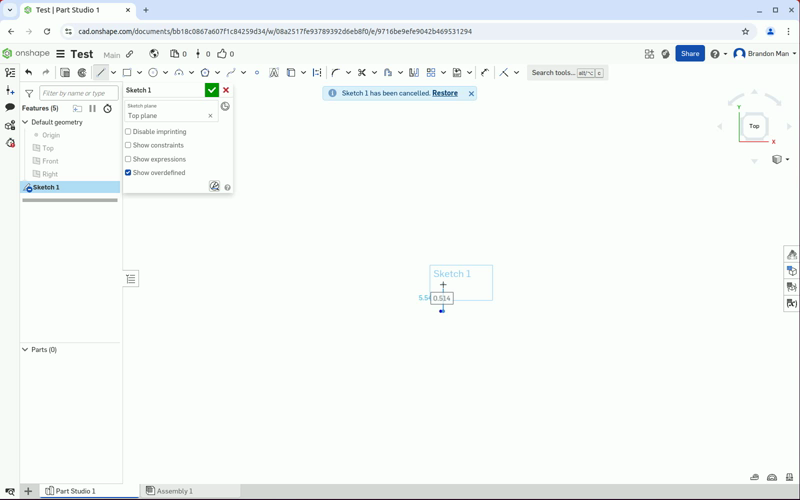
click(443, 284)
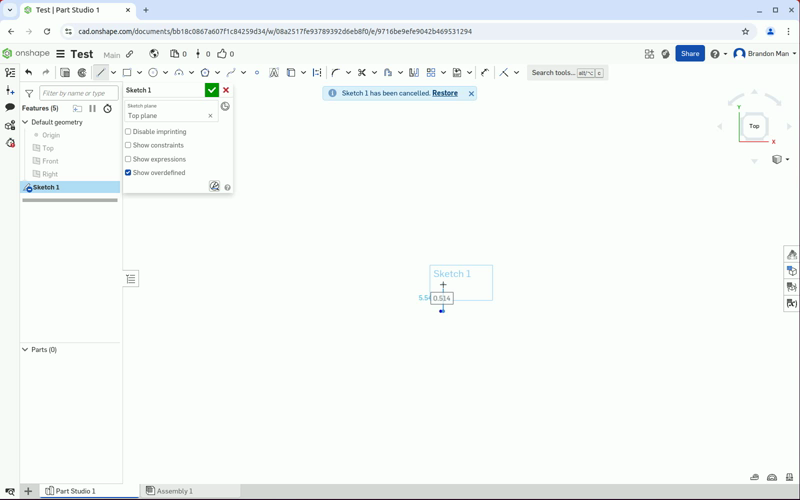
key_up(shift)
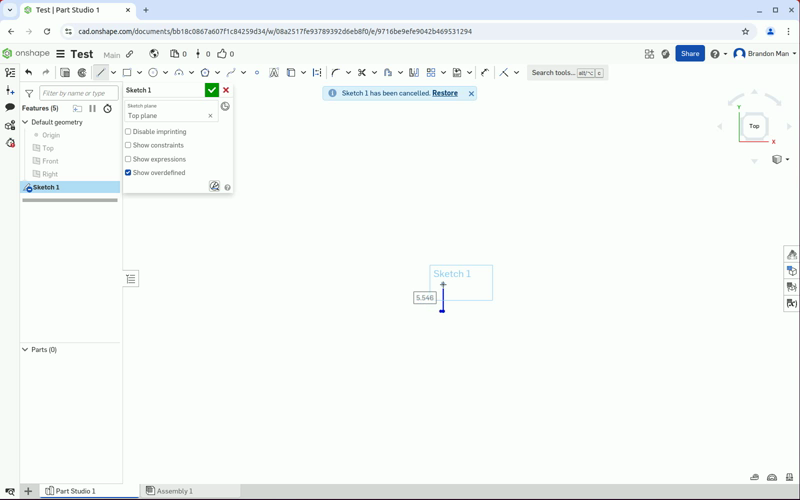
key_down(shift)
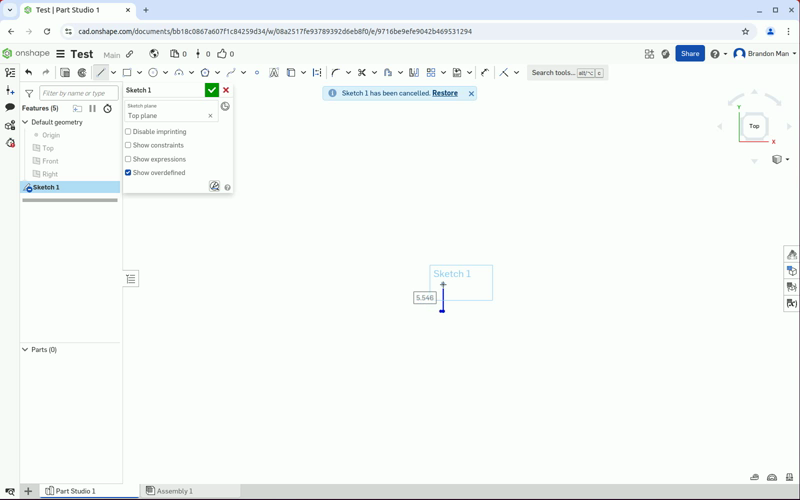
mouse_move(473, 284)
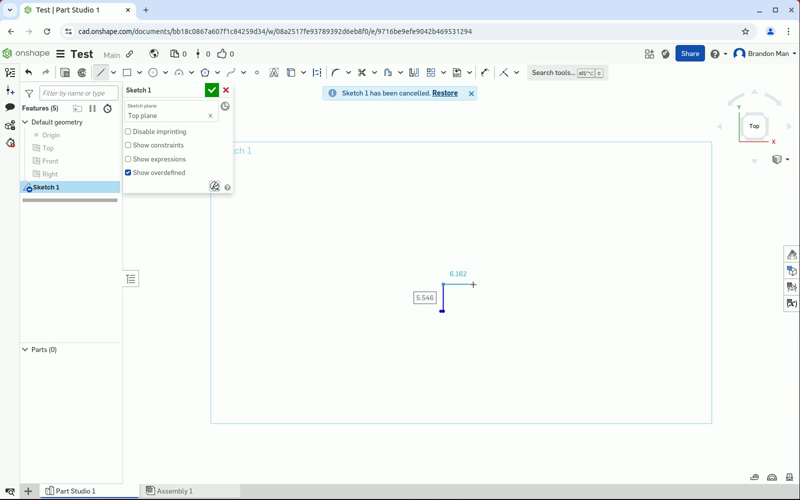
mouse_move(469, 284)
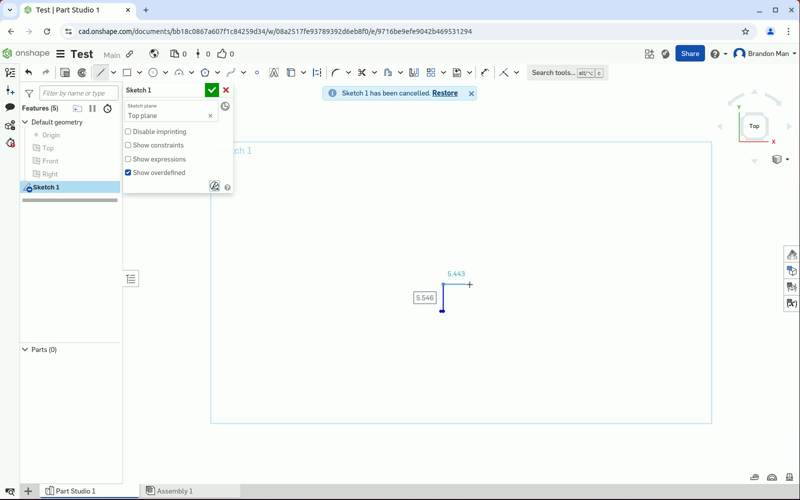
click(469, 284)
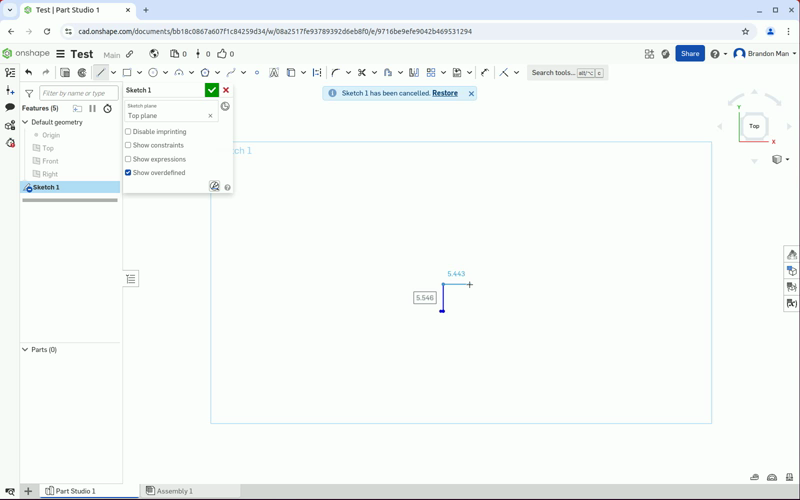
key_up(shift)
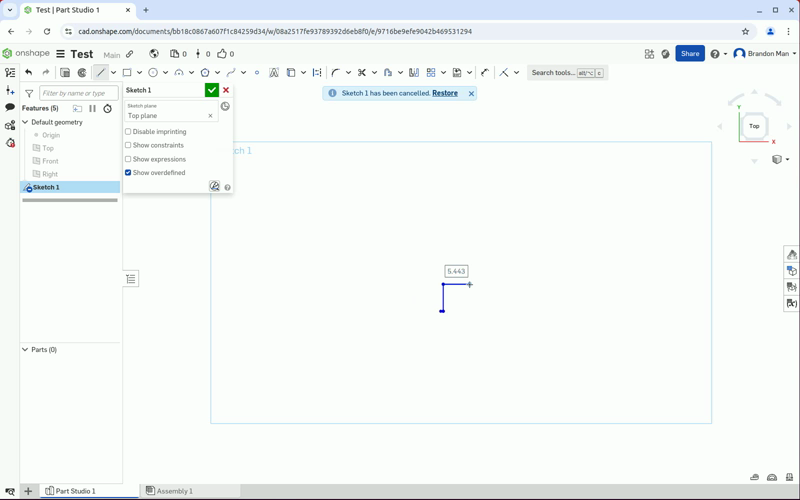
key_down(shift)
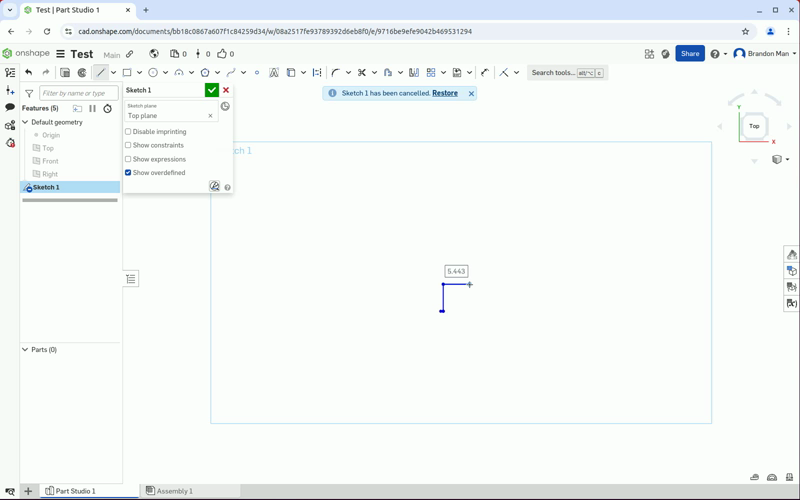
mouse_move(499, 284)
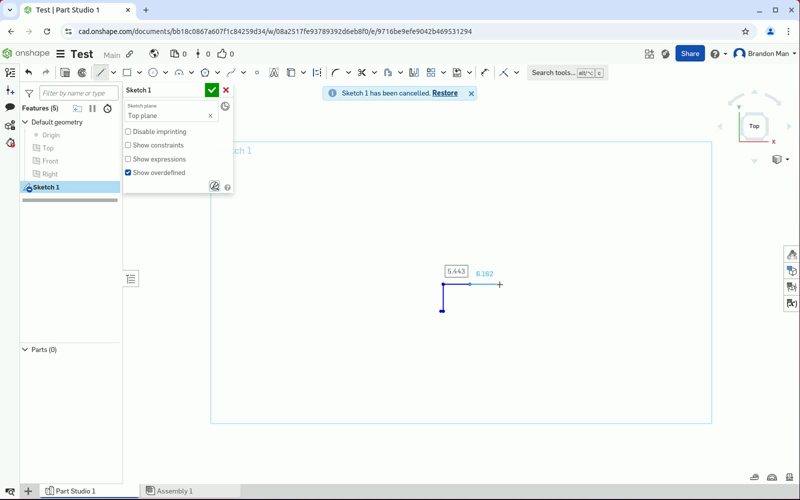
mouse_move(469, 282)
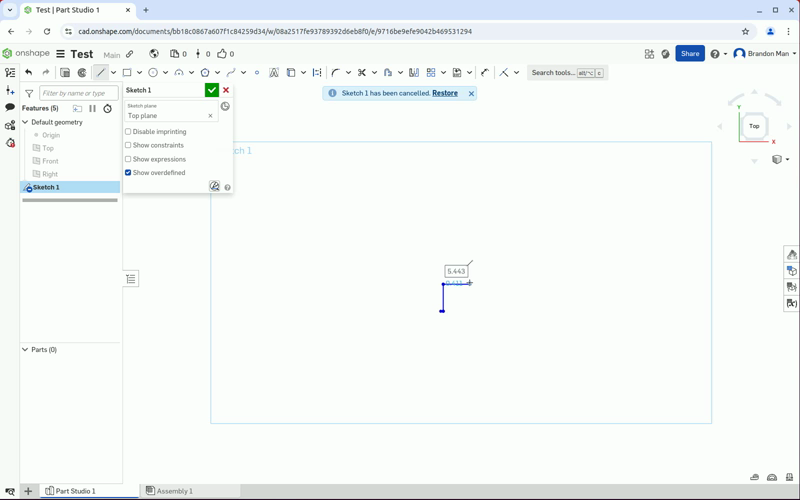
scroll(6)
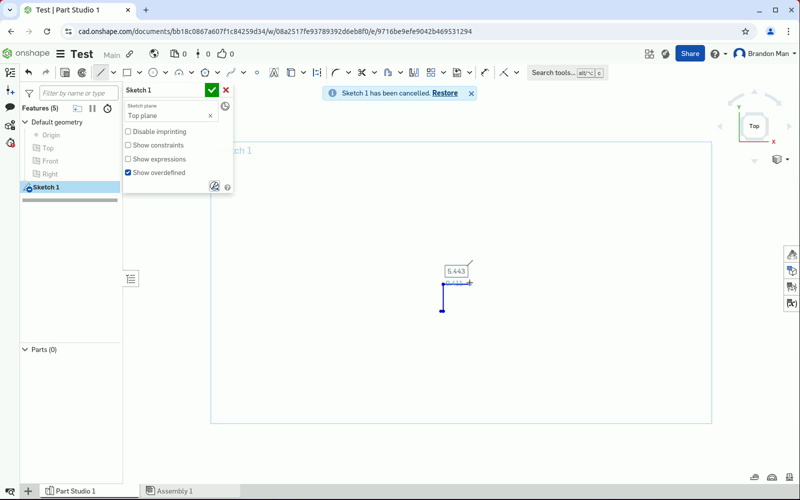
scroll(6)
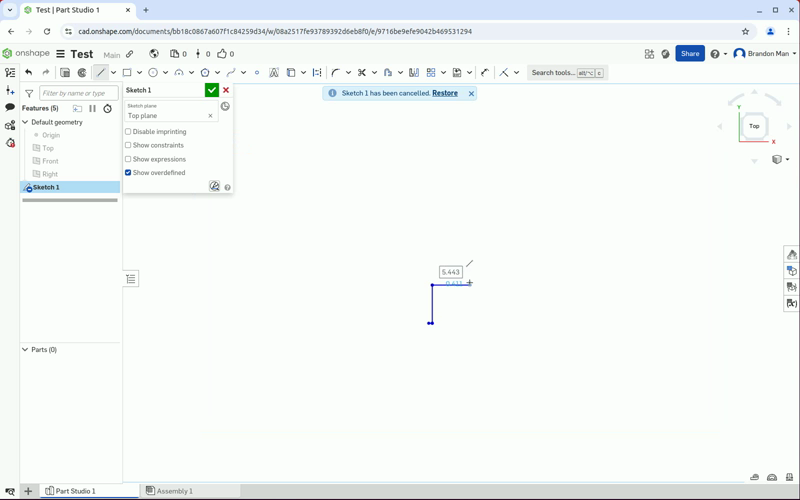
scroll(6)
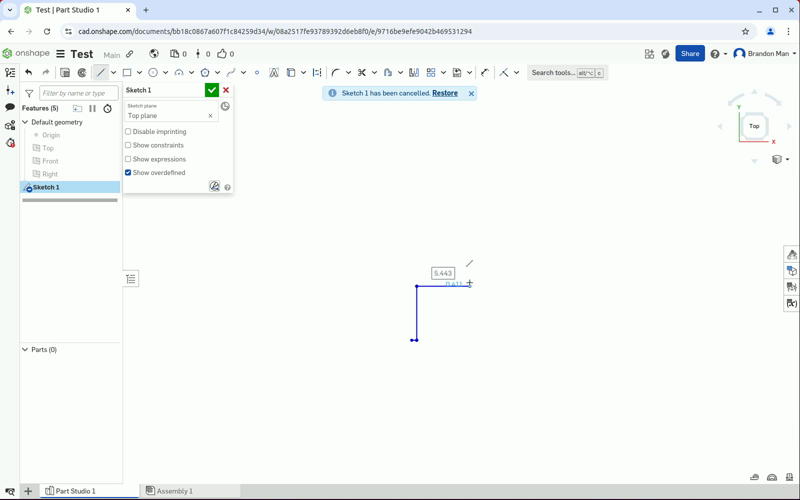
scroll(6)
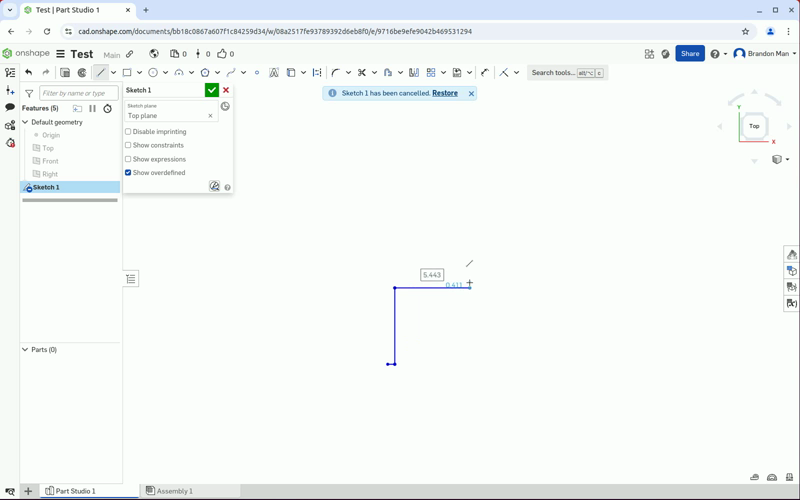
scroll(6)
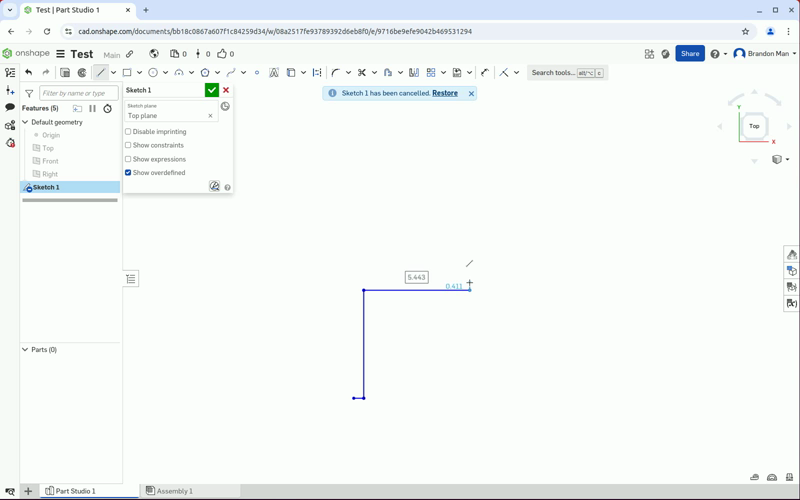
scroll(6)
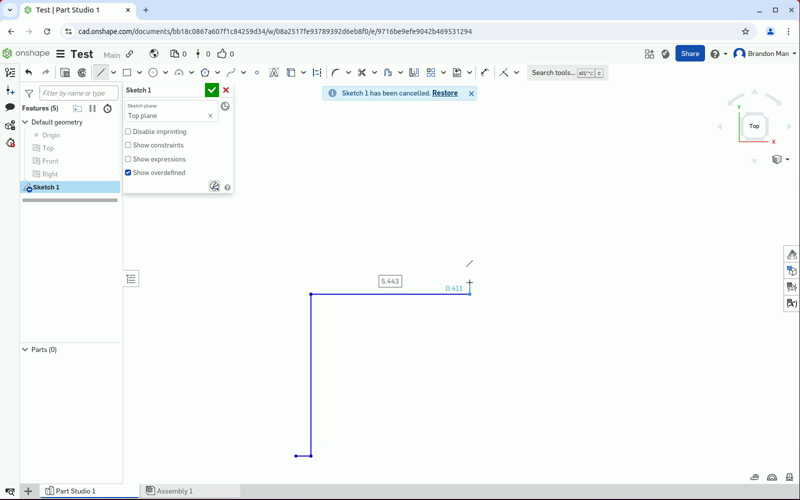
scroll(6)
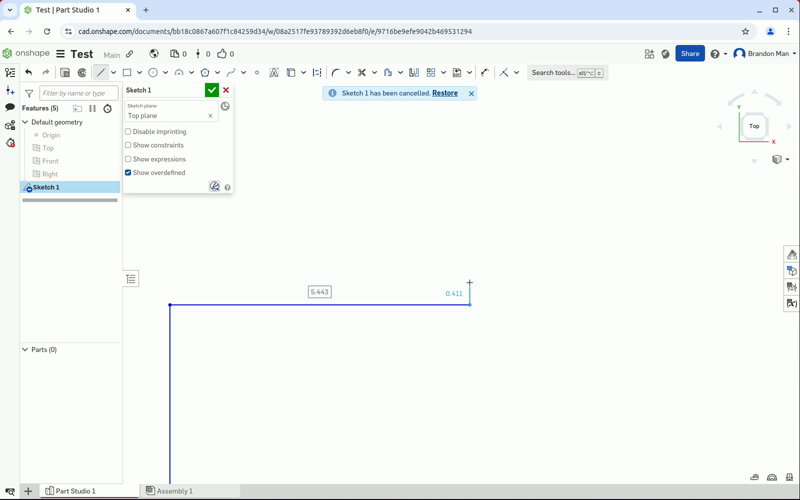
click(469, 282)
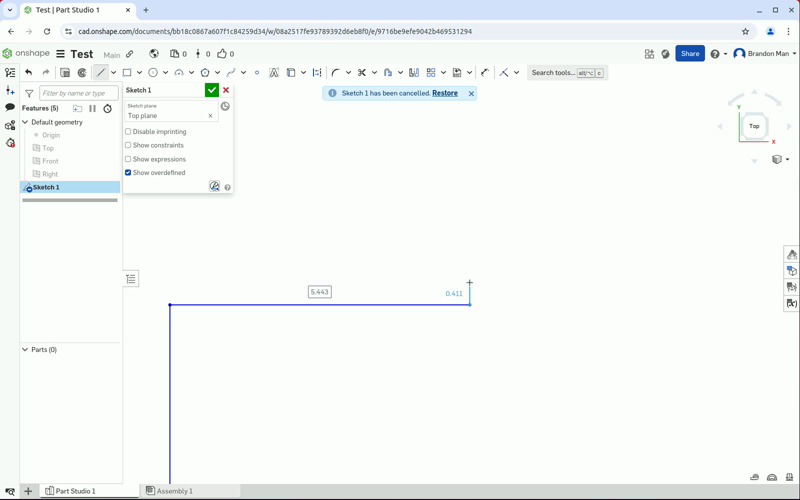
scroll(-6)
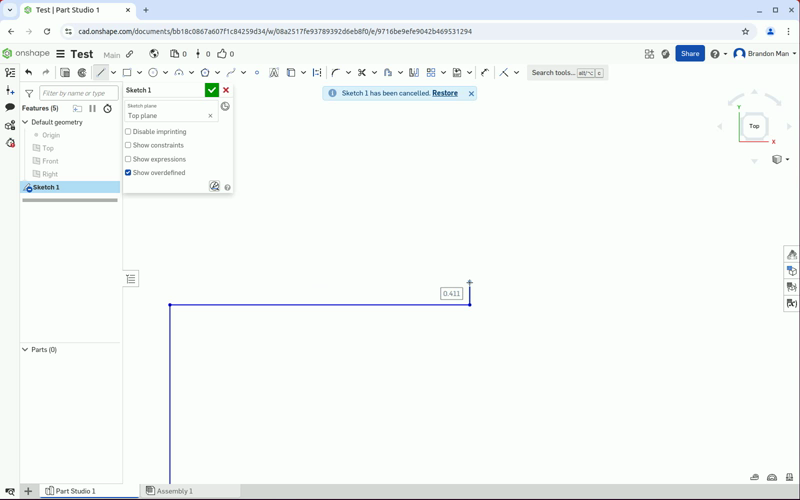
scroll(-6)
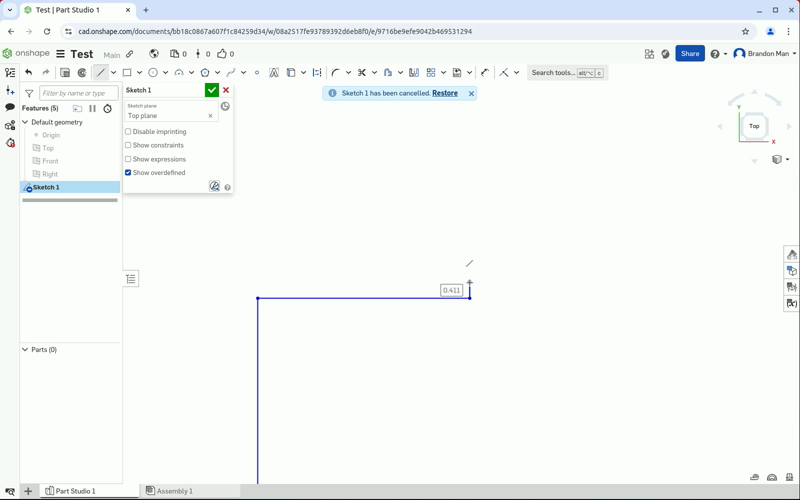
scroll(-6)
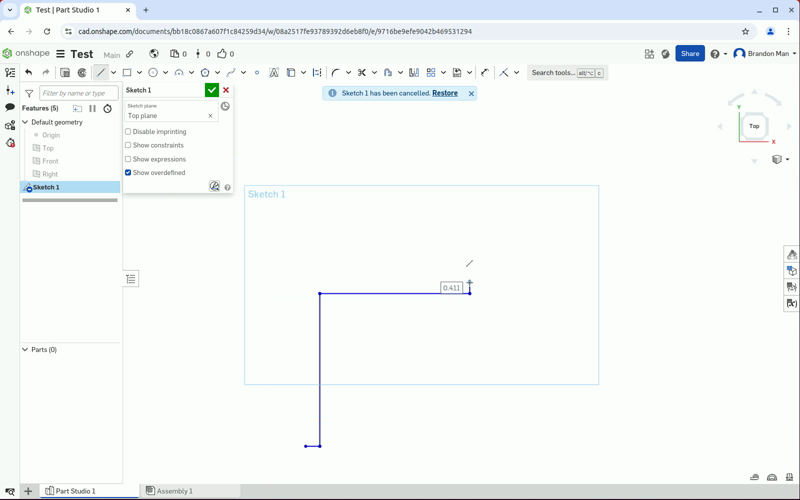
scroll(-6)
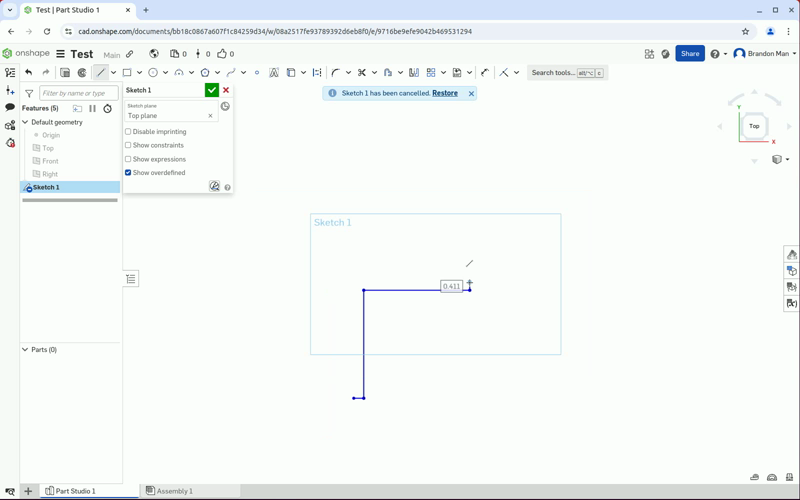
scroll(-6)
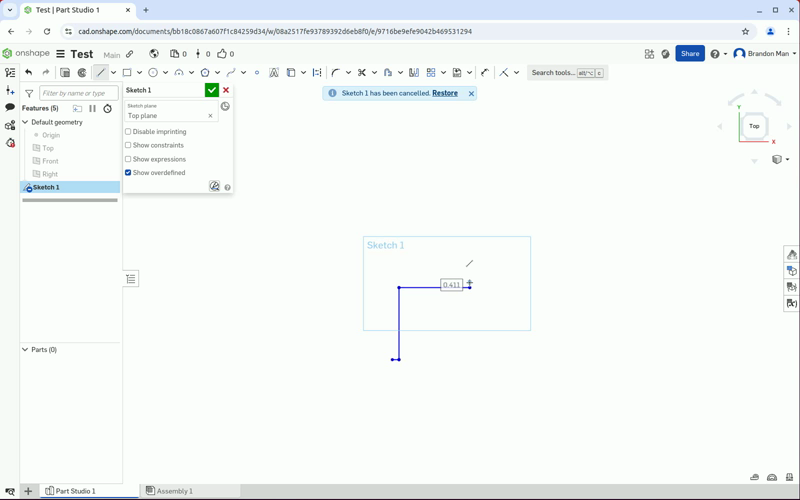
scroll(-6)
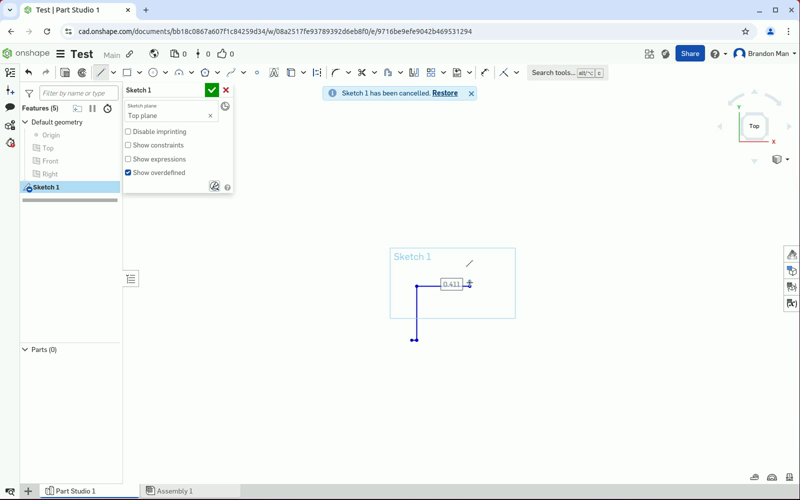
scroll(-6)
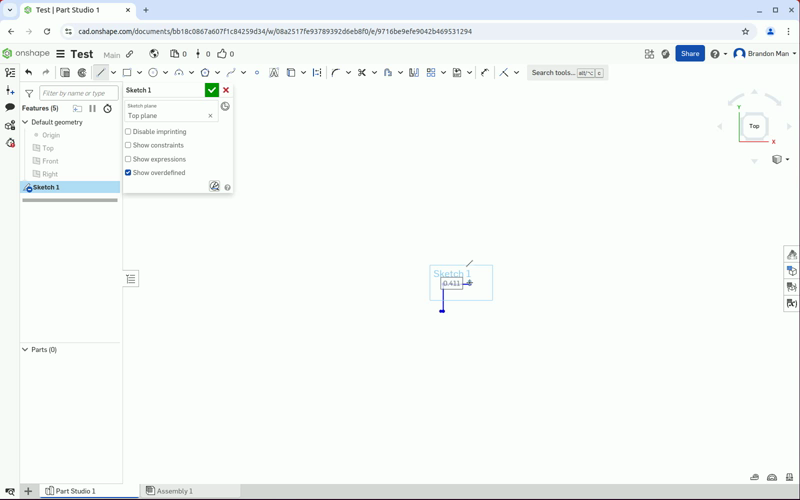
key_up(shift)
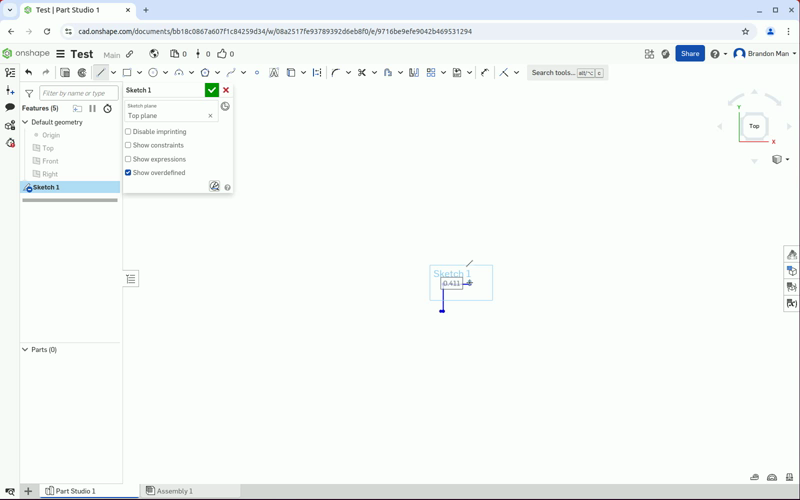
key_down(shift)
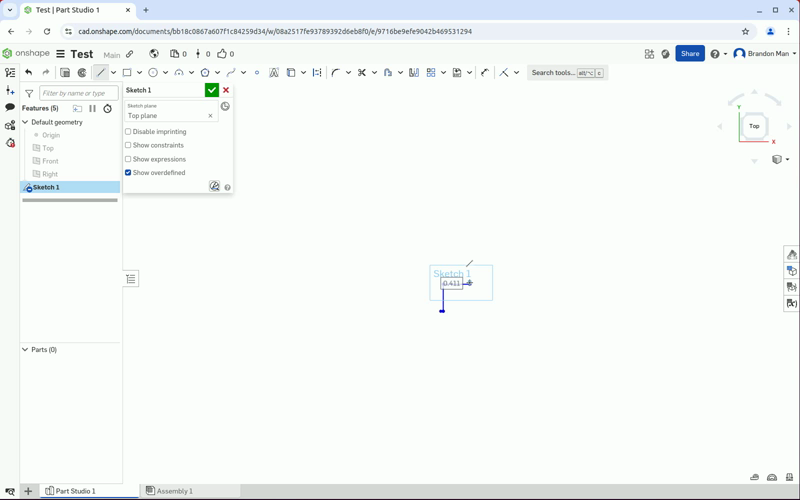
mouse_move(499, 282)
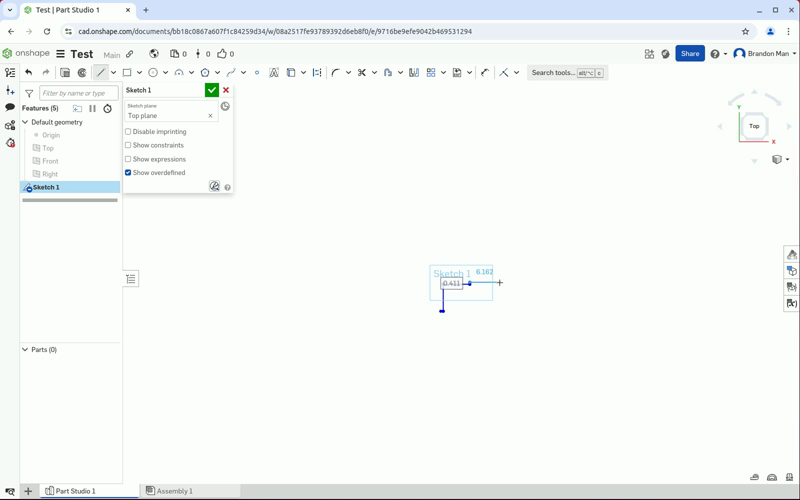
mouse_move(440, 282)
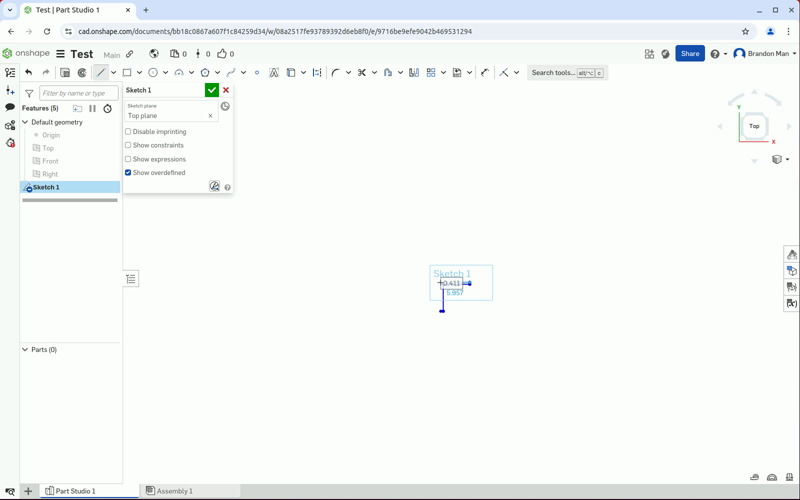
scroll(6)
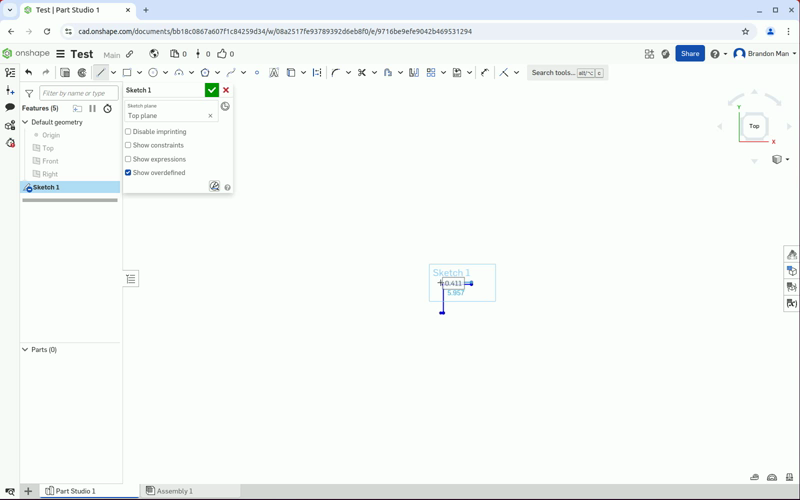
scroll(6)
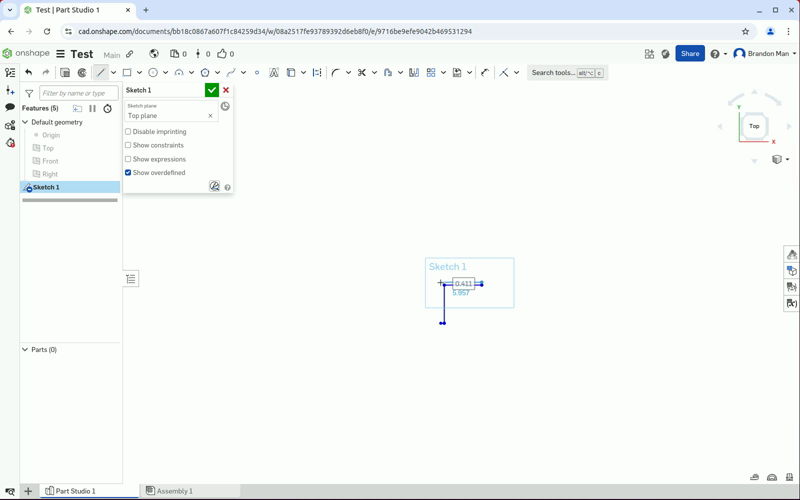
scroll(6)
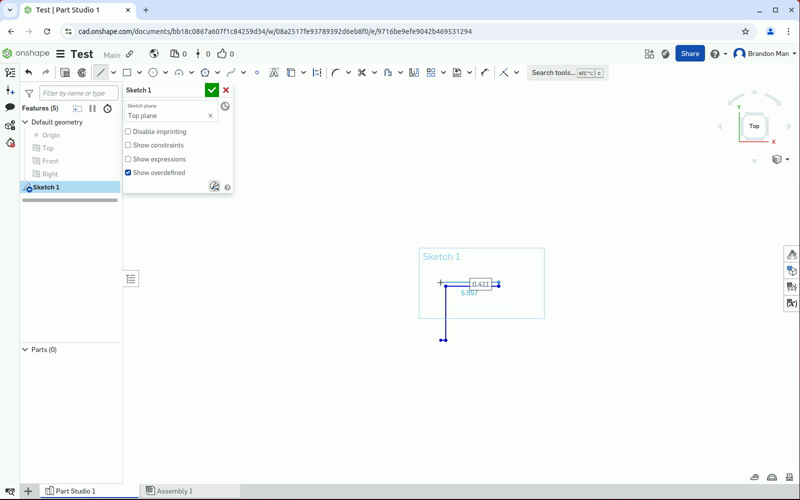
scroll(6)
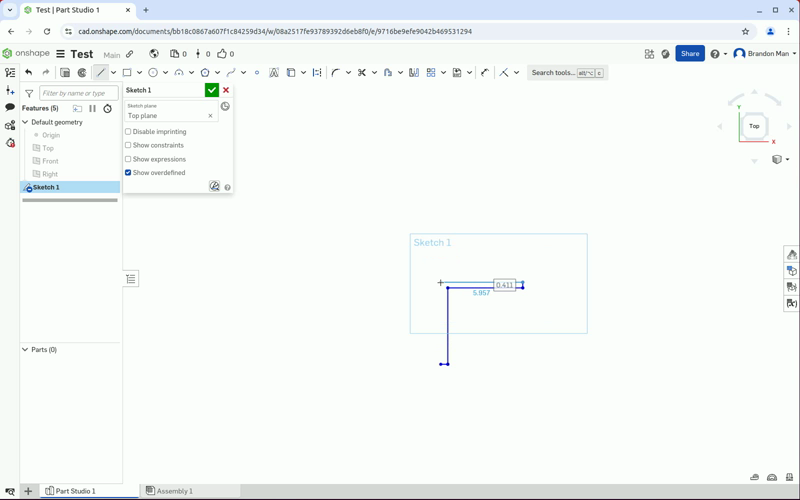
scroll(6)
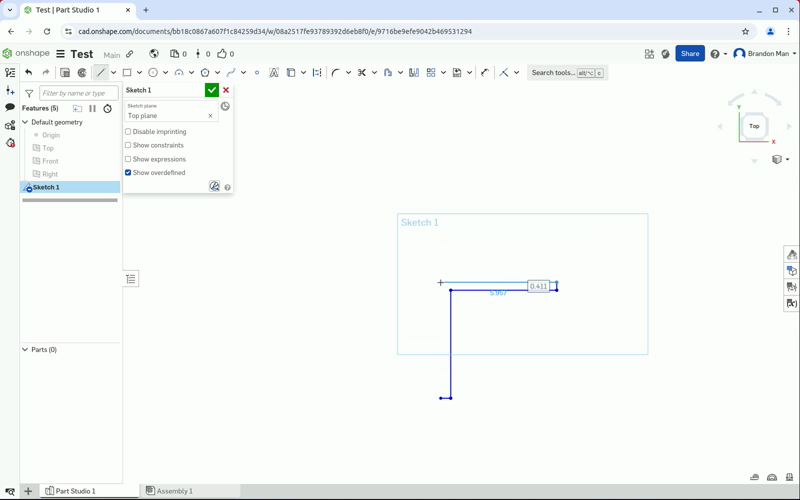
scroll(6)
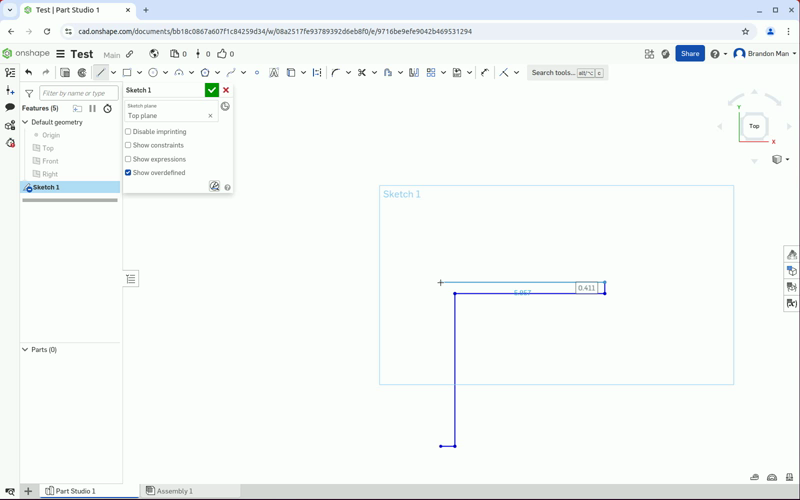
scroll(6)
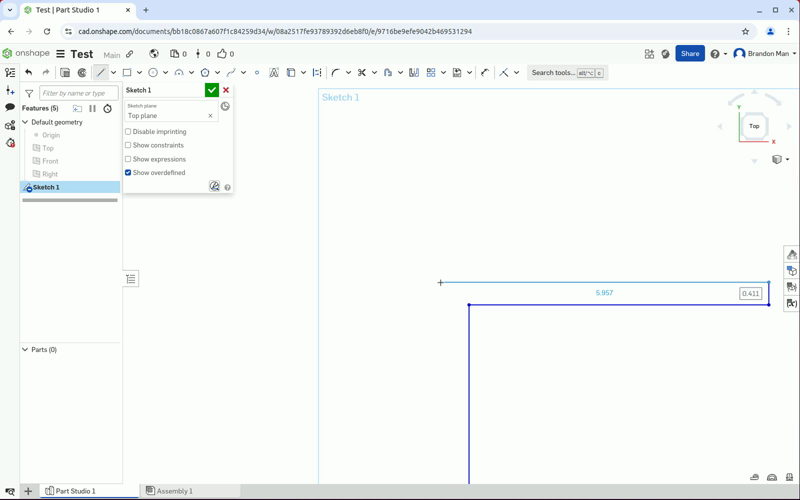
click(440, 282)
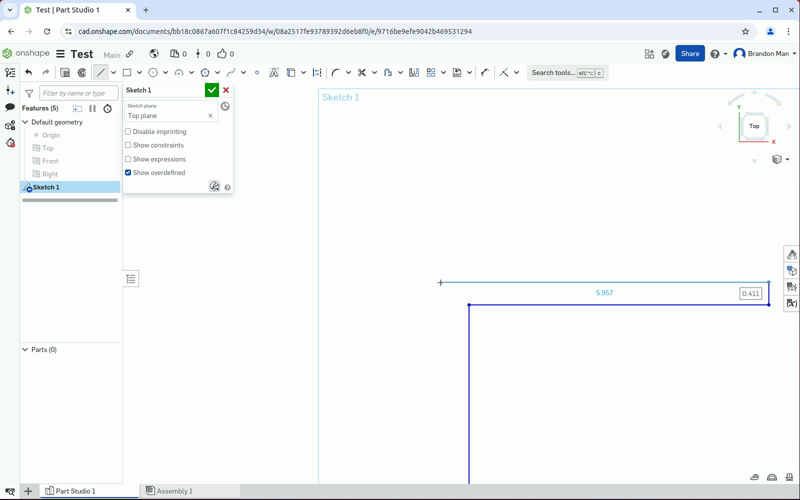
scroll(-6)
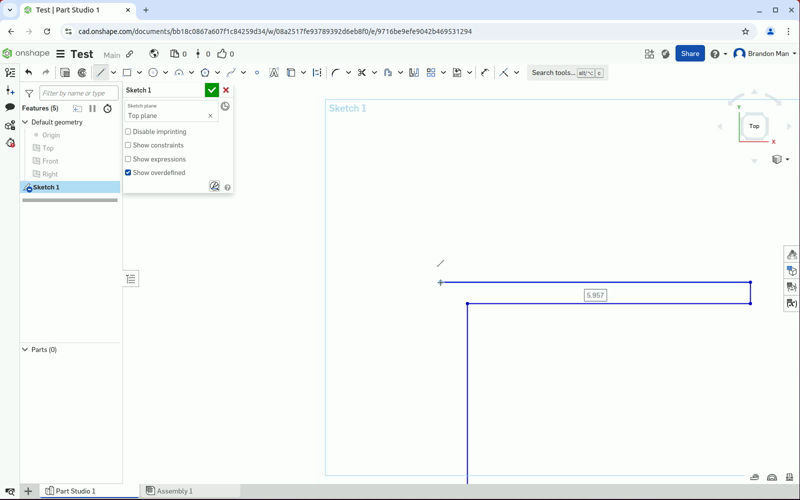
scroll(-6)
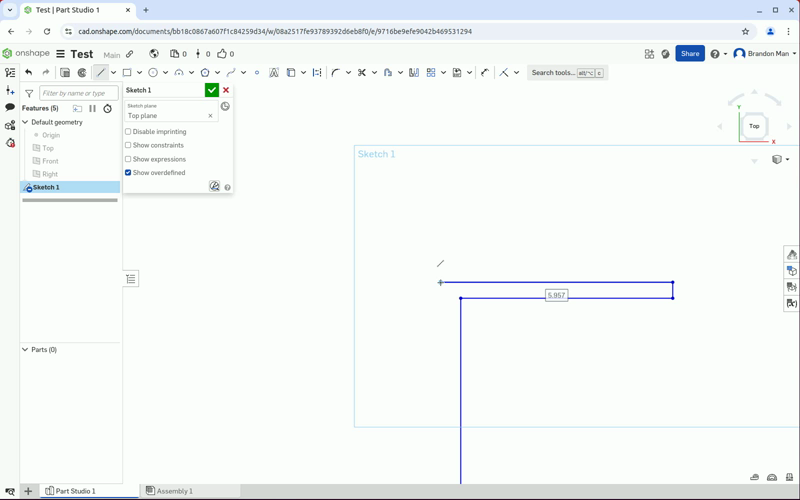
scroll(-6)
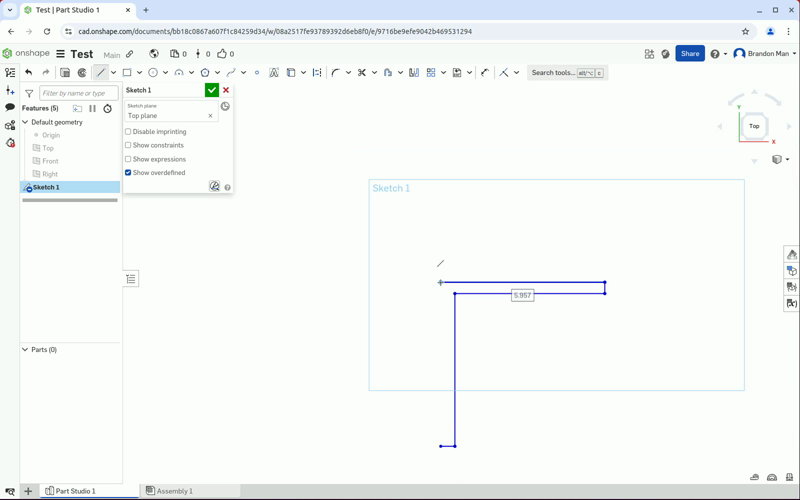
scroll(-6)
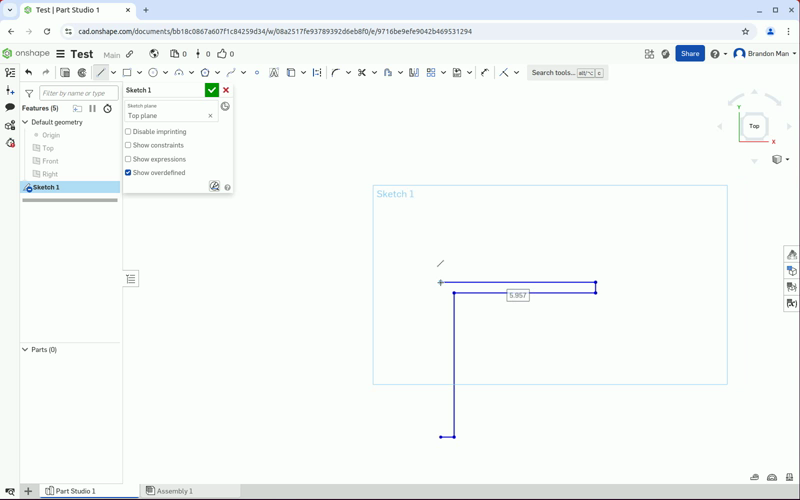
scroll(-6)
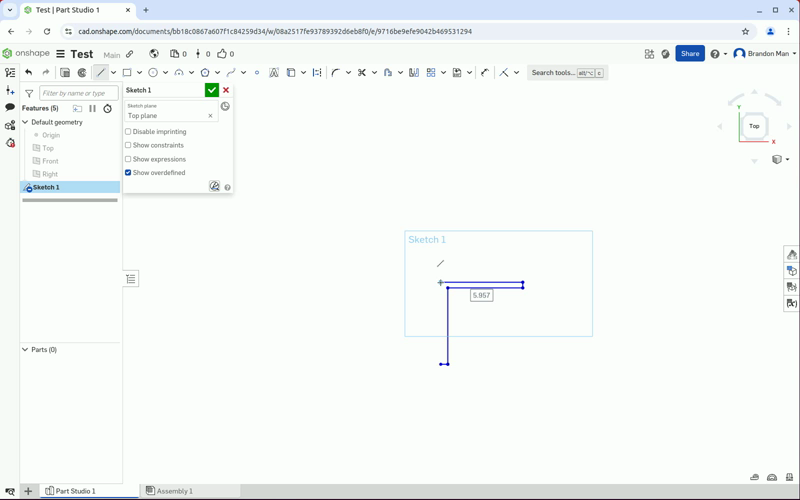
scroll(-6)
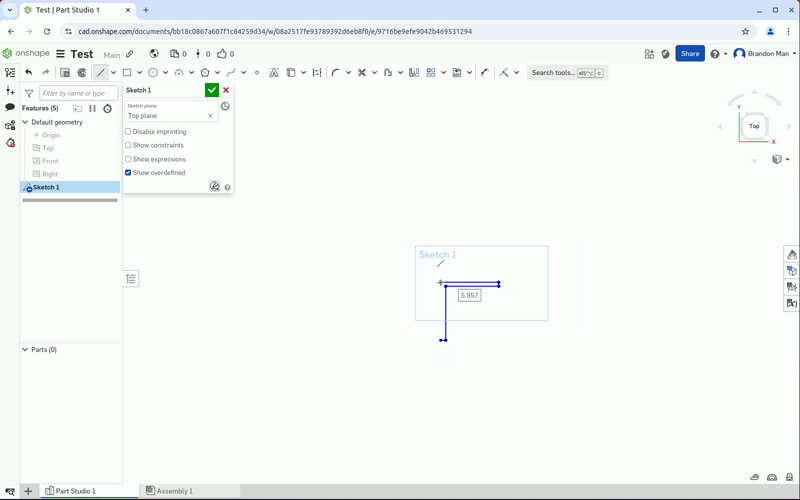
scroll(-6)
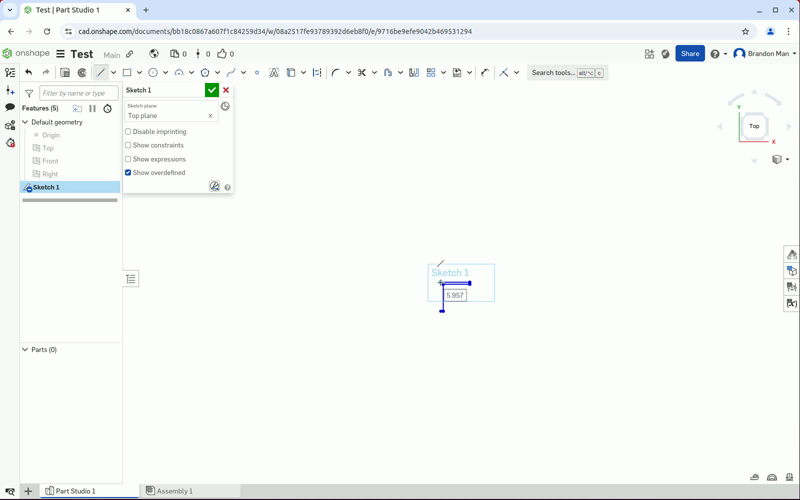
key_up(shift)
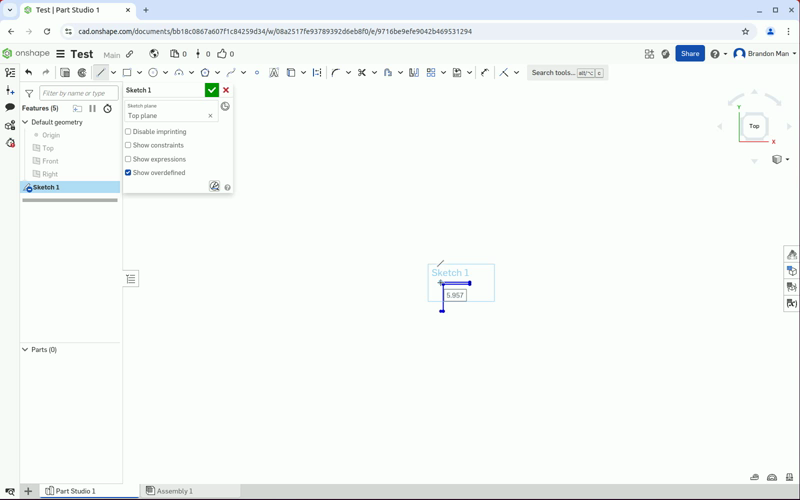
mouse_move(470, 282)
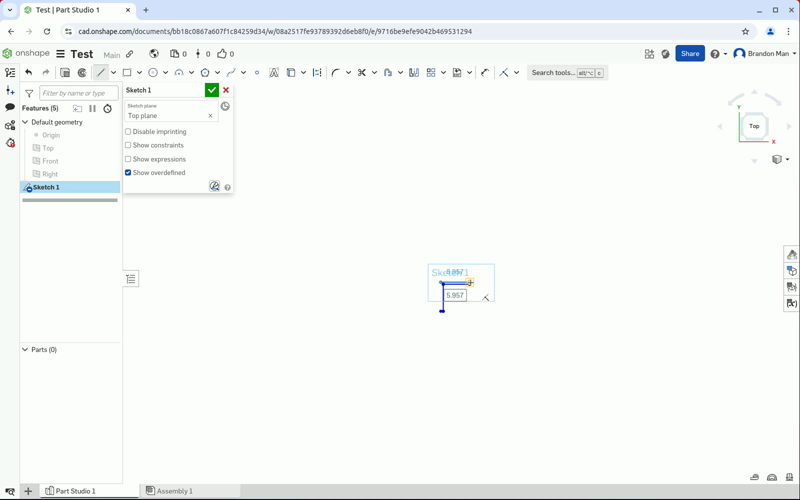
key_down(shift)
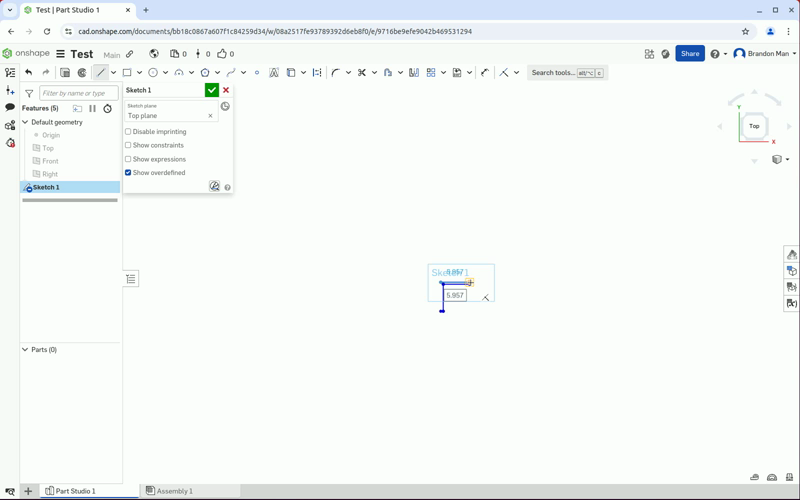
mouse_move(440, 311)
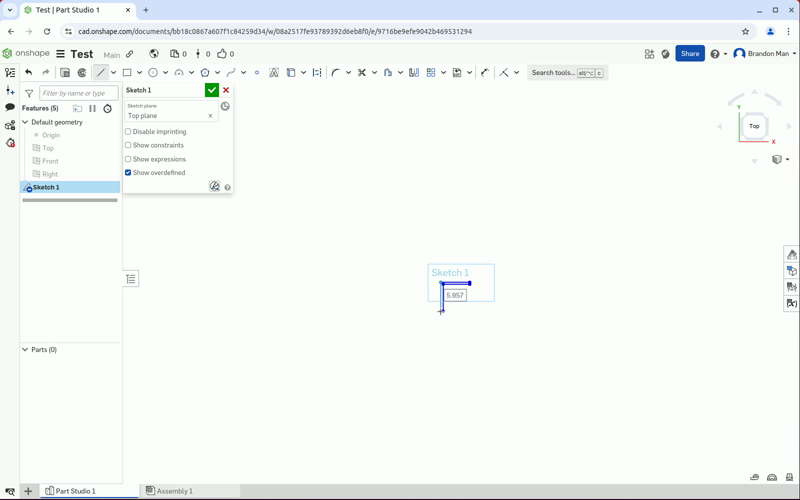
scroll(6)
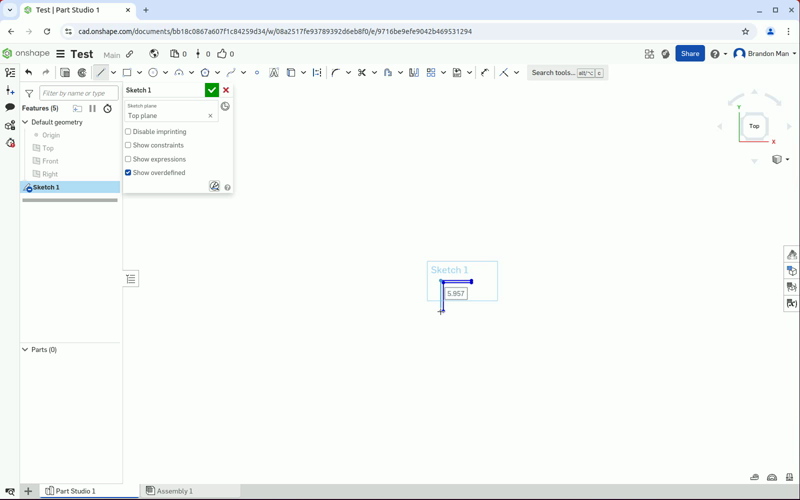
scroll(6)
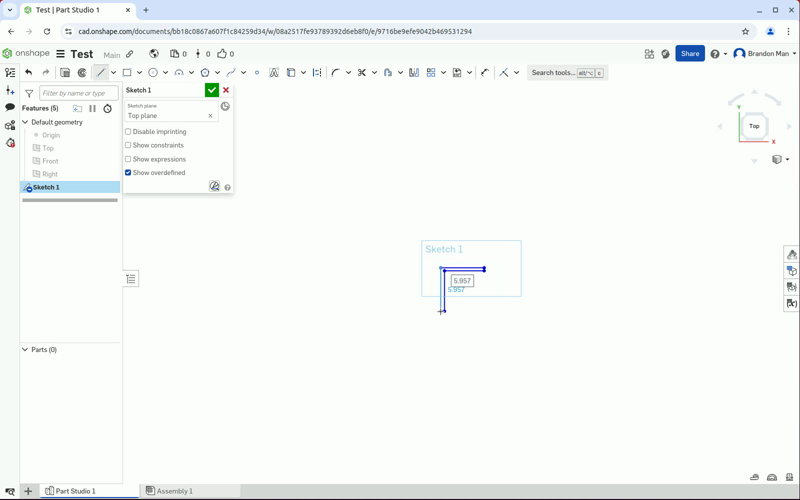
scroll(6)
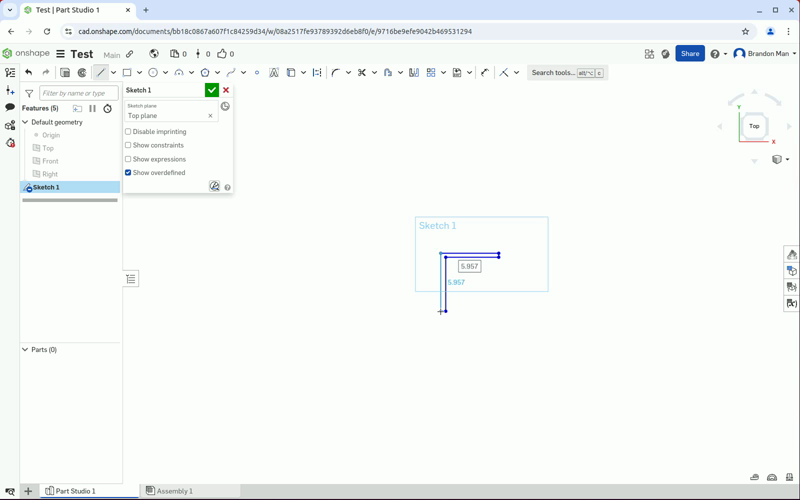
scroll(6)
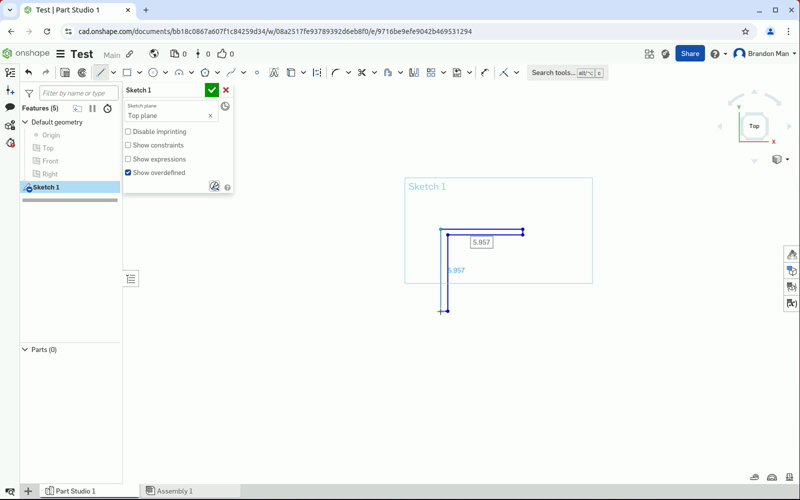
scroll(6)
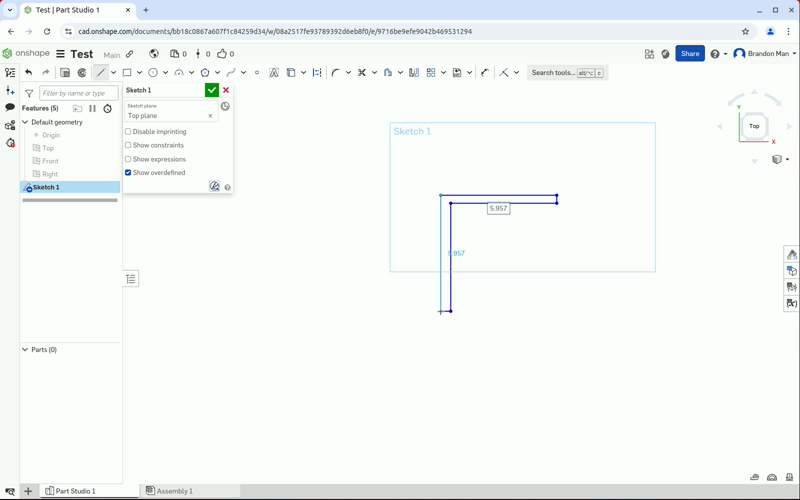
scroll(6)
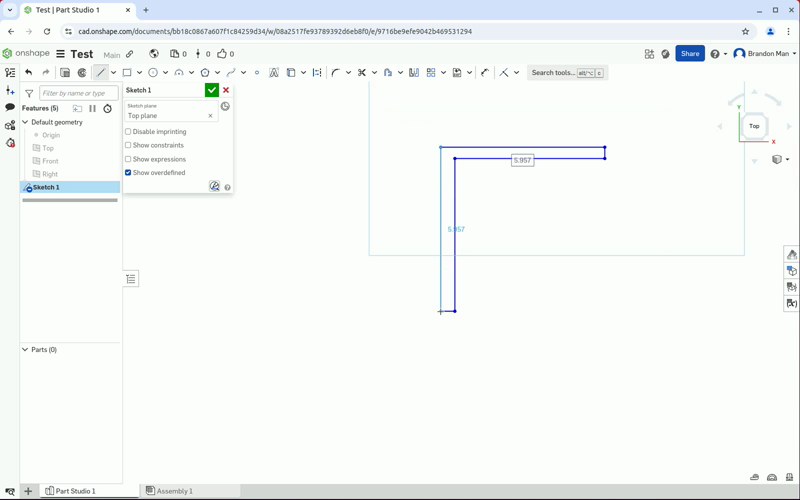
scroll(6)
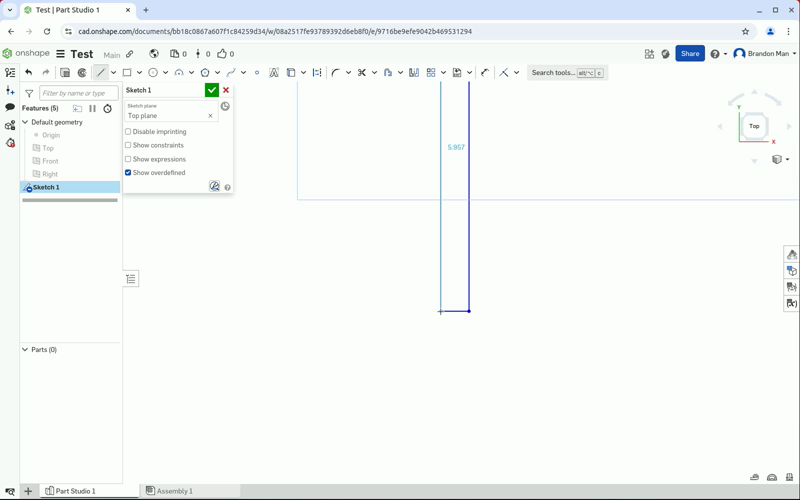
key_up(shift)
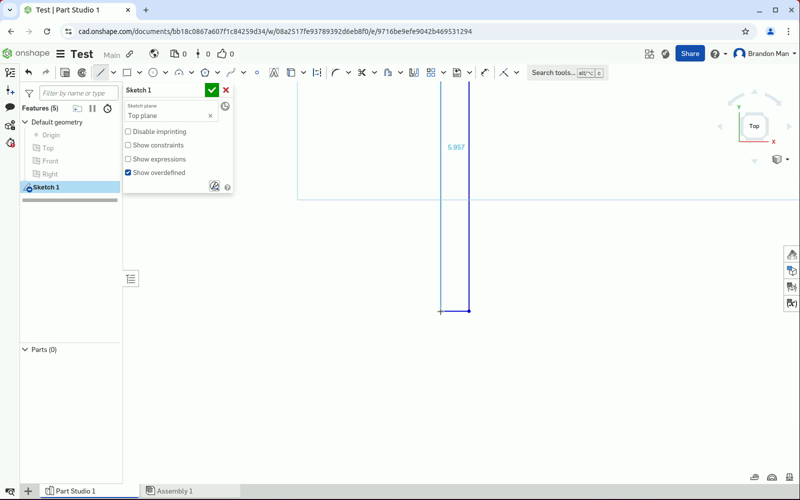
click(440, 311)
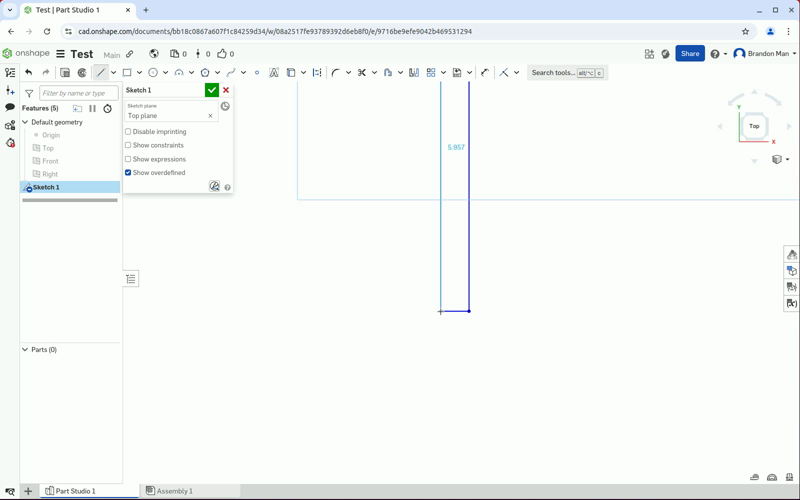
scroll(-6)
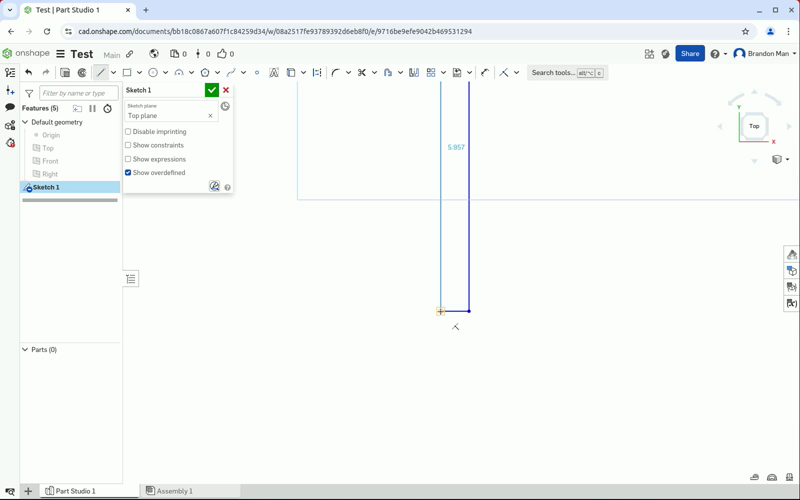
scroll(-6)
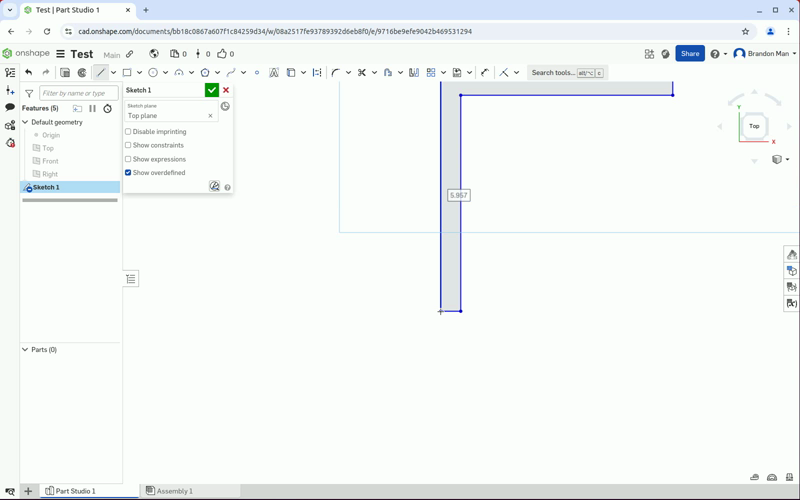
scroll(-6)
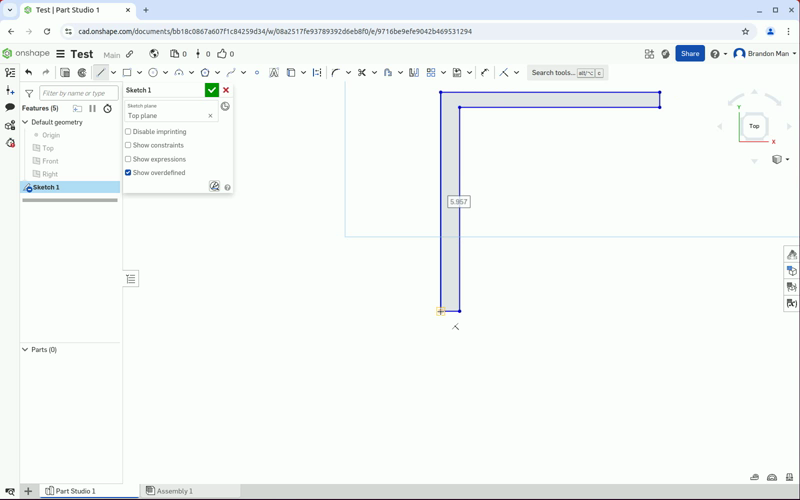
scroll(-6)
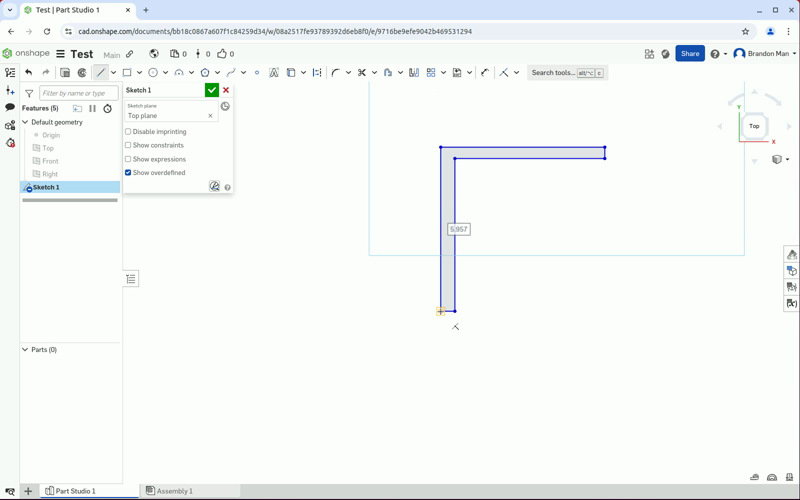
scroll(-6)
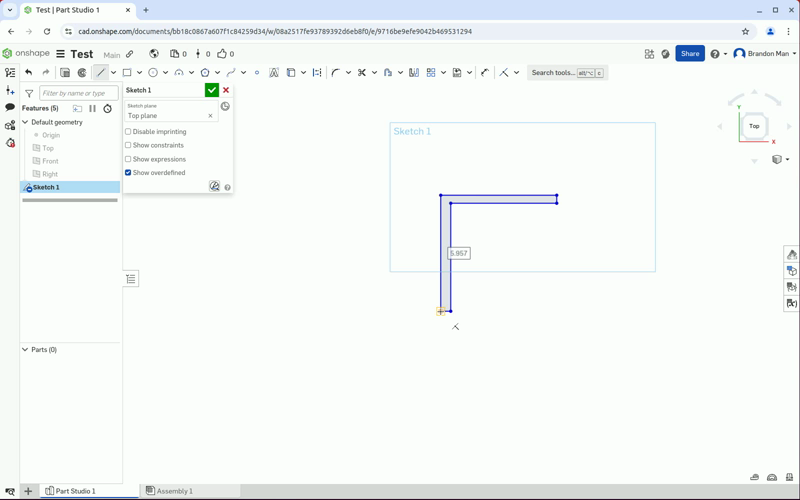
scroll(-6)
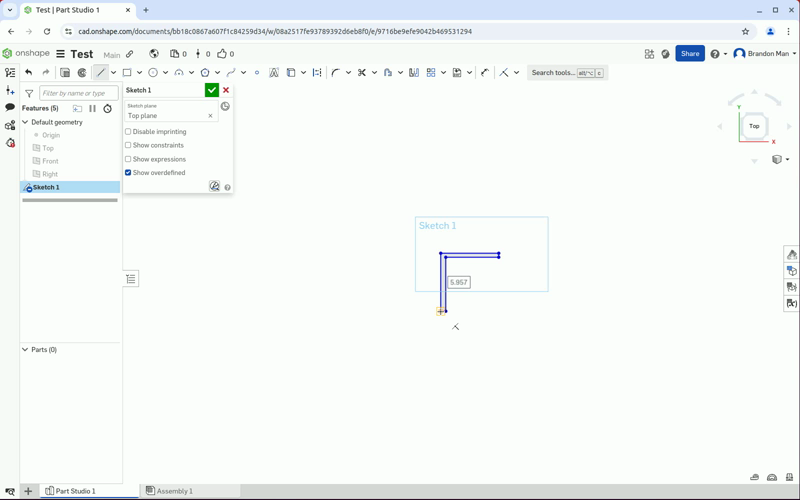
scroll(-6)
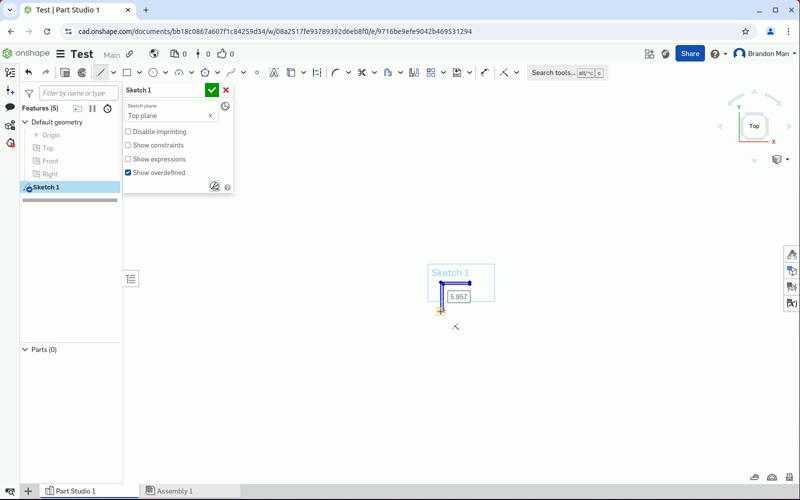
key(esc)
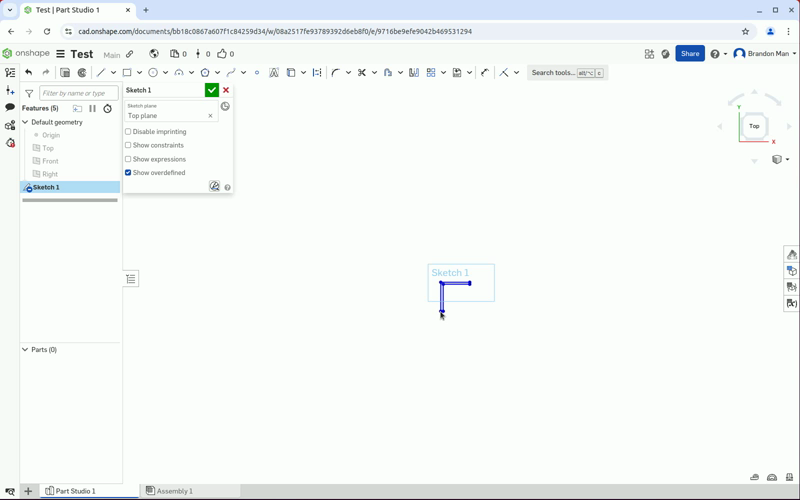
mouse_move(441, 284)
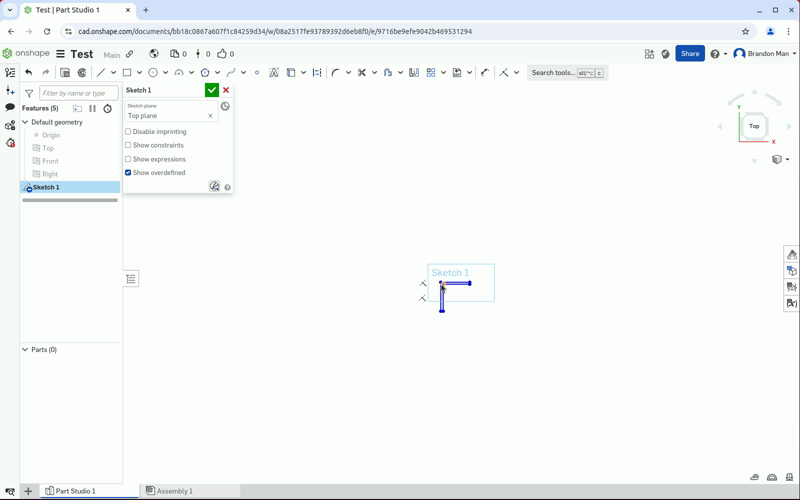
scroll(6)
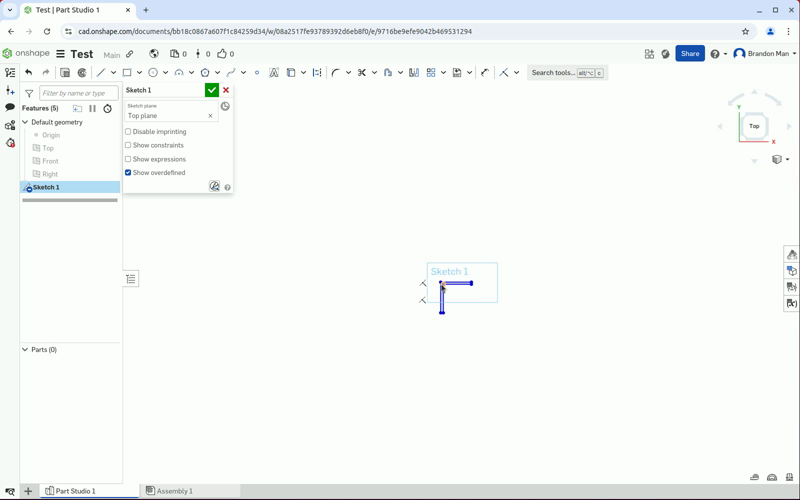
scroll(6)
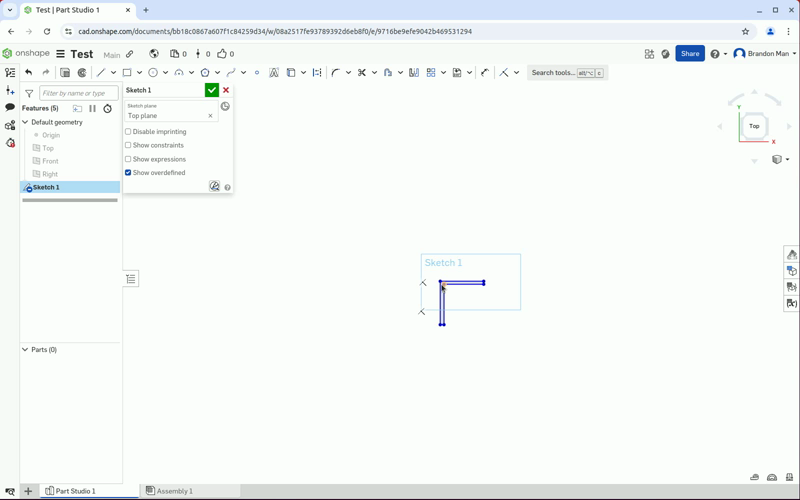
scroll(6)
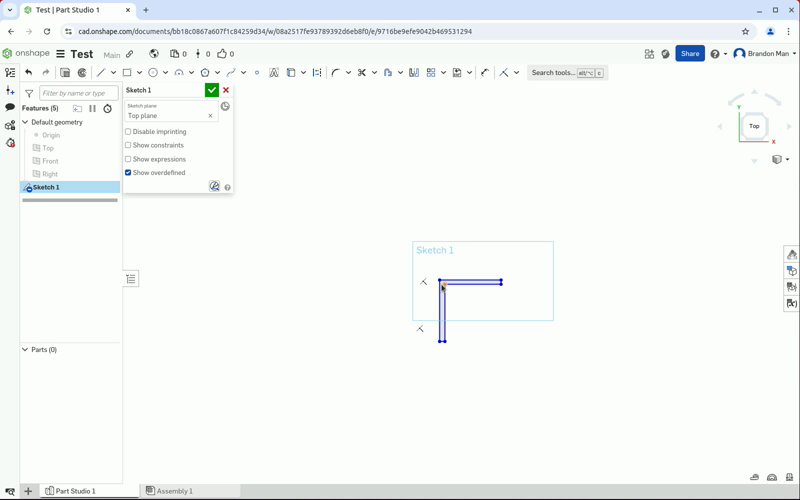
scroll(6)
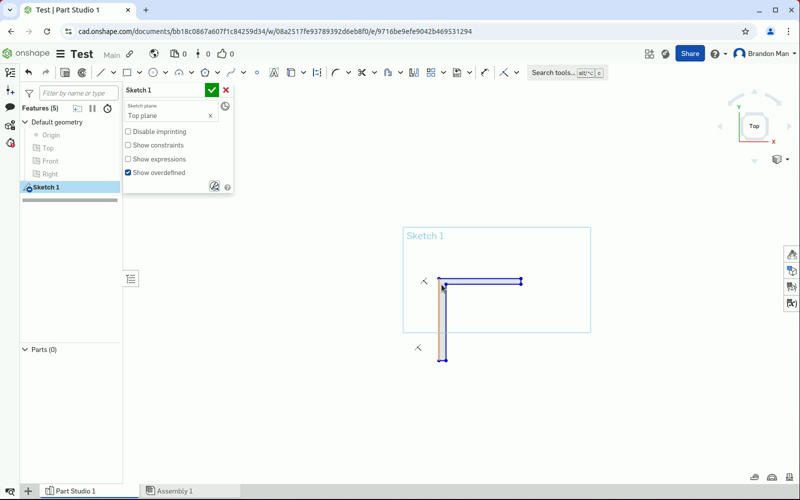
scroll(6)
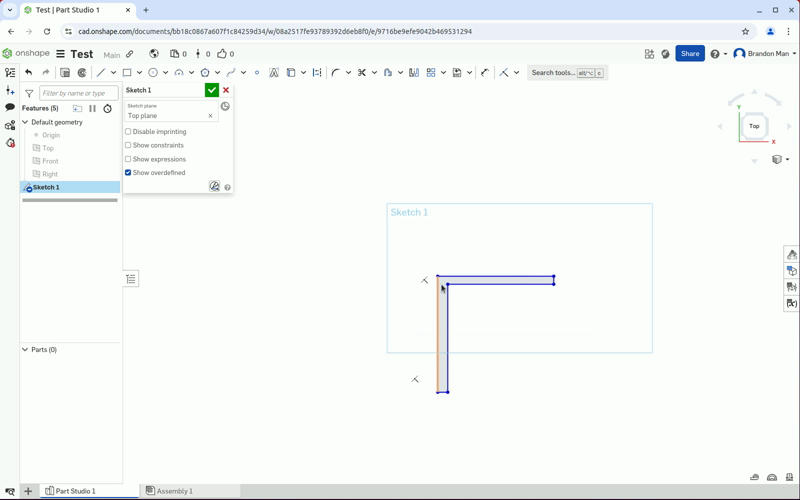
scroll(6)
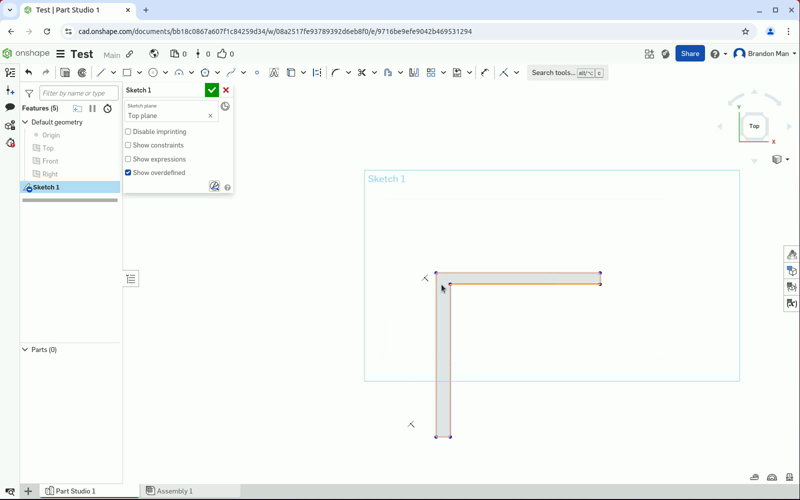
scroll(6)
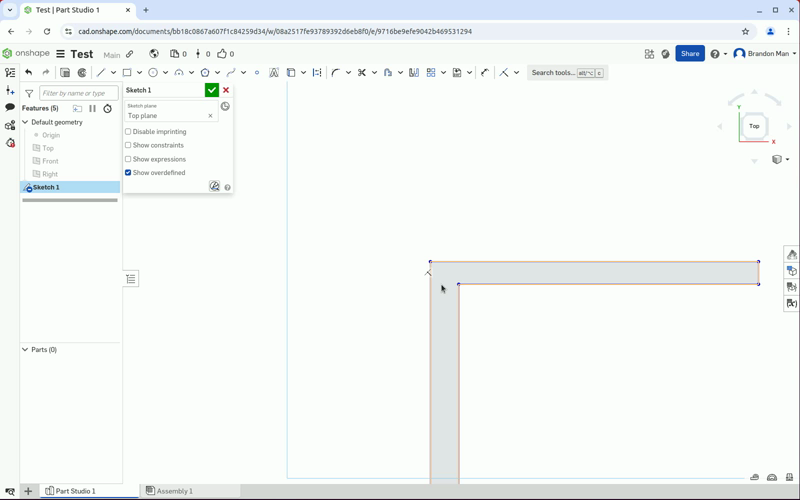
click(441, 284)
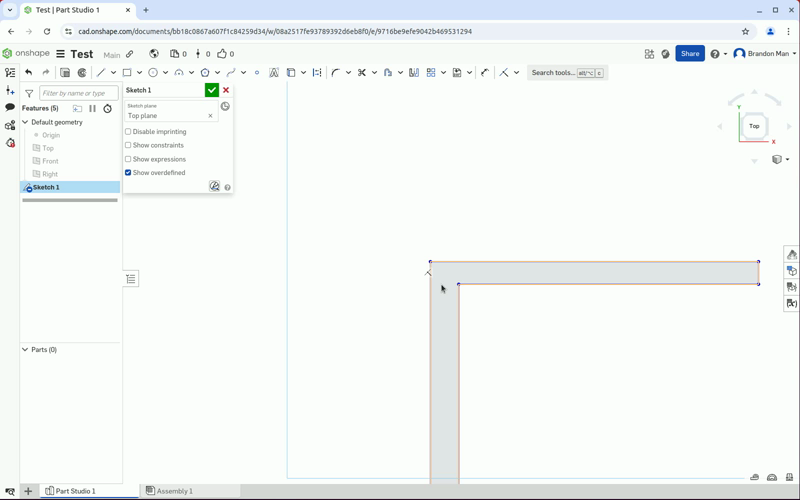
scroll(-6)
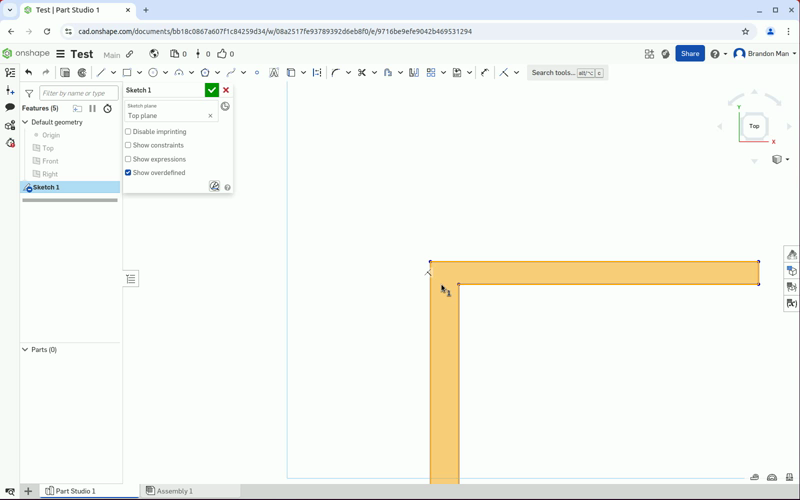
scroll(-6)
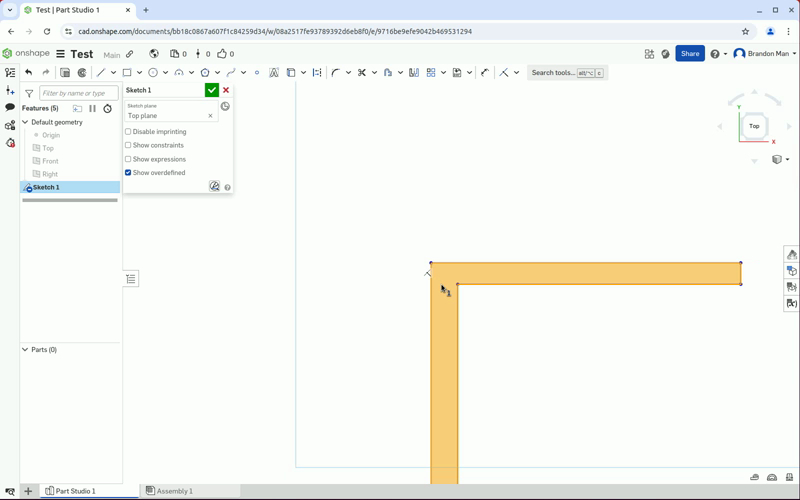
scroll(-6)
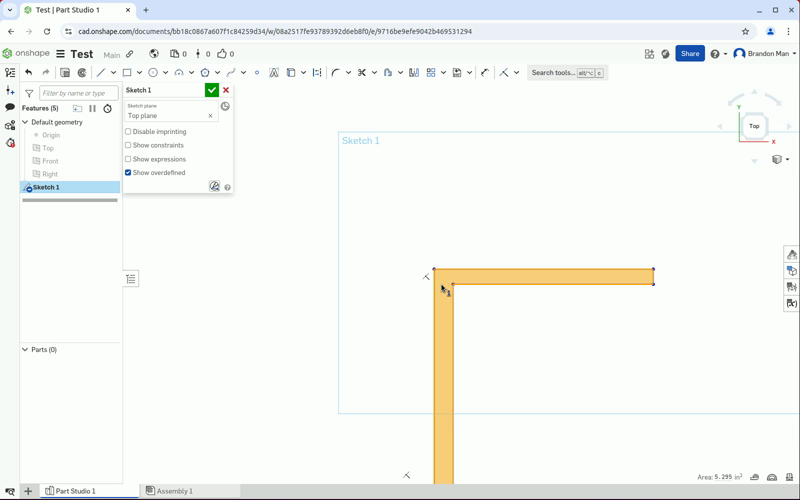
scroll(-6)
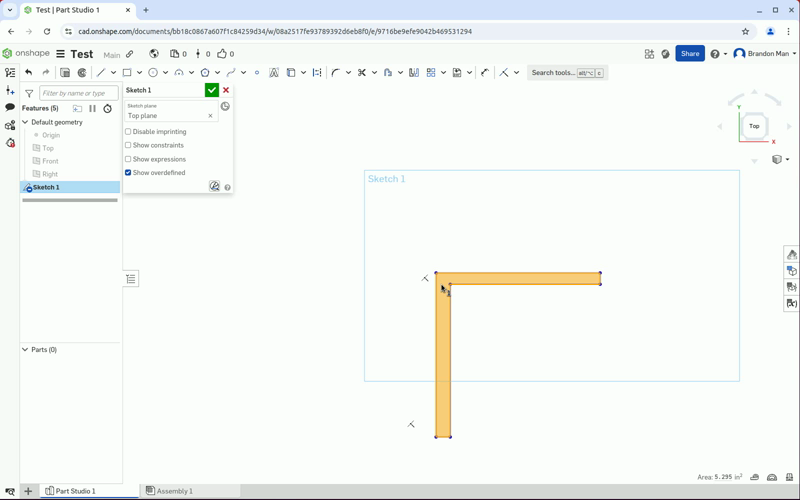
scroll(-6)
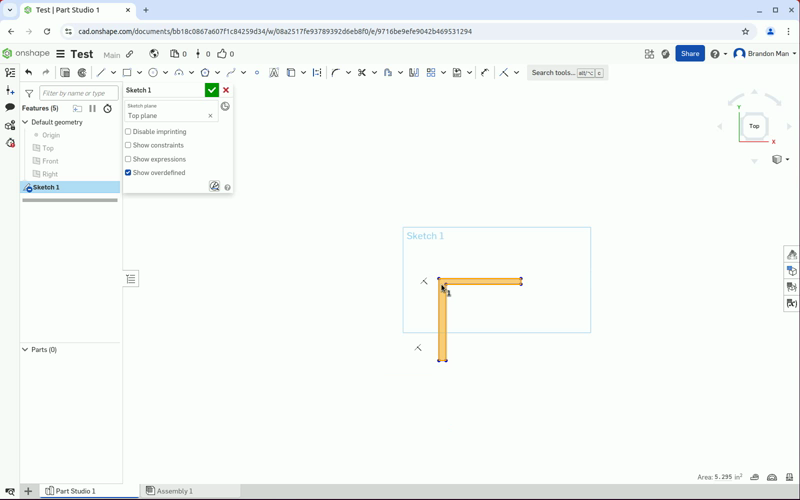
scroll(-6)
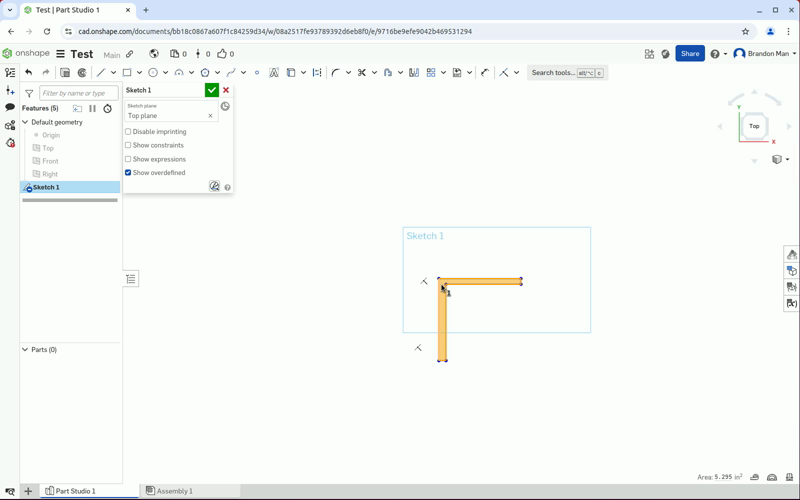
scroll(-6)
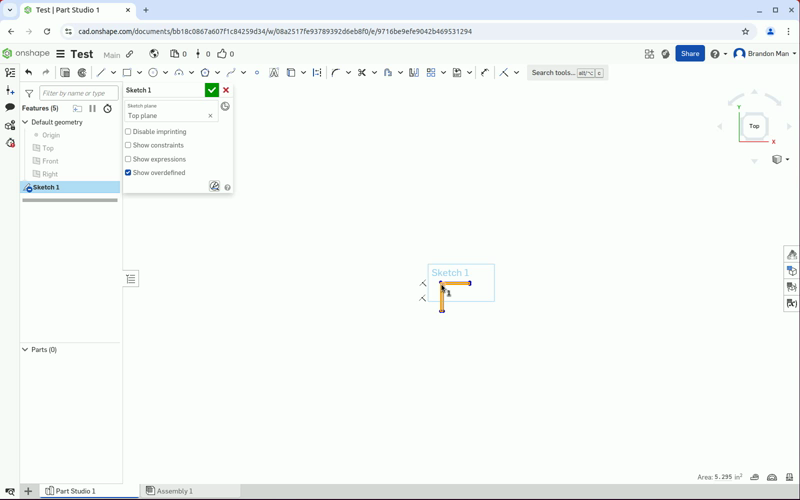
mouse_move(73, 352)
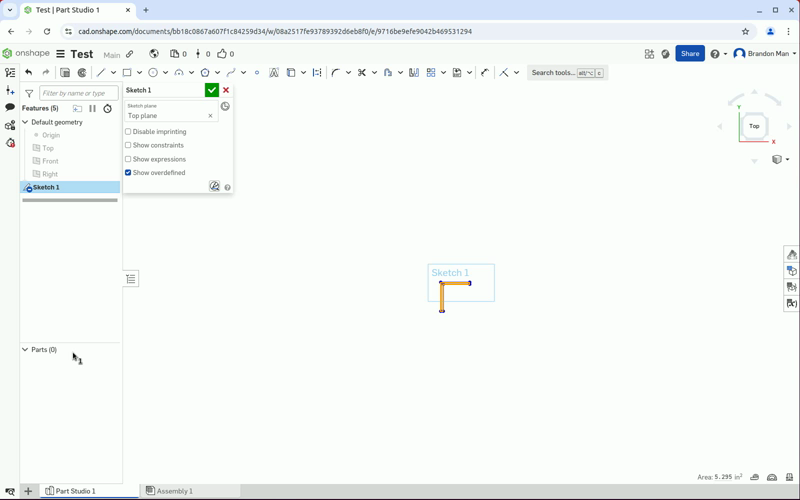
key(shift+y)
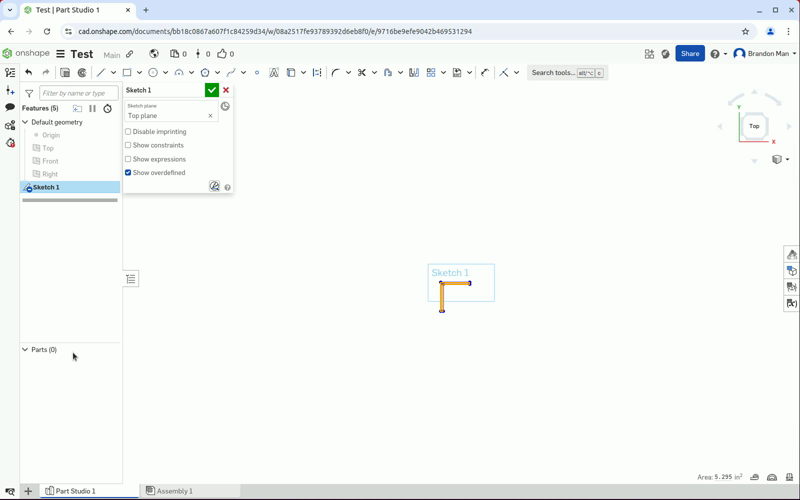
key(shift+e)
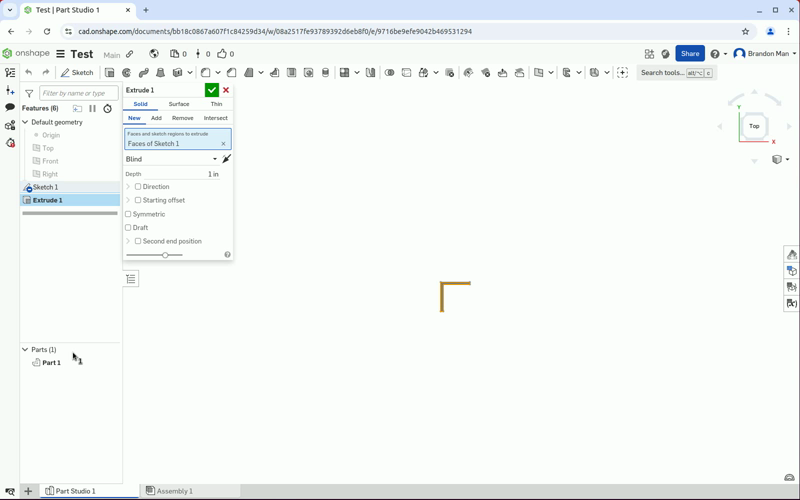
mouse_move(143, 106)
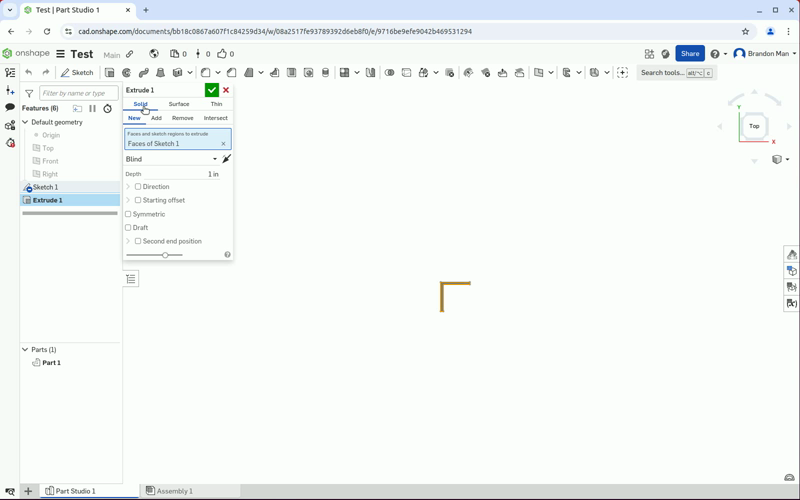
click(143, 106)
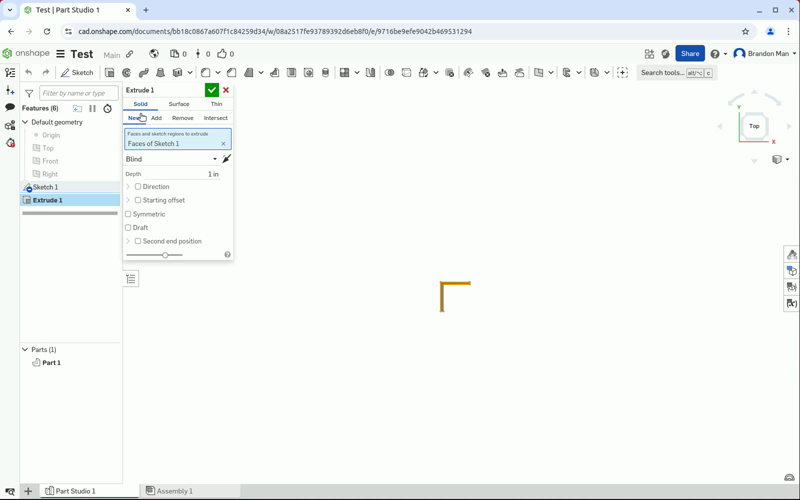
mouse_move(137, 120)
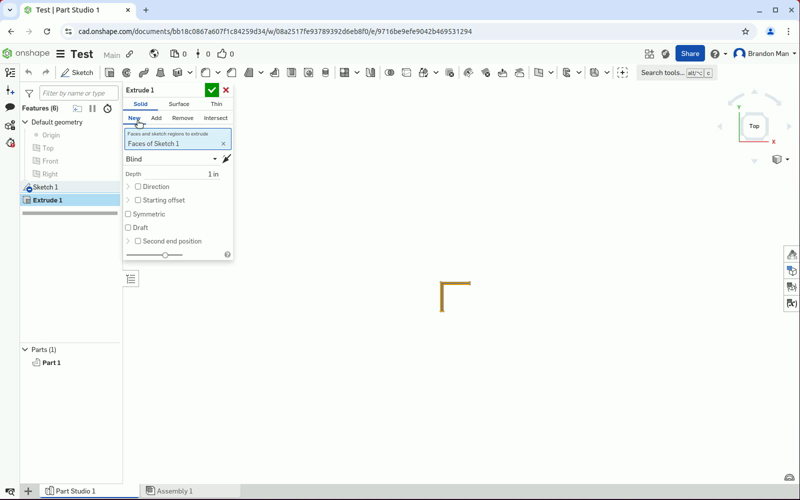
click(137, 120)
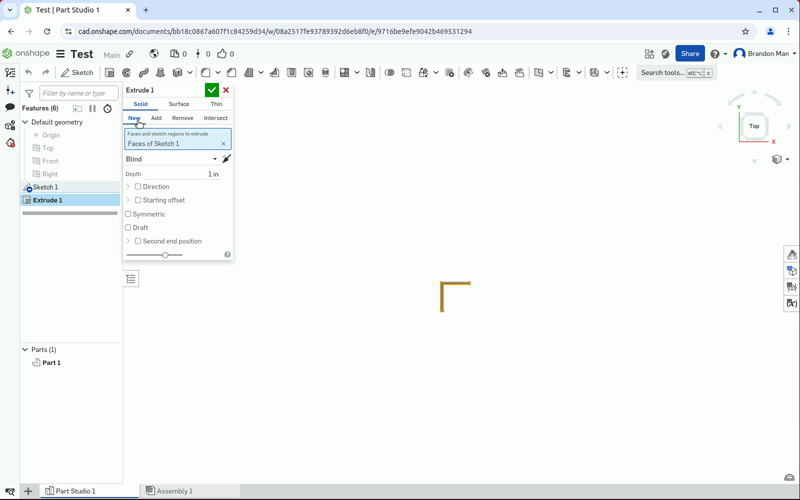
key(tab, 4)
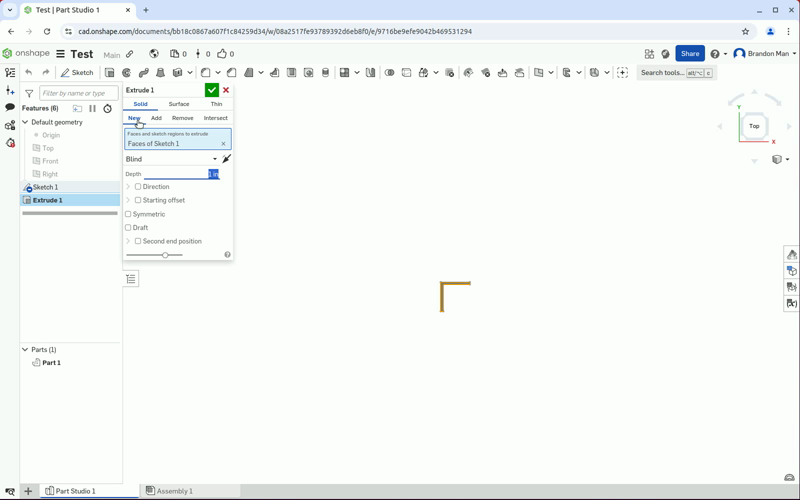
text(22.627)
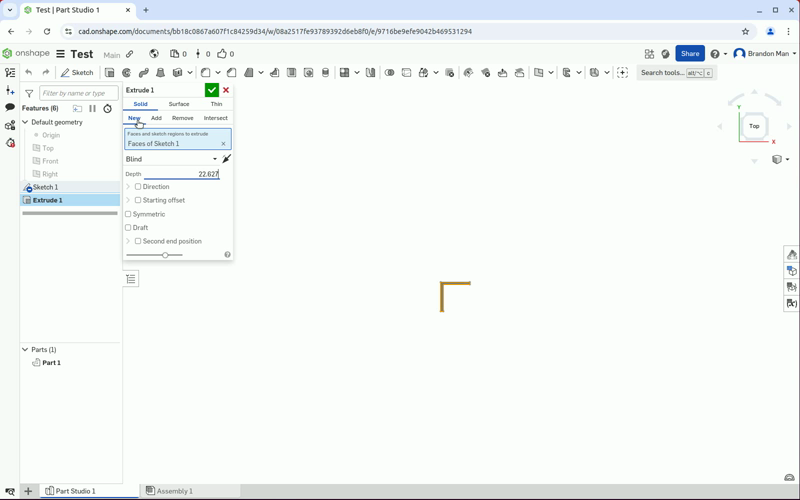
key(enter)
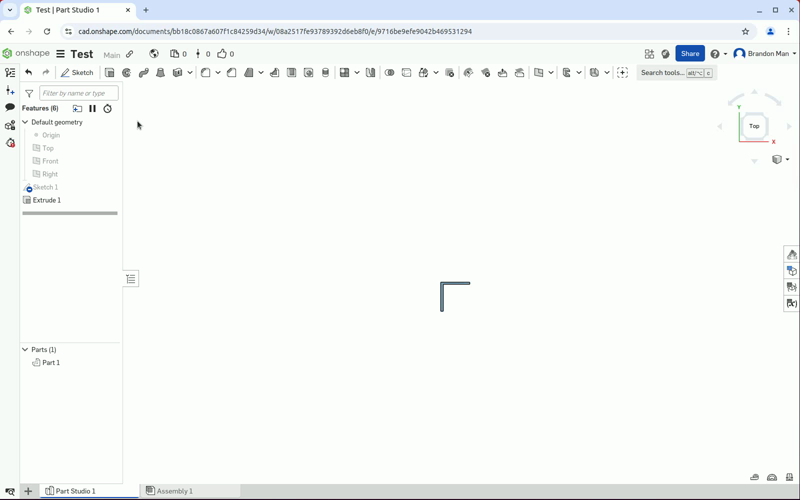
key(shift+h)
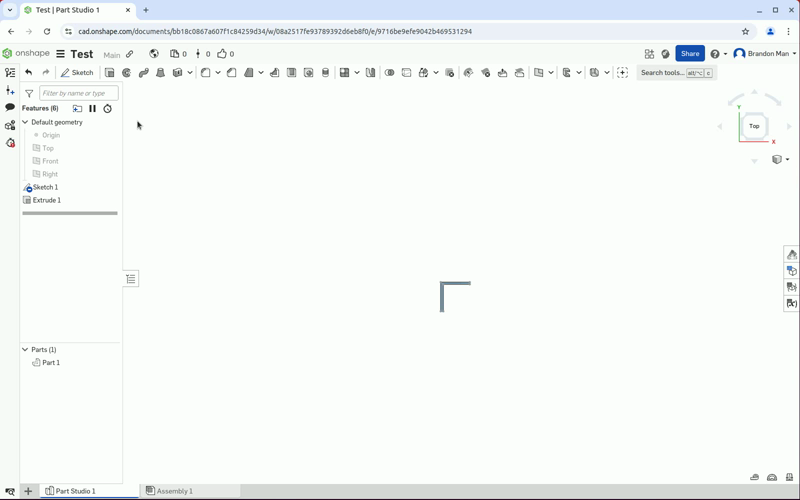
key(shift+h)
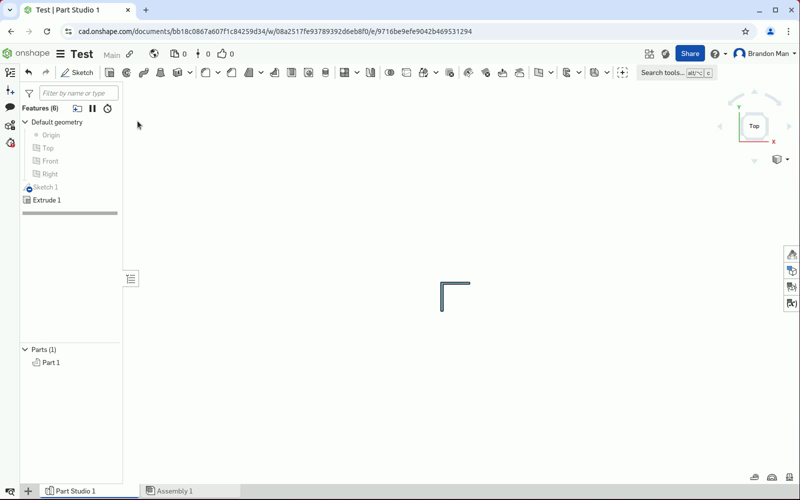
mouse_move(73, 189)
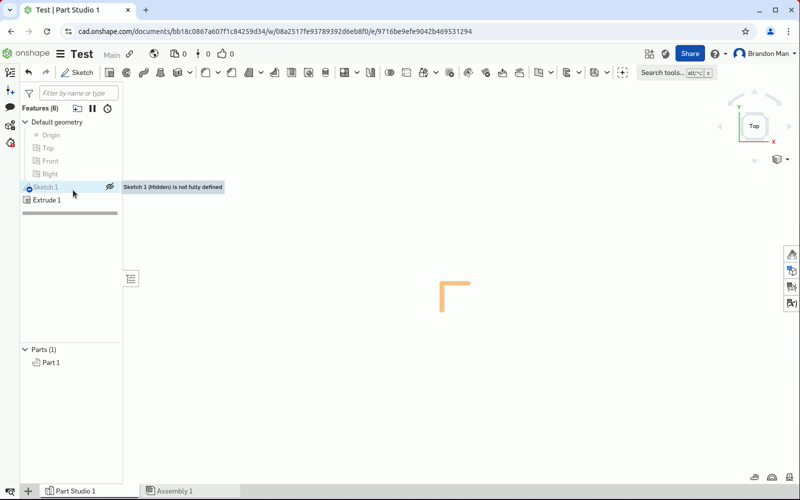
click(73, 189)
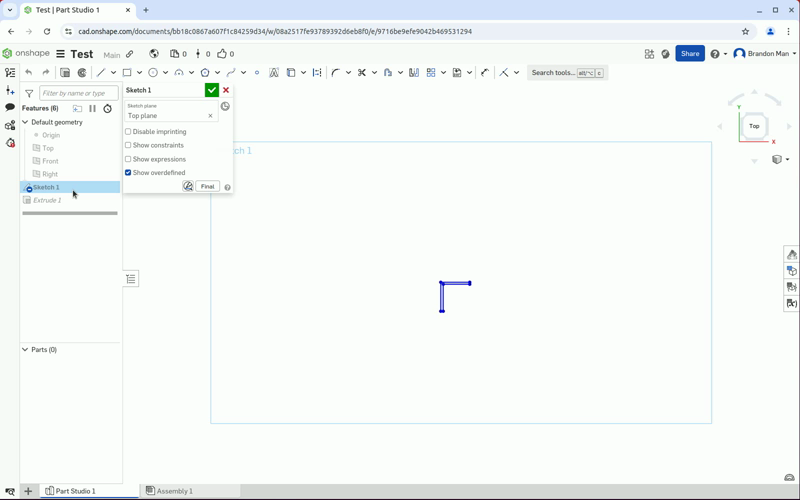
mouse_move(229, 92)
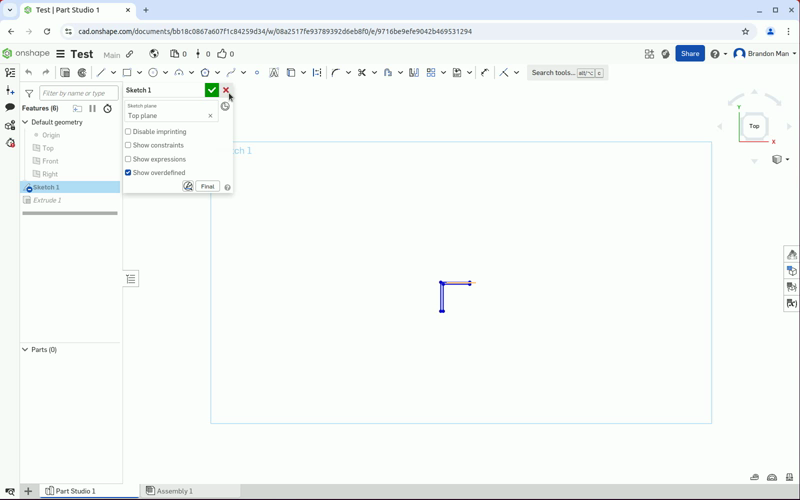
click(229, 92)
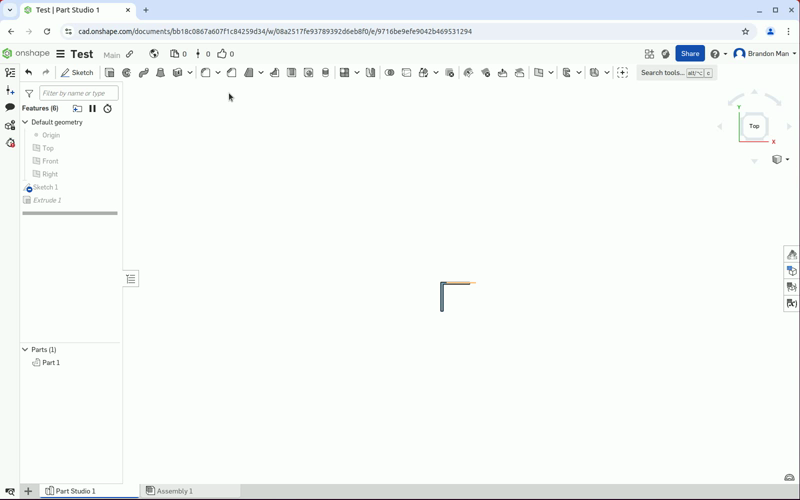
mouse_move(541, 75)
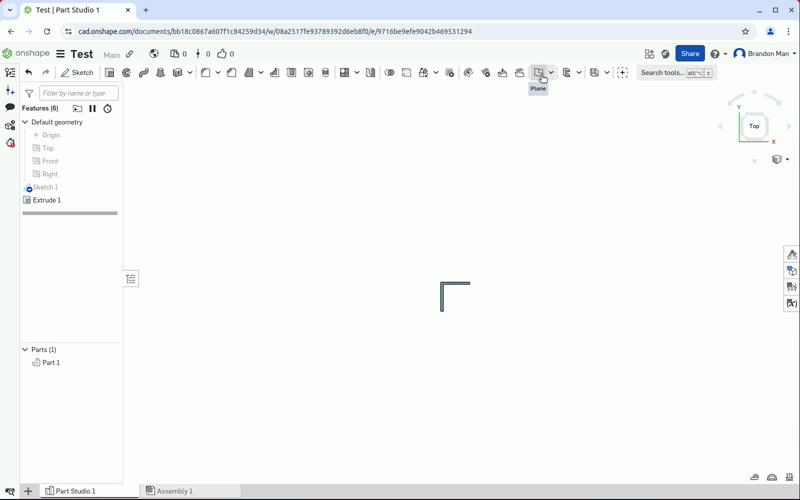
click(541, 75)
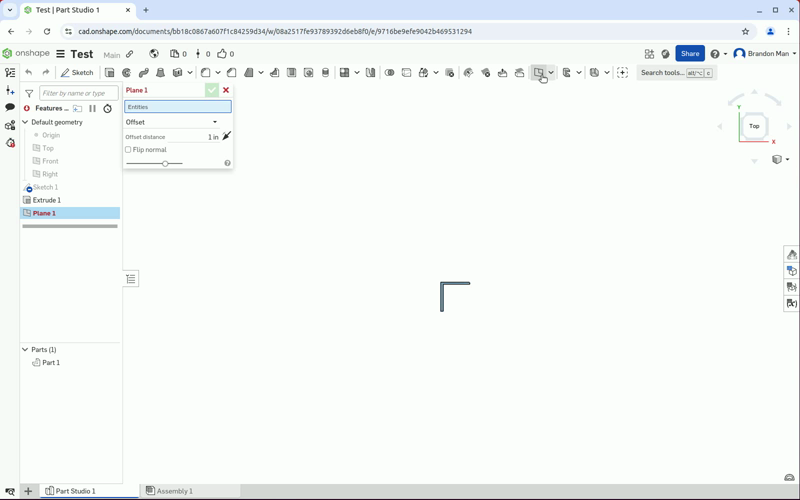
mouse_move(73, 150)
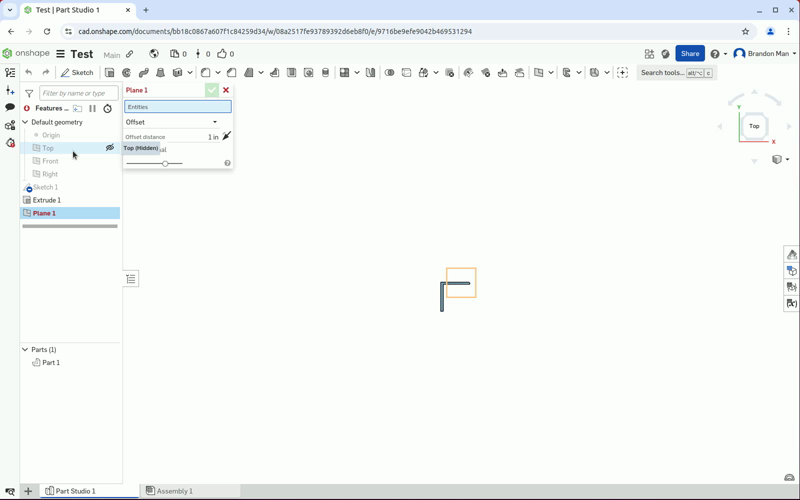
click(73, 150)
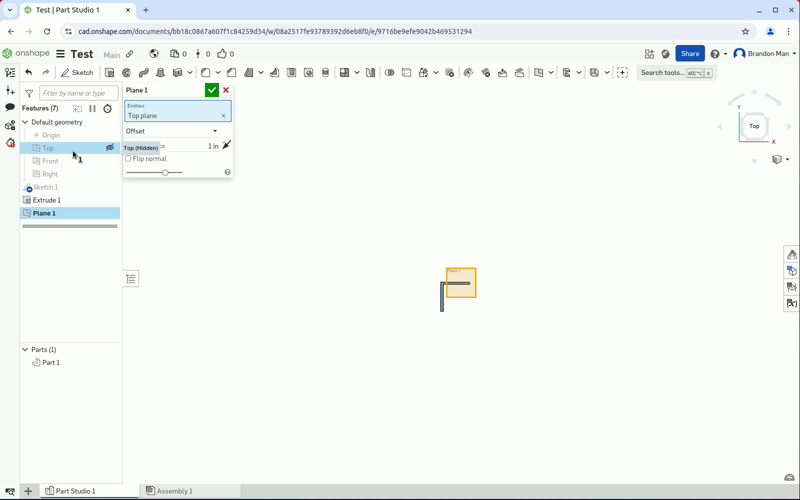
key(tab, 2)
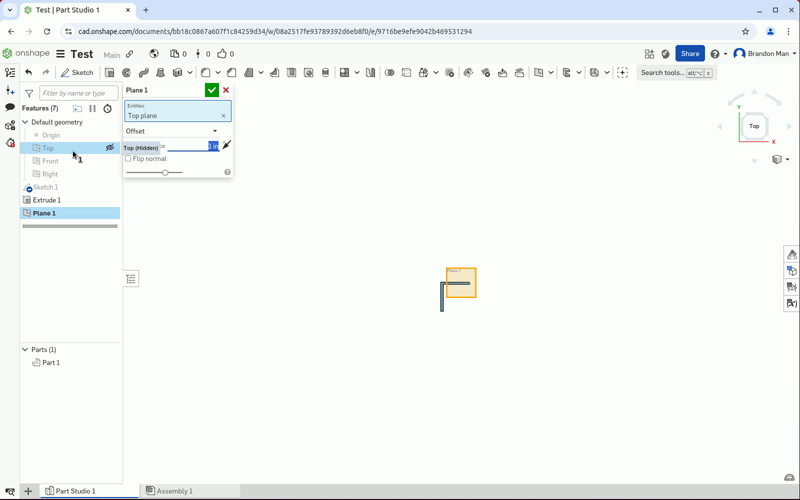
text(22.615)
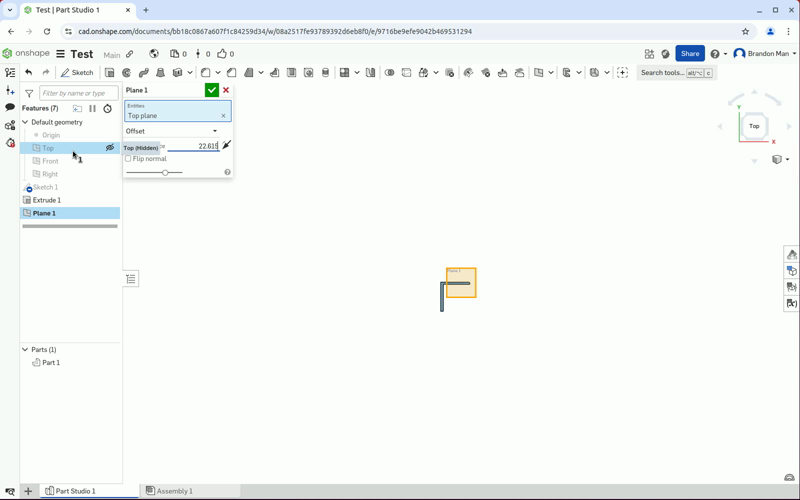
key(enter, 2)
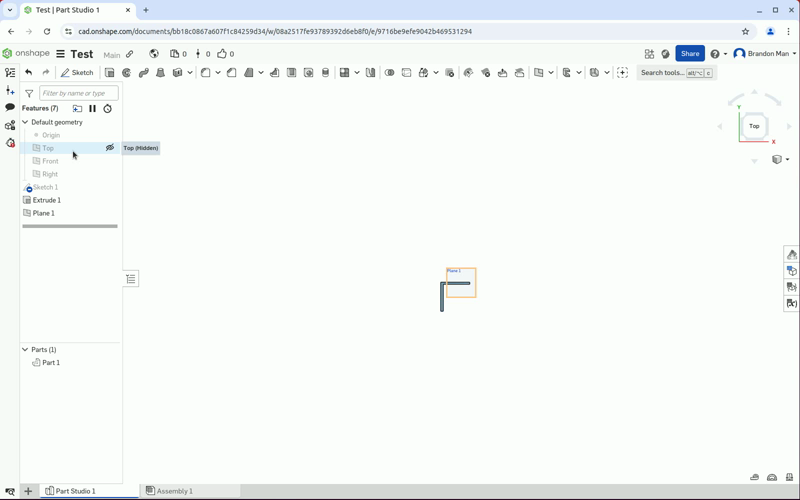
key(shift+s)
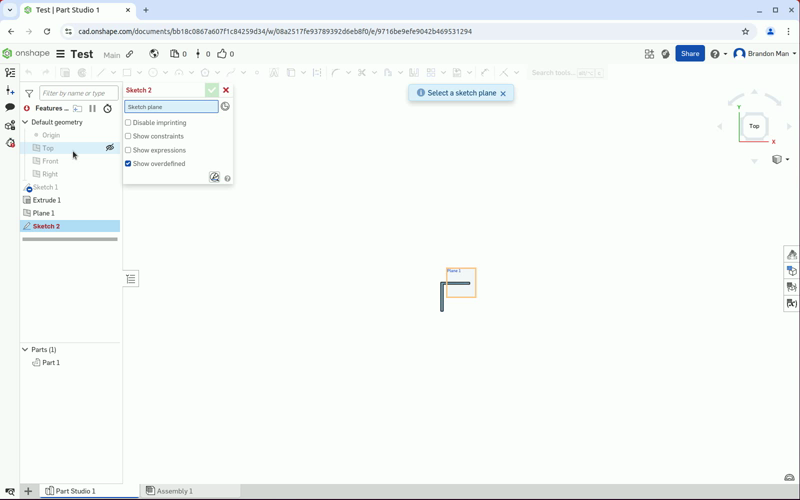
mouse_move(73, 215)
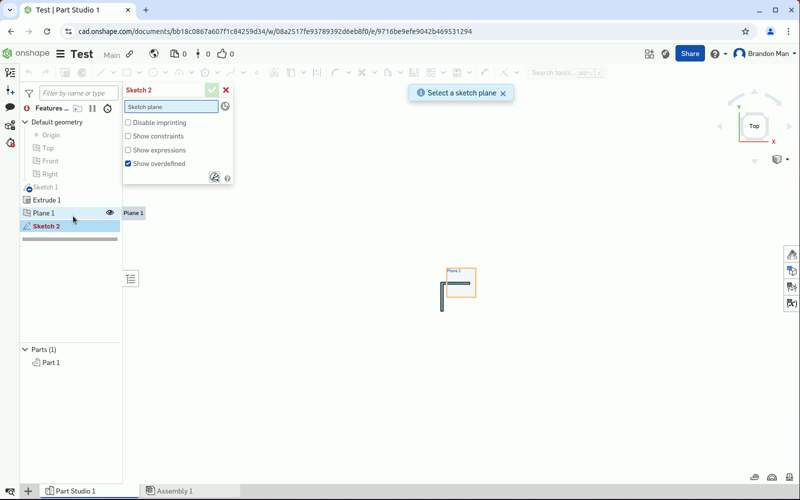
click(73, 215)
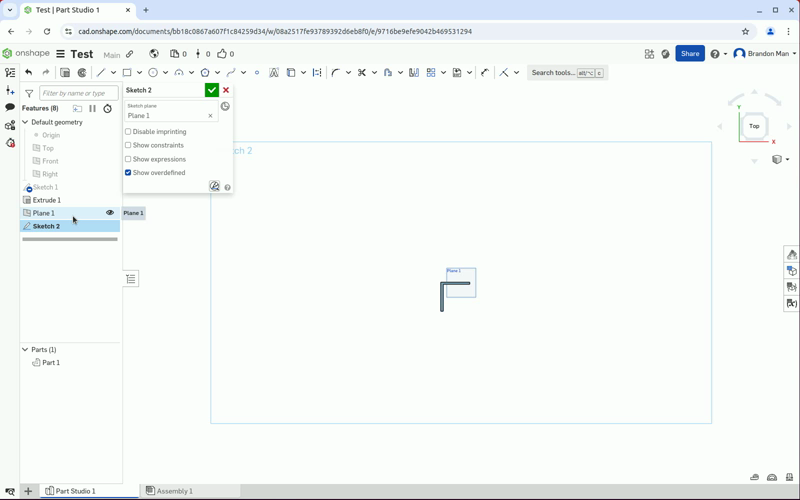
mouse_move(73, 352)
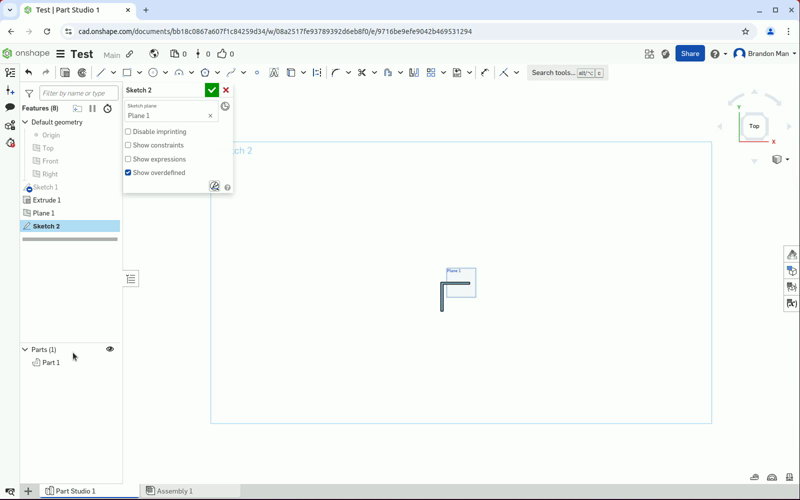
key(y)
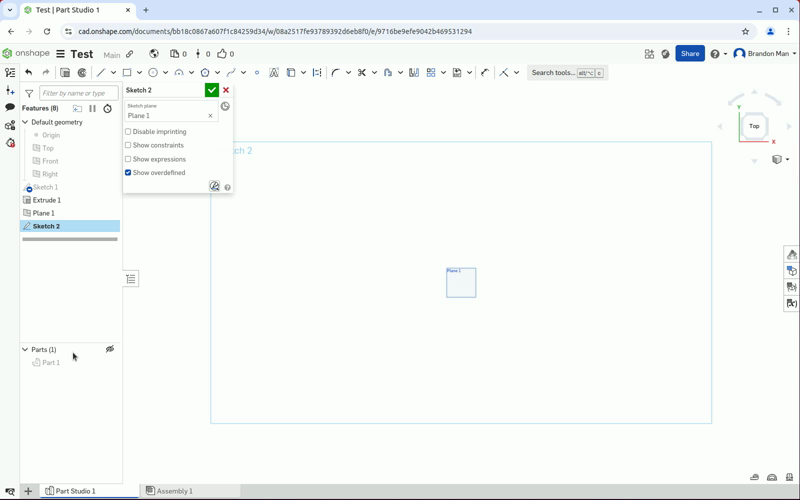
key(l)
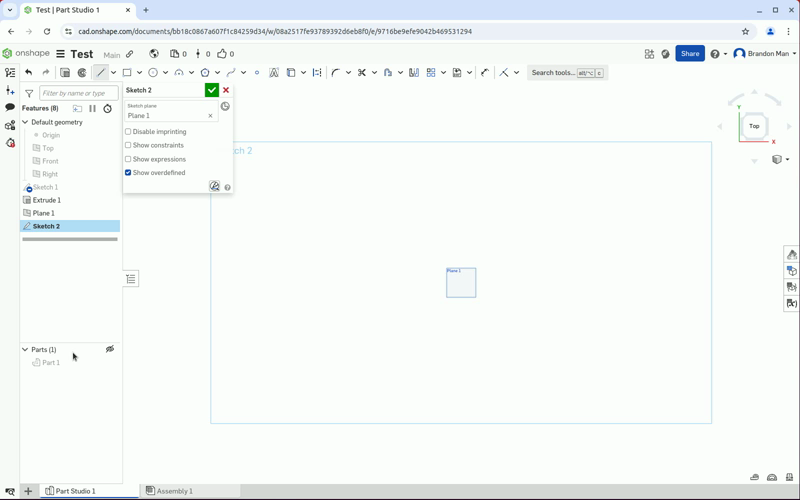
key_down(shift)
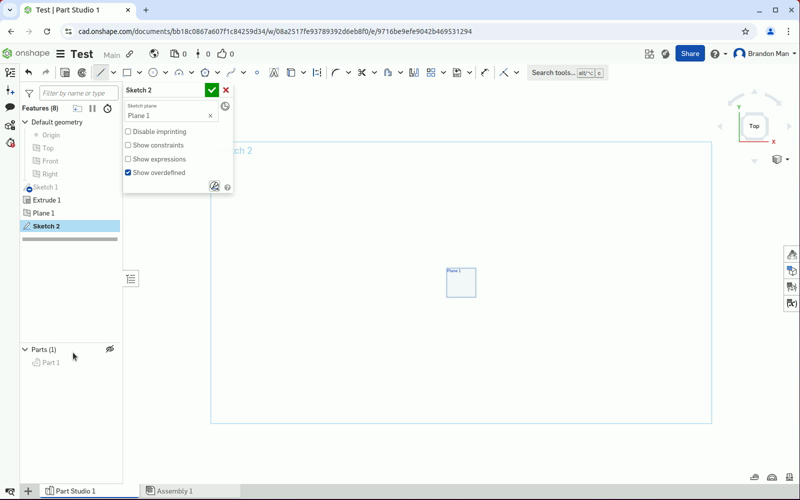
mouse_move(440, 286)
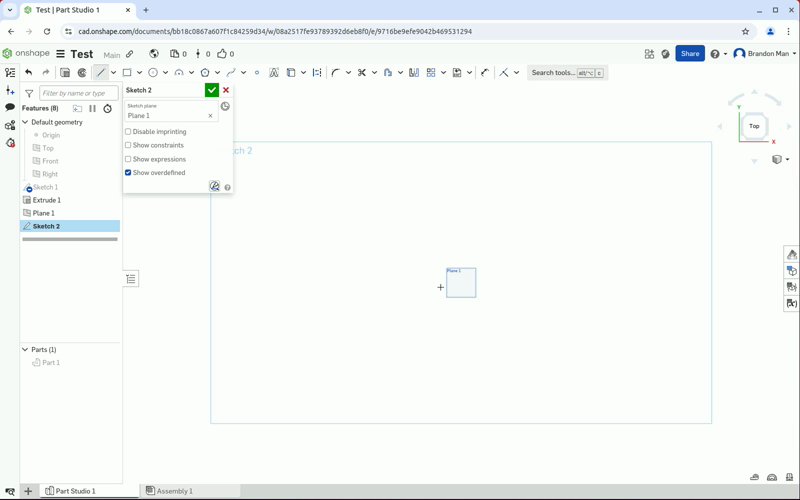
click(440, 286)
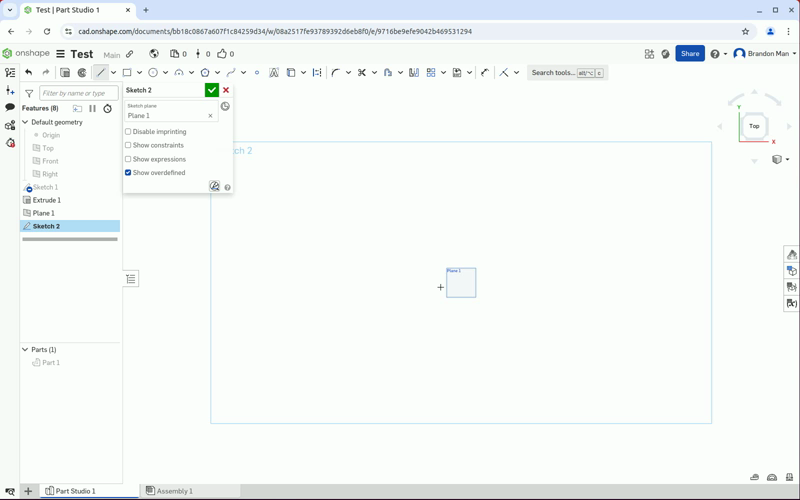
key_up(shift)
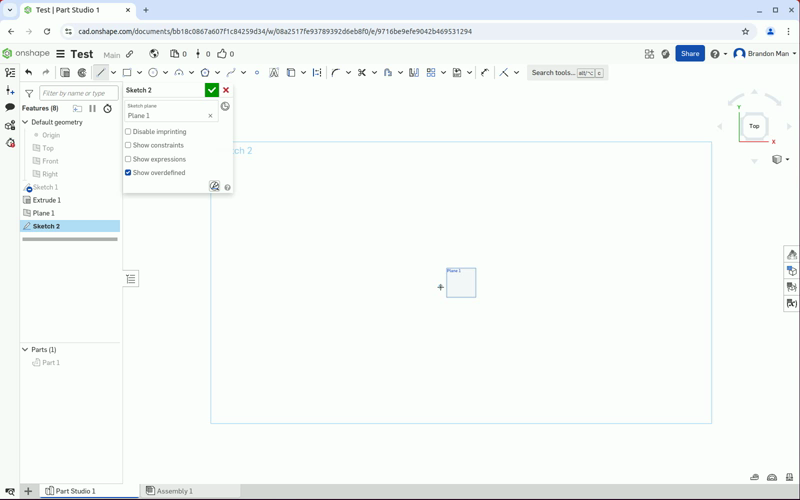
key_down(shift)
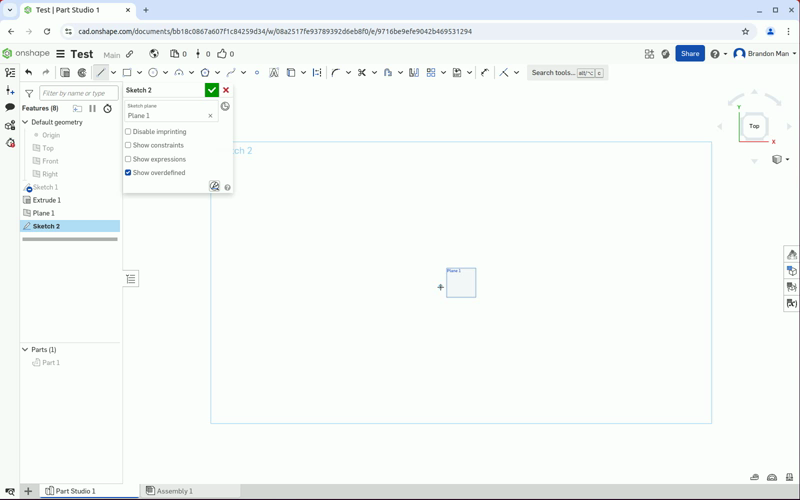
mouse_move(470, 286)
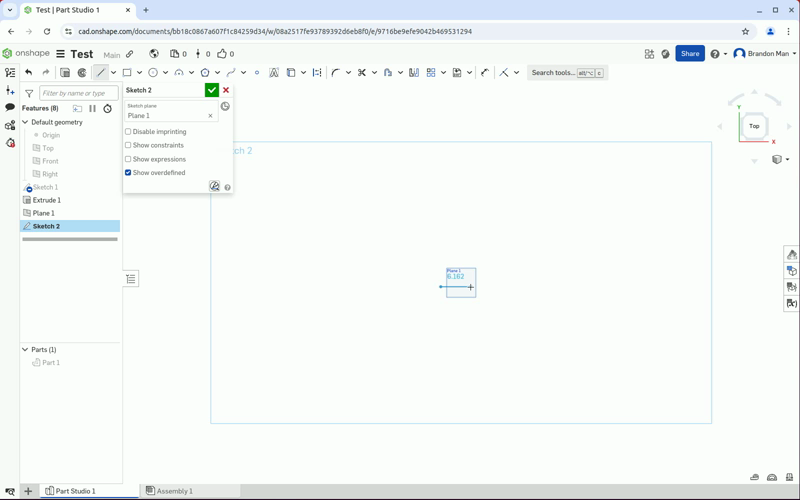
mouse_move(443, 286)
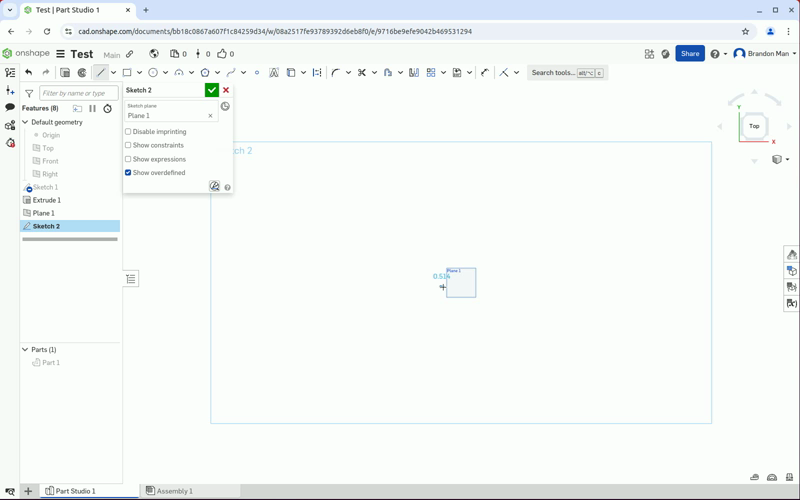
scroll(6)
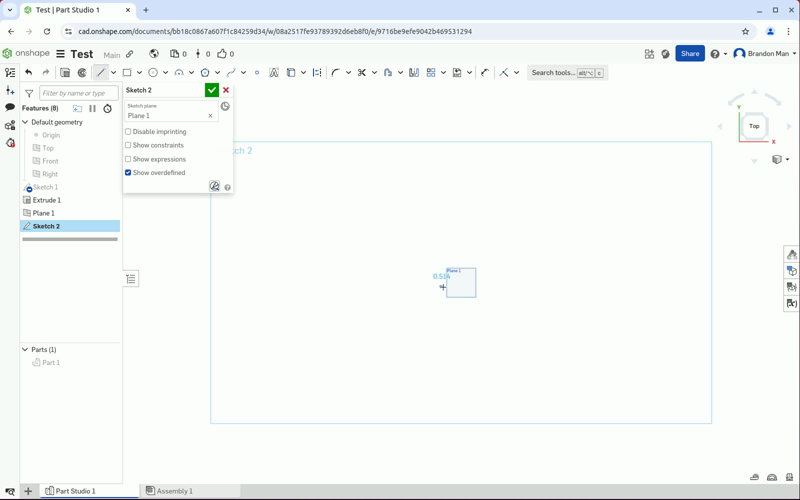
scroll(6)
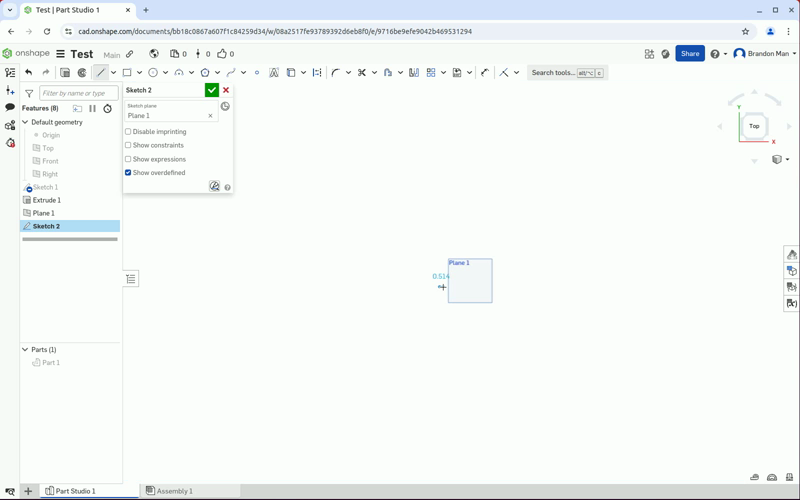
scroll(6)
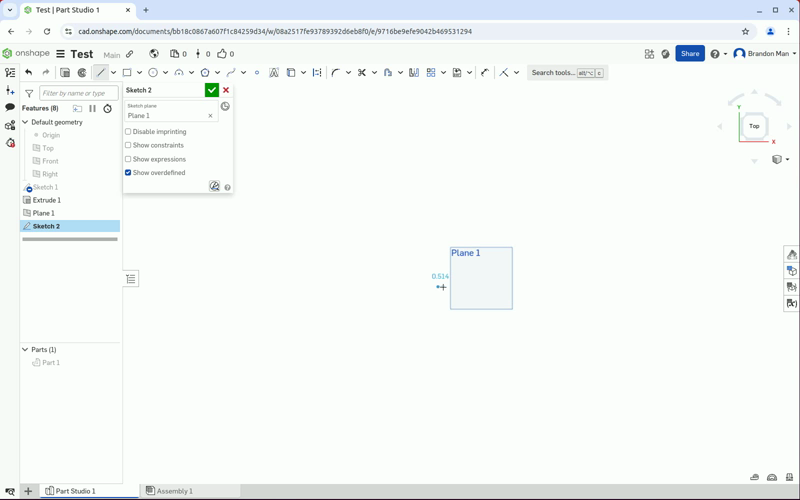
scroll(6)
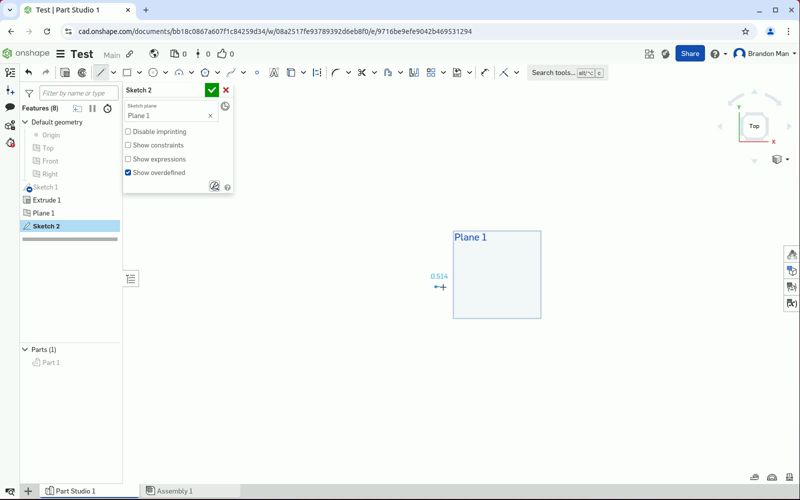
scroll(6)
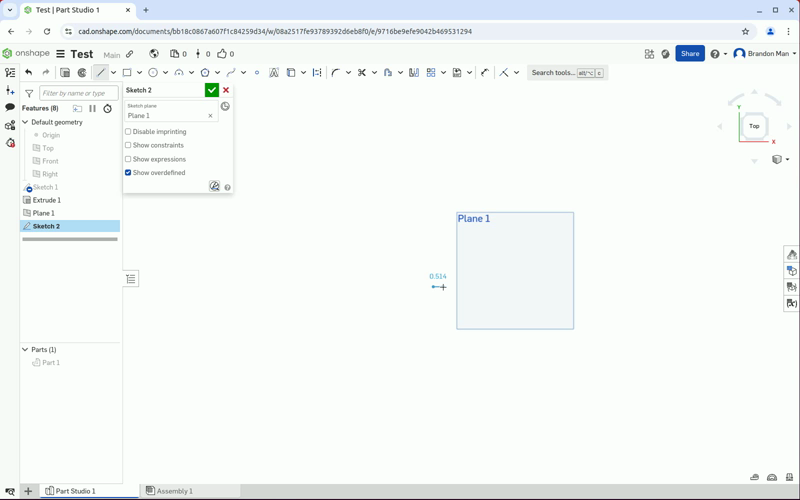
scroll(6)
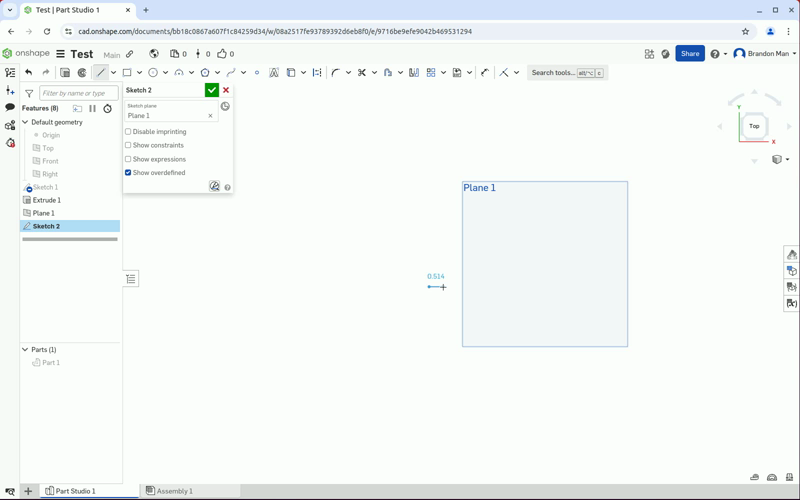
scroll(6)
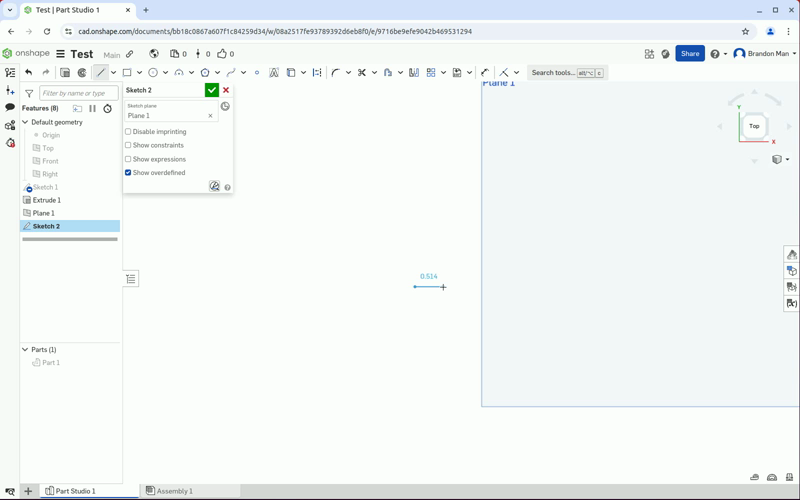
click(443, 286)
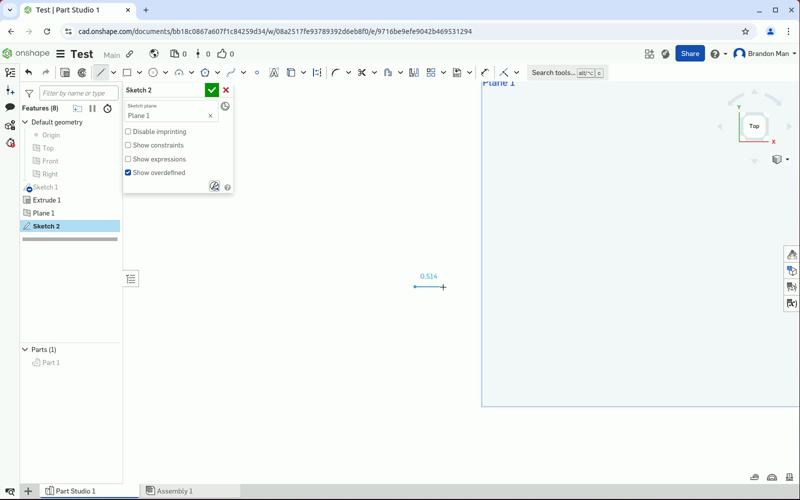
scroll(-6)
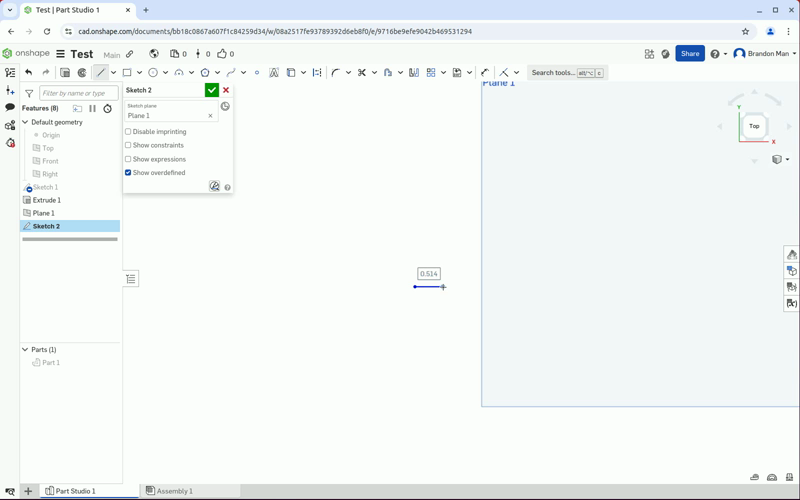
scroll(-6)
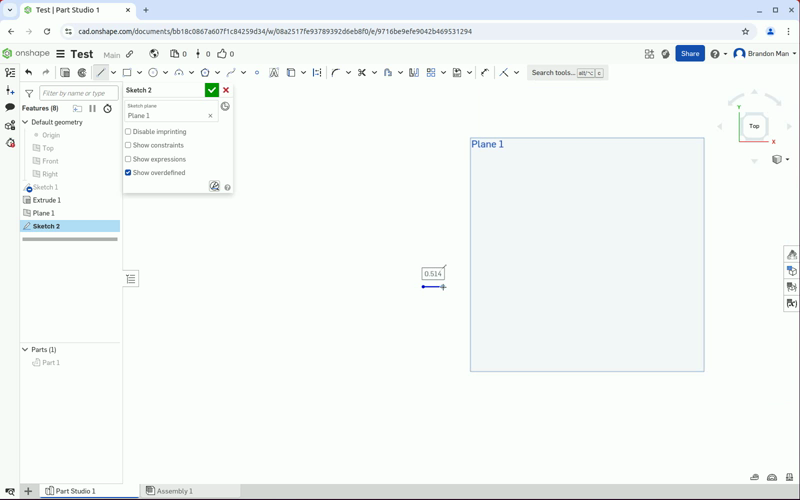
scroll(-6)
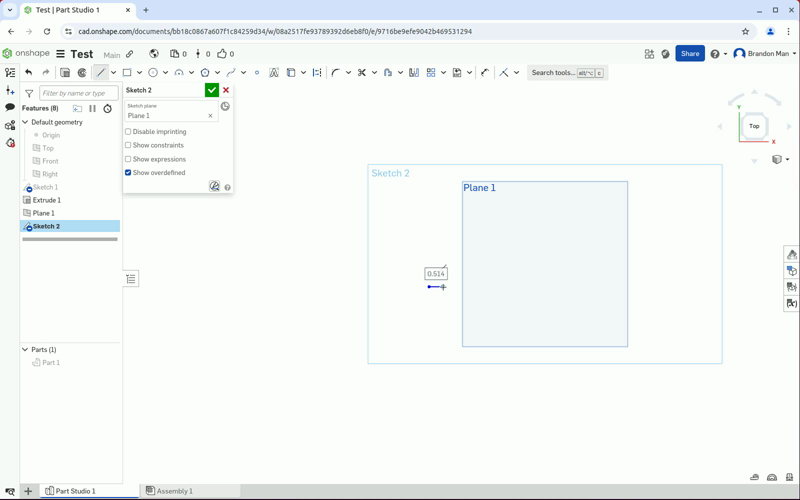
scroll(-6)
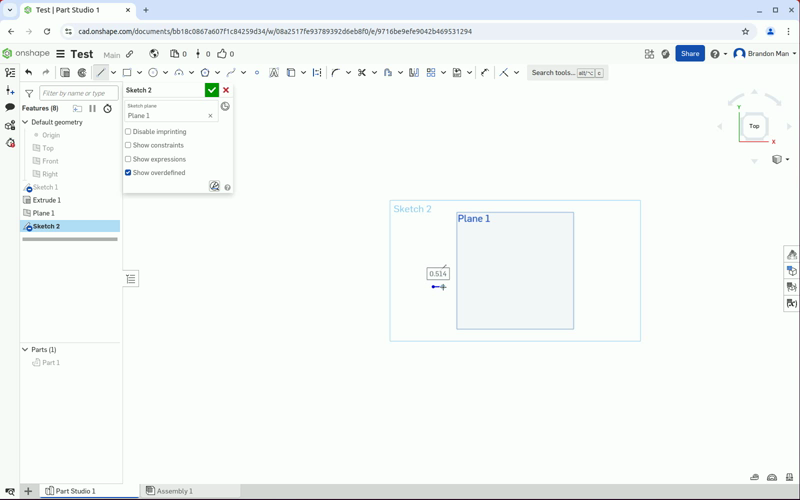
scroll(-6)
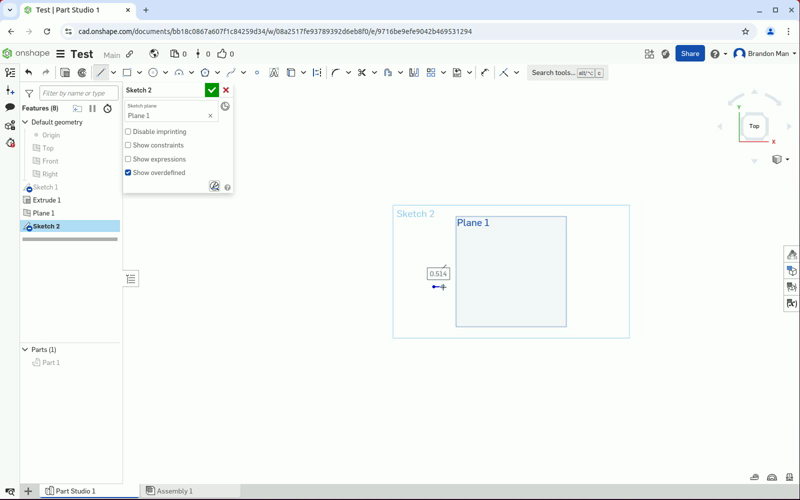
scroll(-6)
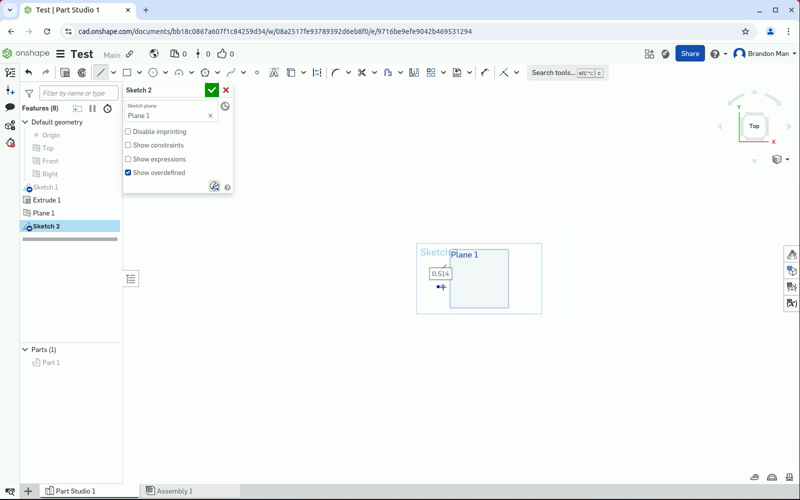
scroll(-6)
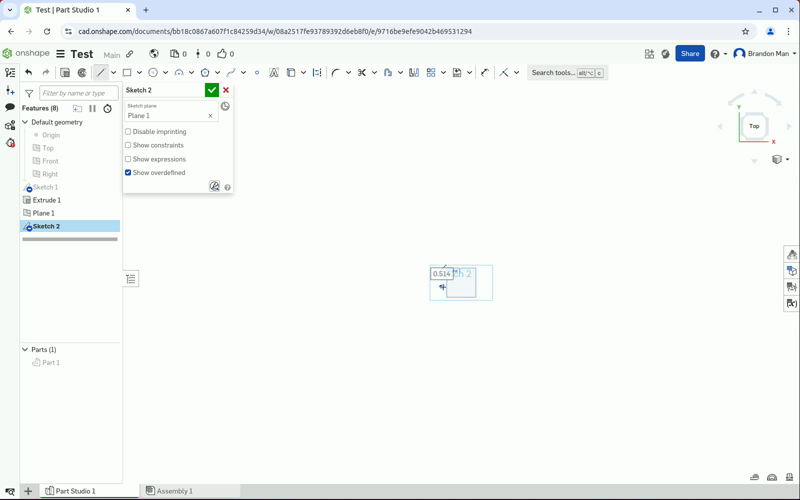
key_up(shift)
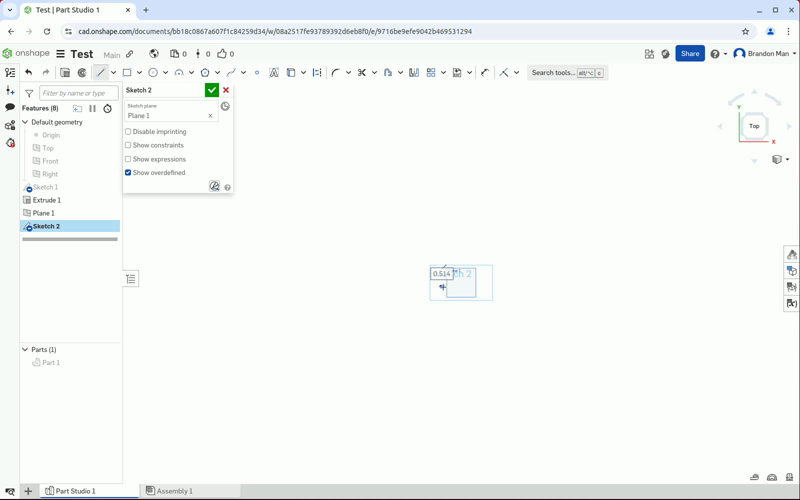
key_down(shift)
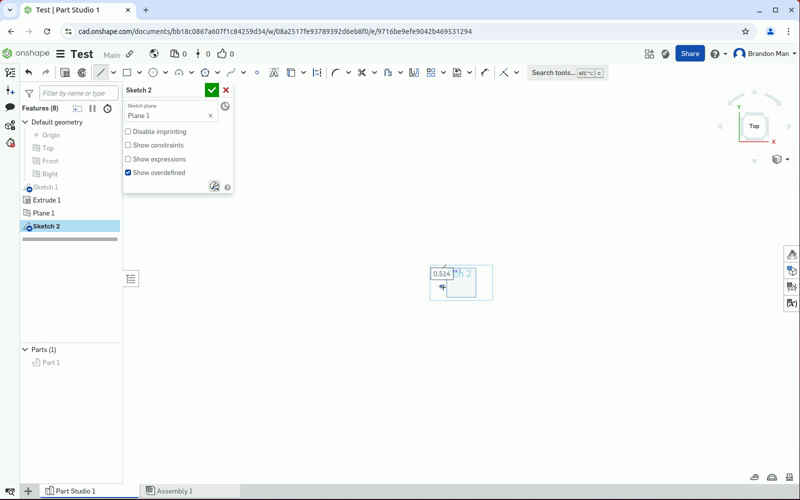
mouse_move(473, 286)
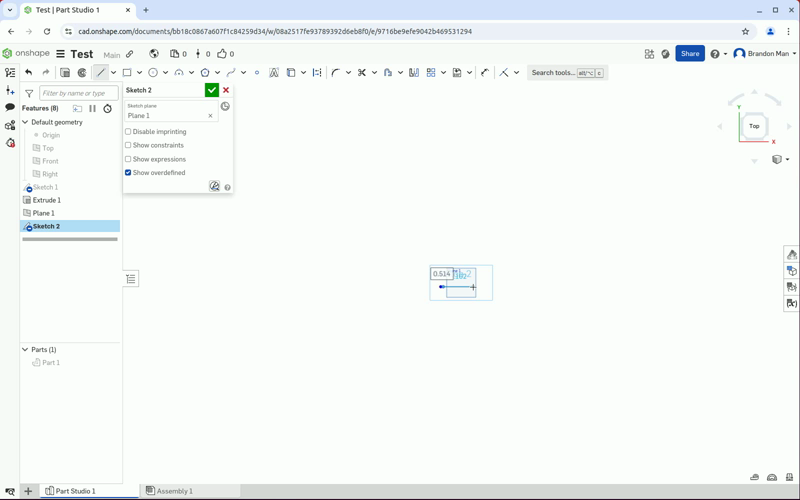
mouse_move(469, 286)
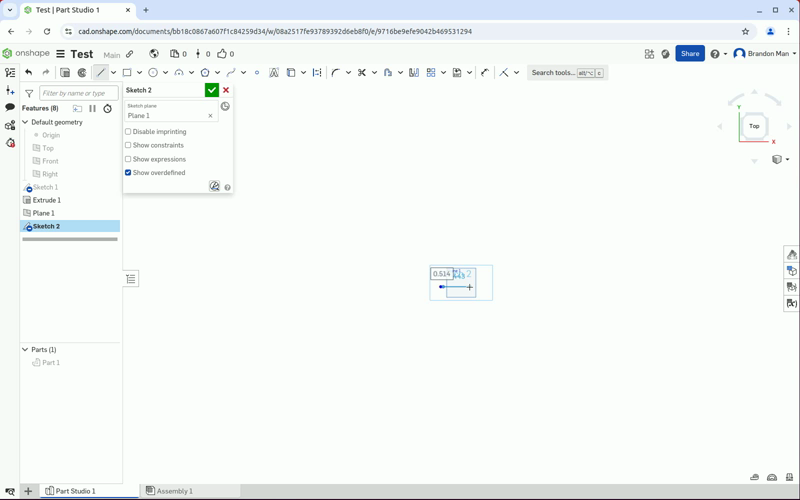
click(469, 286)
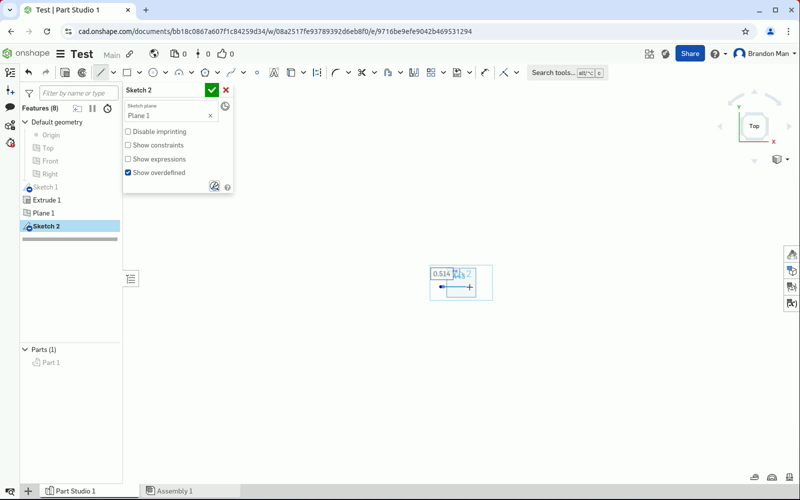
key_up(shift)
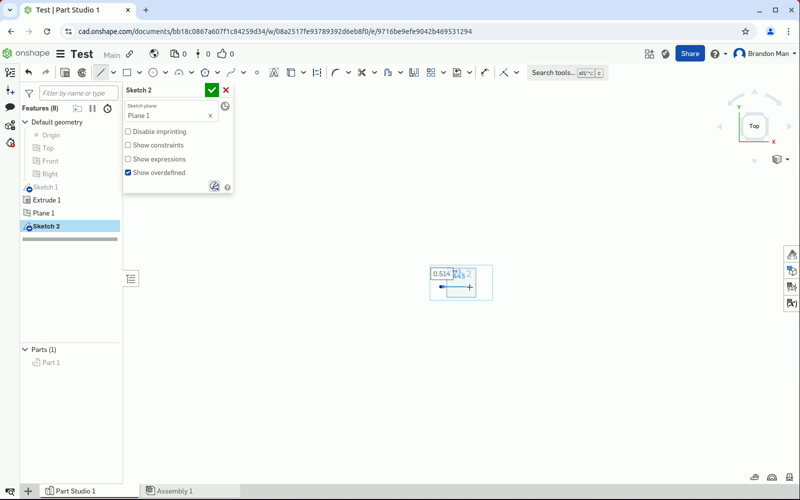
key_down(shift)
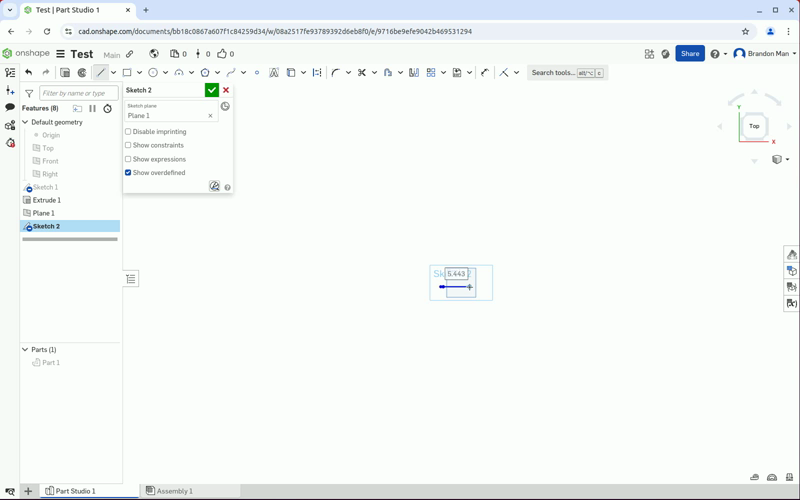
mouse_move(499, 286)
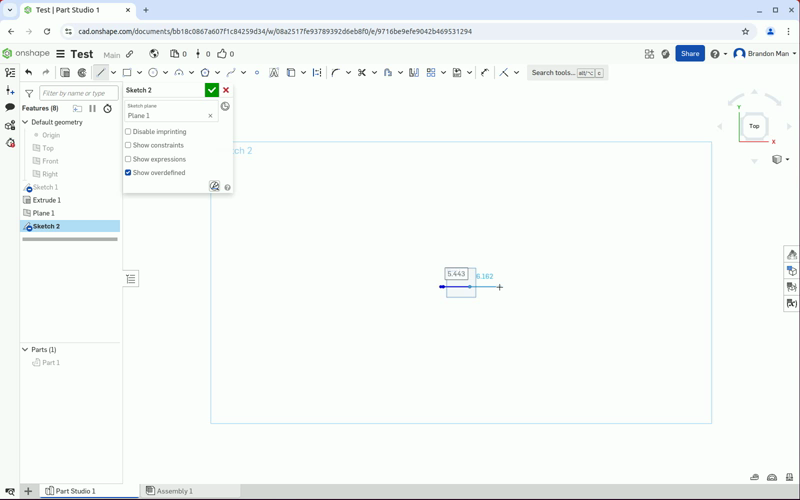
mouse_move(469, 283)
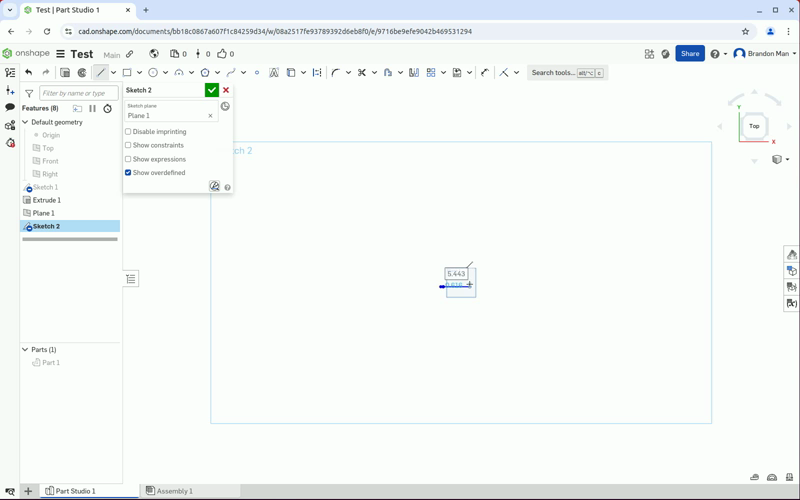
scroll(6)
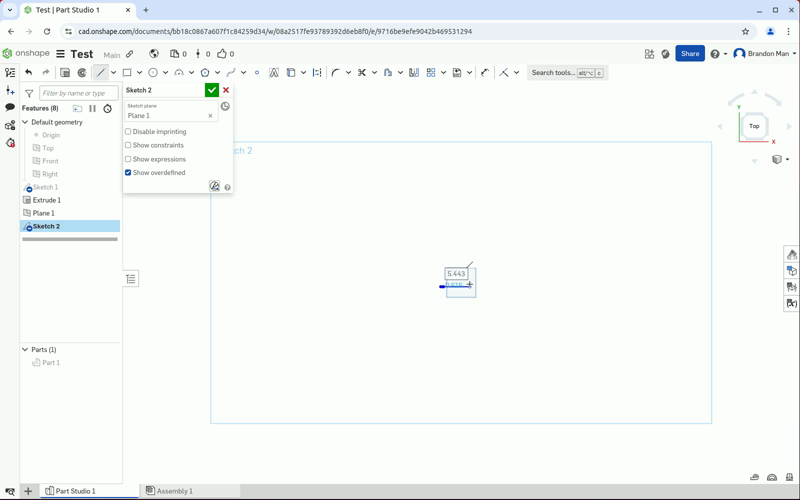
scroll(6)
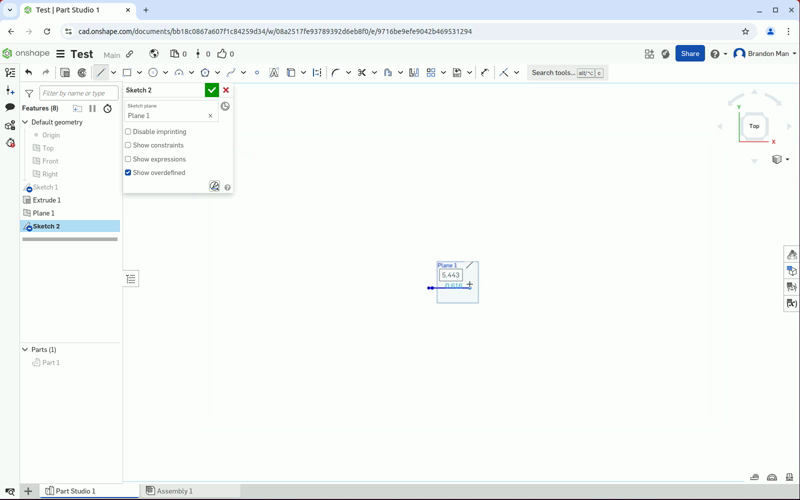
scroll(6)
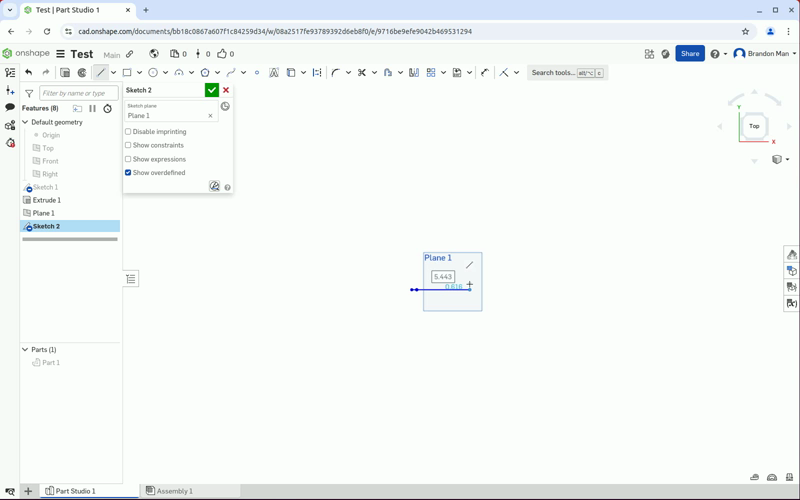
scroll(6)
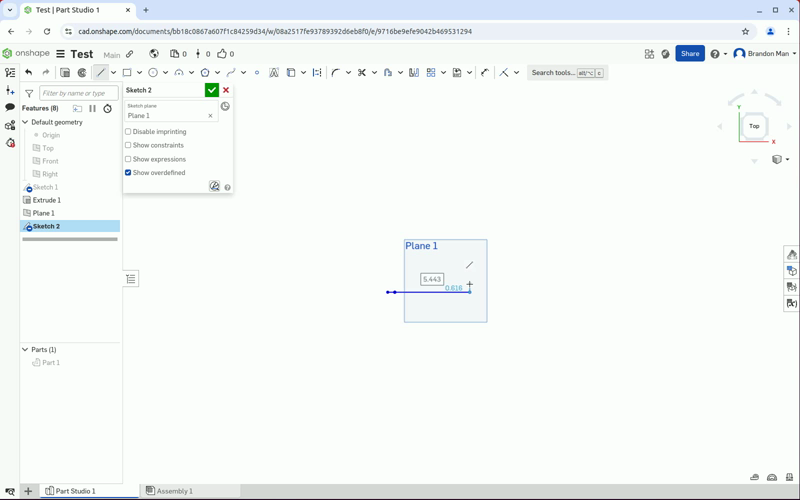
scroll(6)
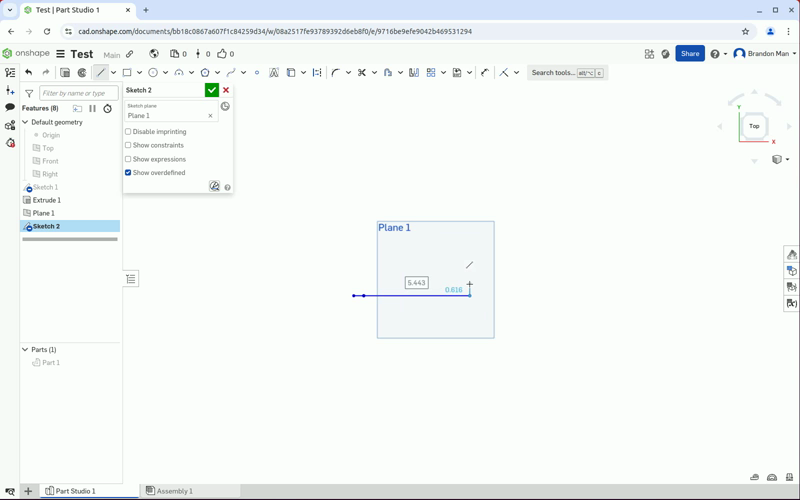
scroll(6)
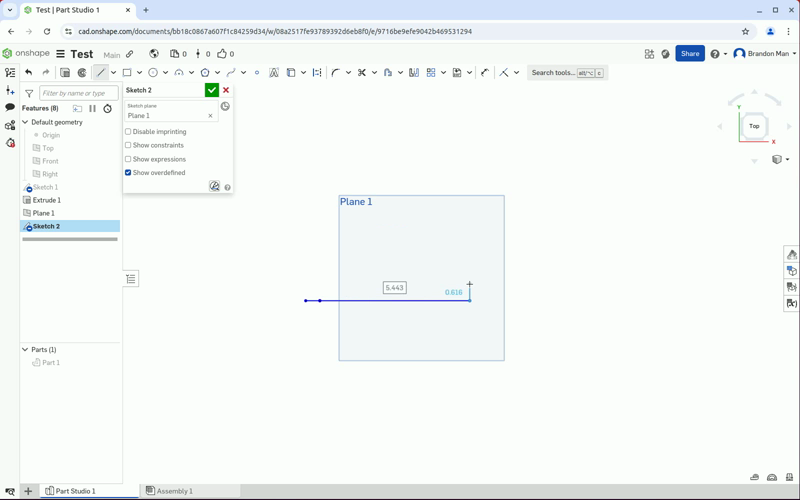
scroll(6)
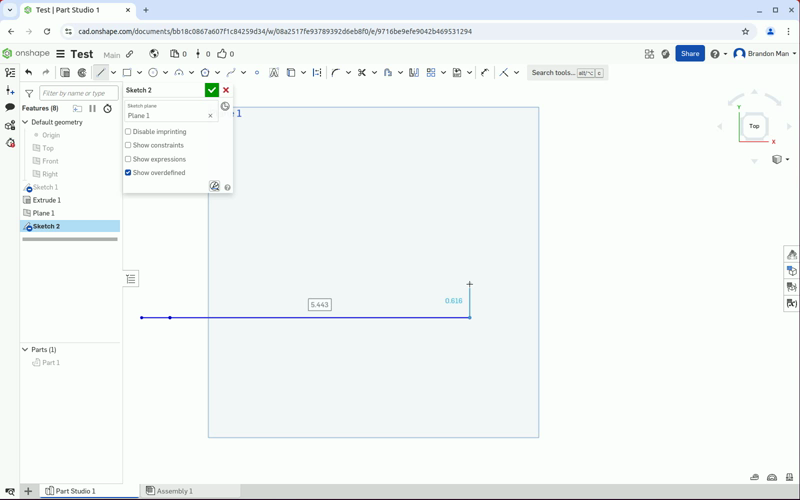
click(469, 283)
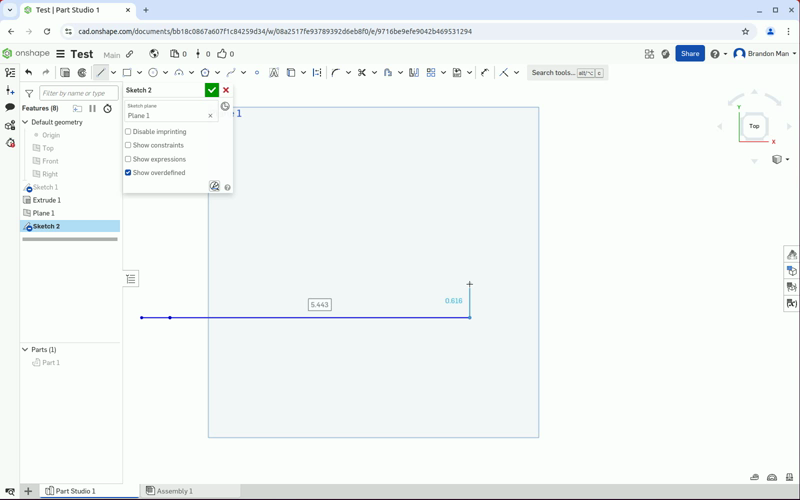
scroll(-6)
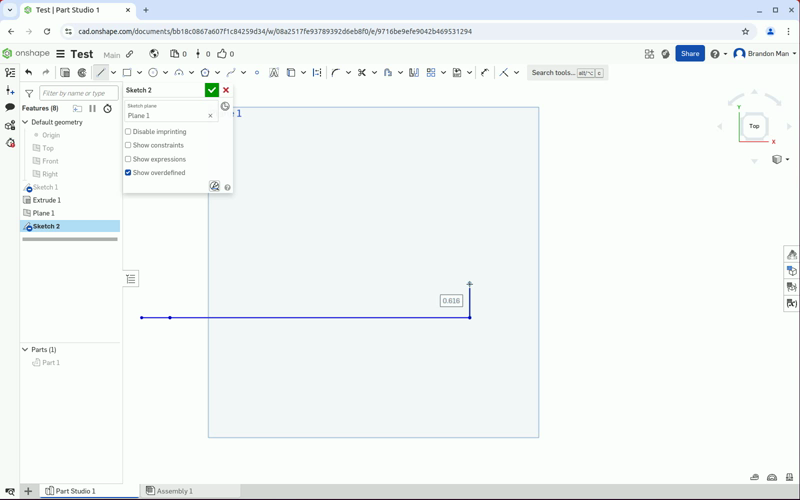
scroll(-6)
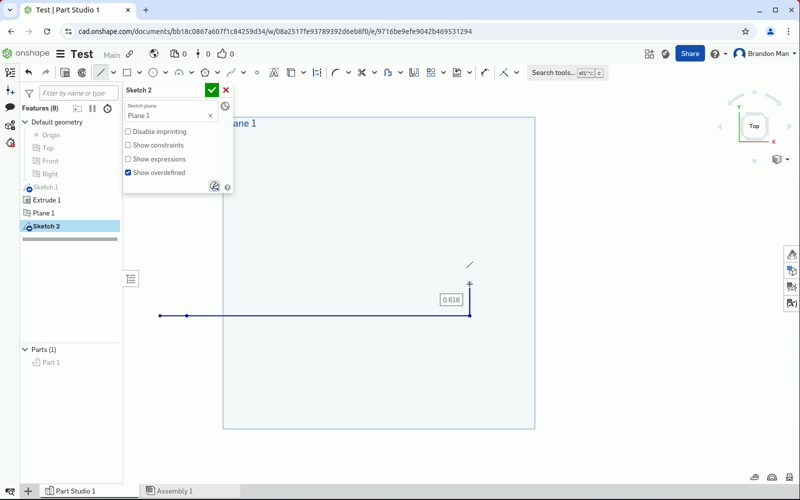
scroll(-6)
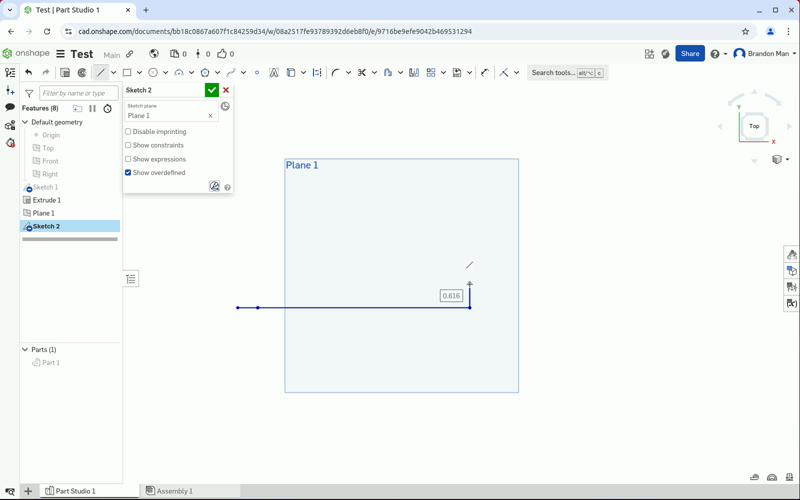
scroll(-6)
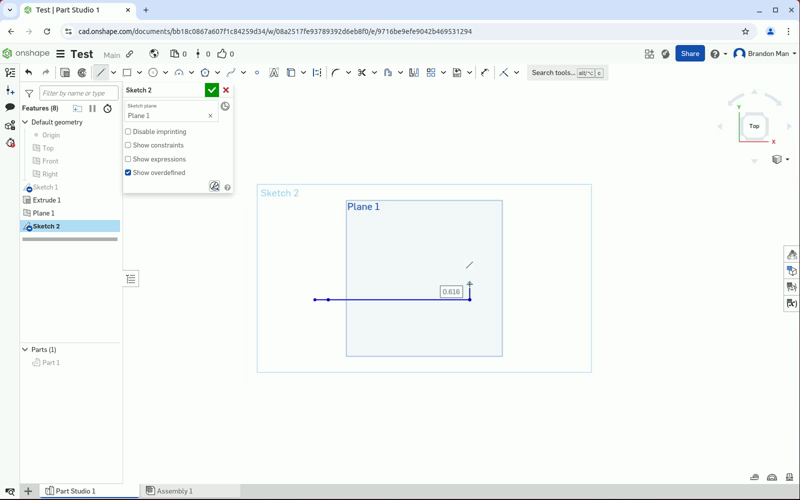
scroll(-6)
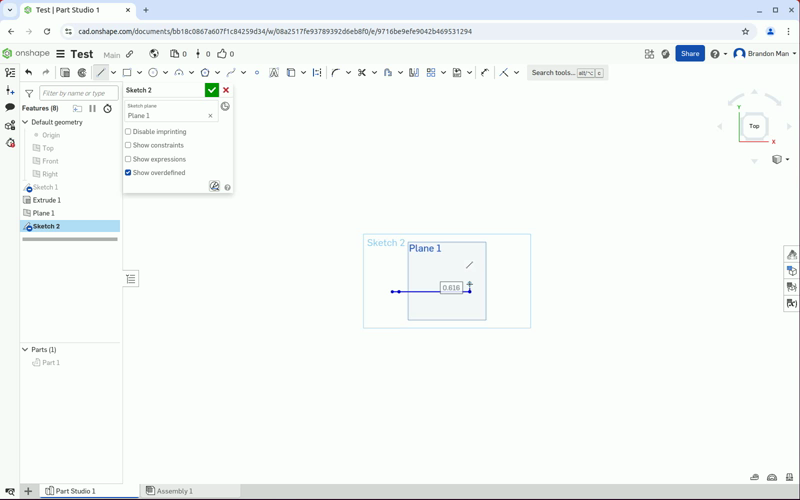
scroll(-6)
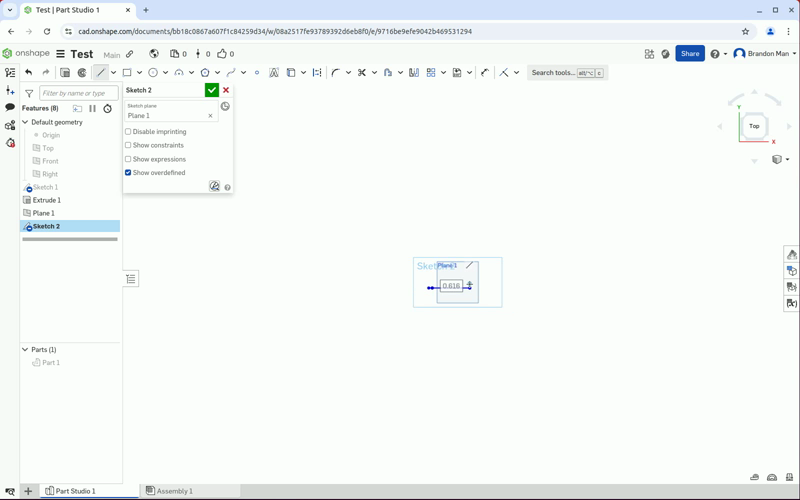
scroll(-6)
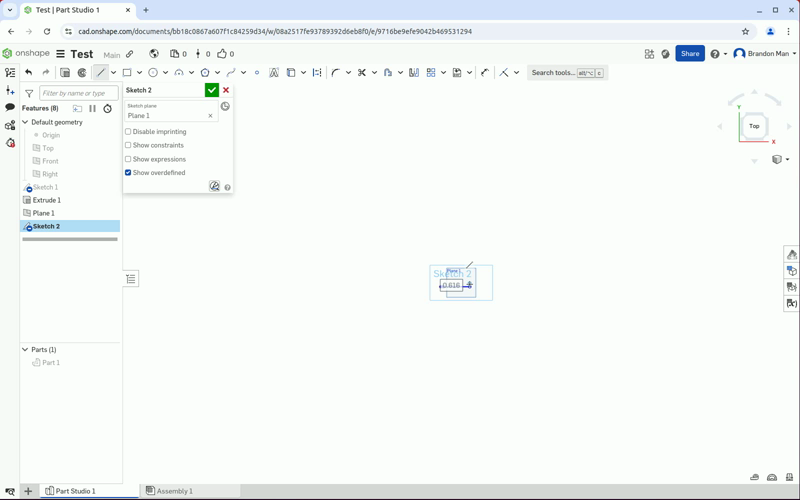
key_up(shift)
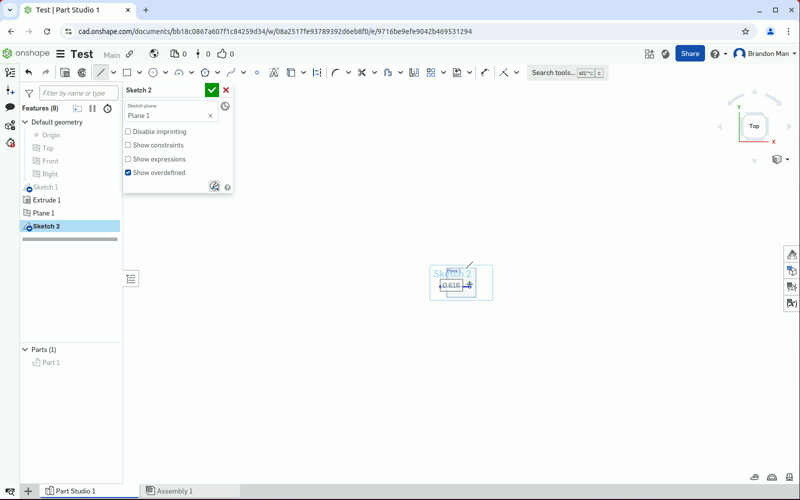
key_down(shift)
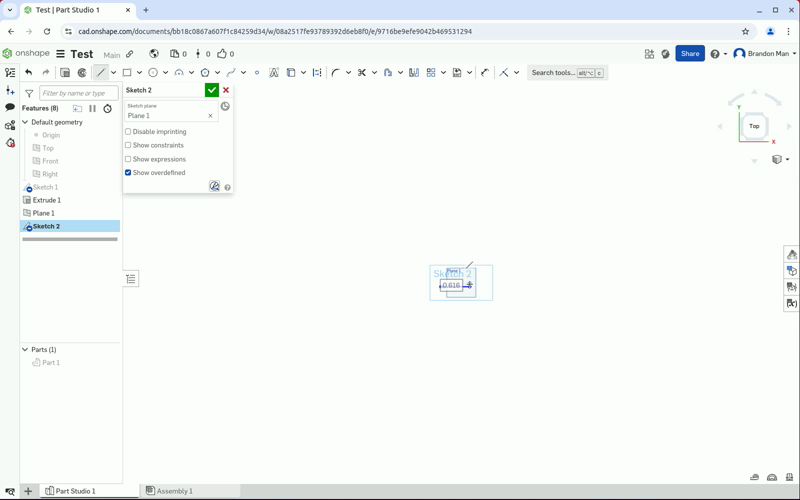
mouse_move(499, 283)
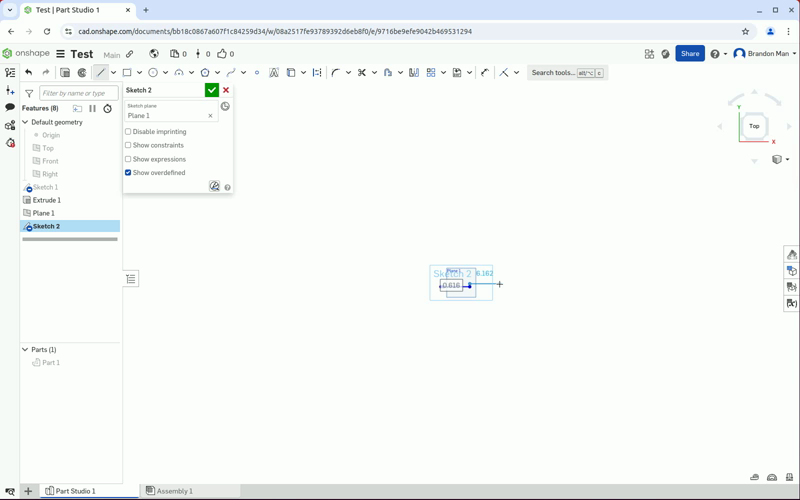
mouse_move(440, 283)
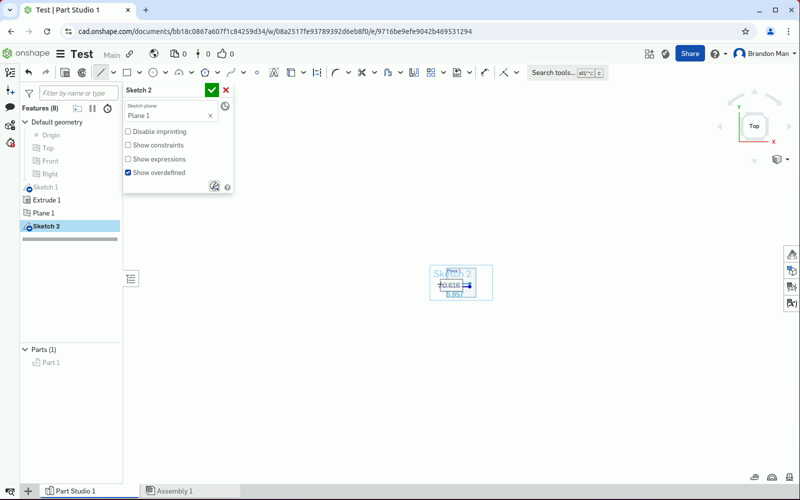
scroll(6)
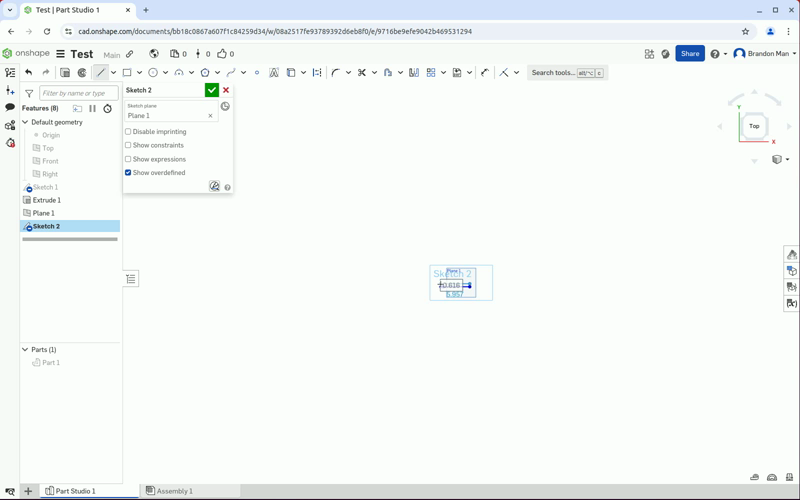
scroll(6)
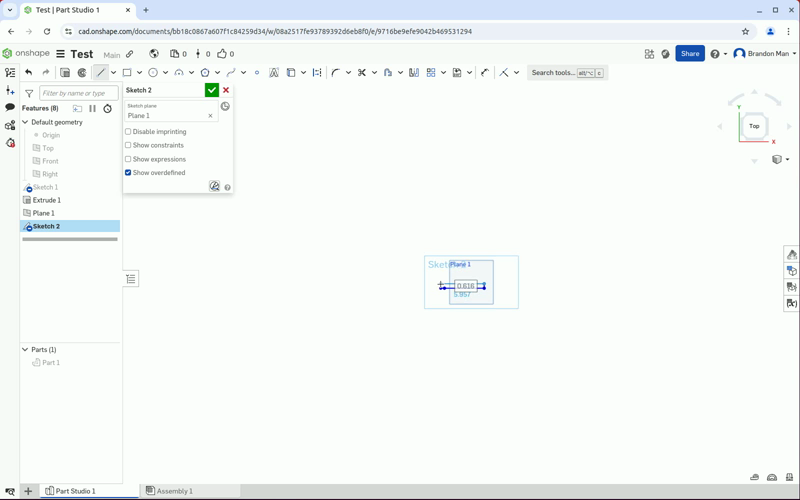
scroll(6)
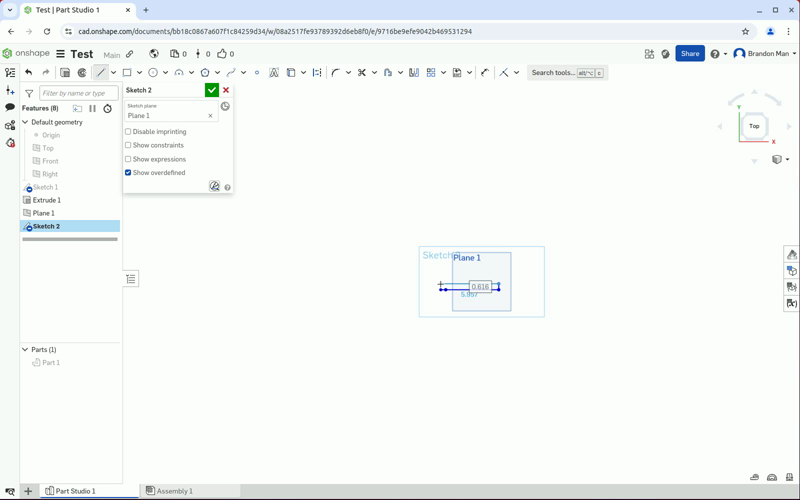
scroll(6)
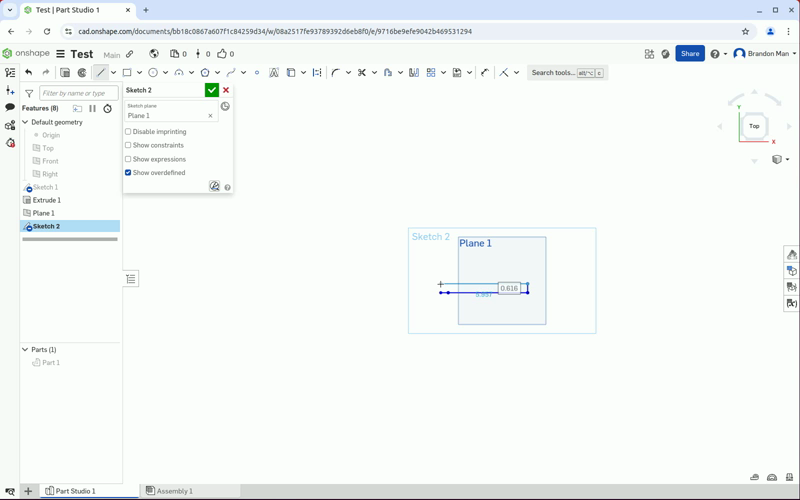
scroll(6)
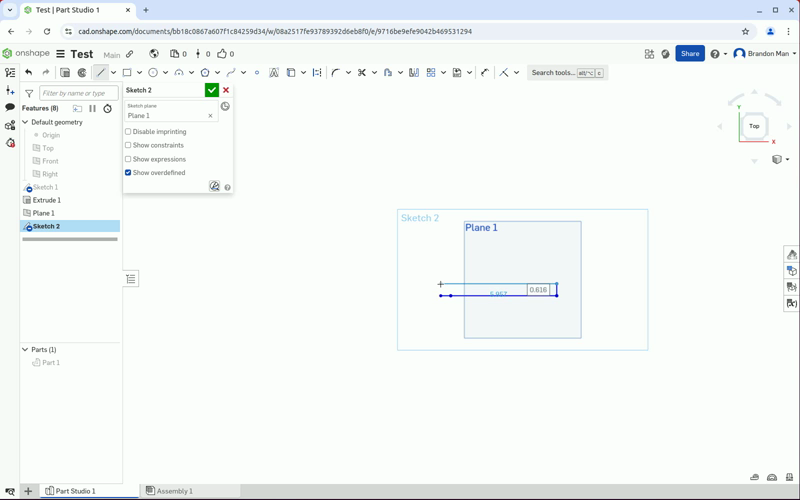
scroll(6)
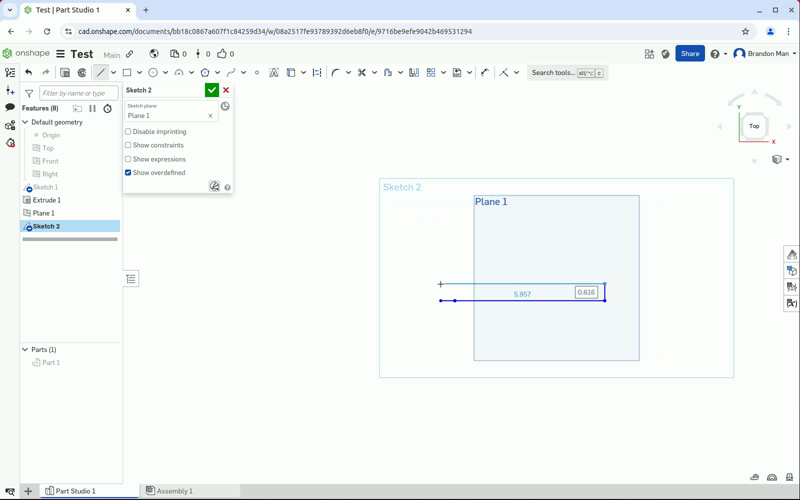
scroll(6)
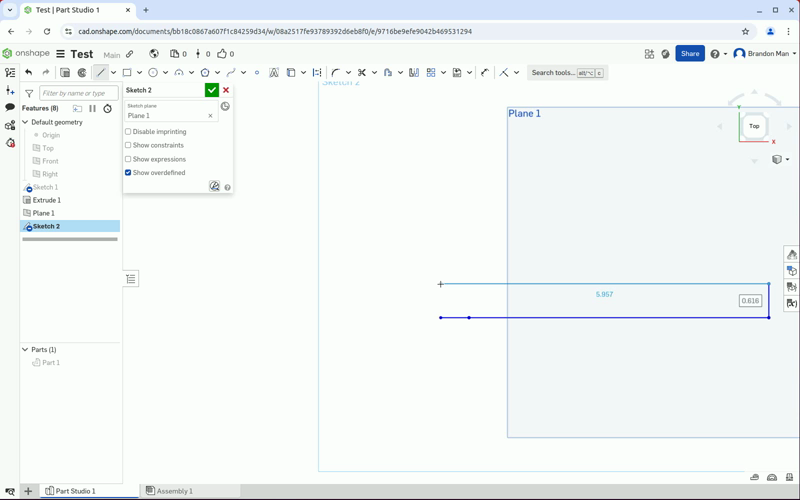
click(440, 283)
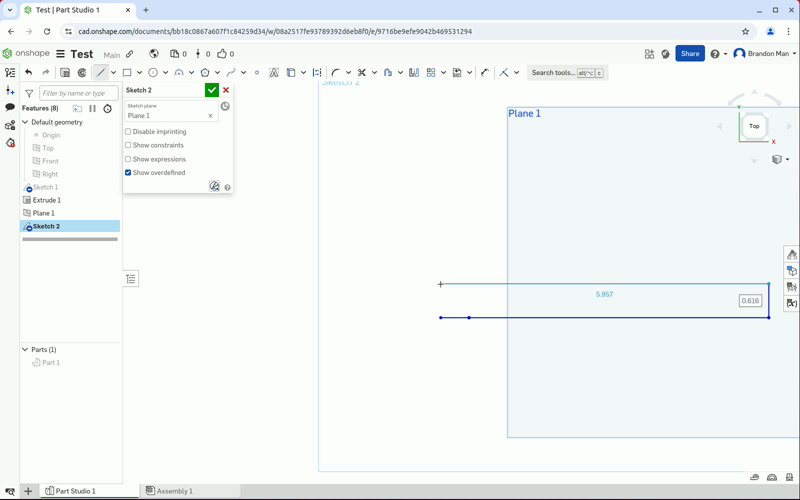
scroll(-6)
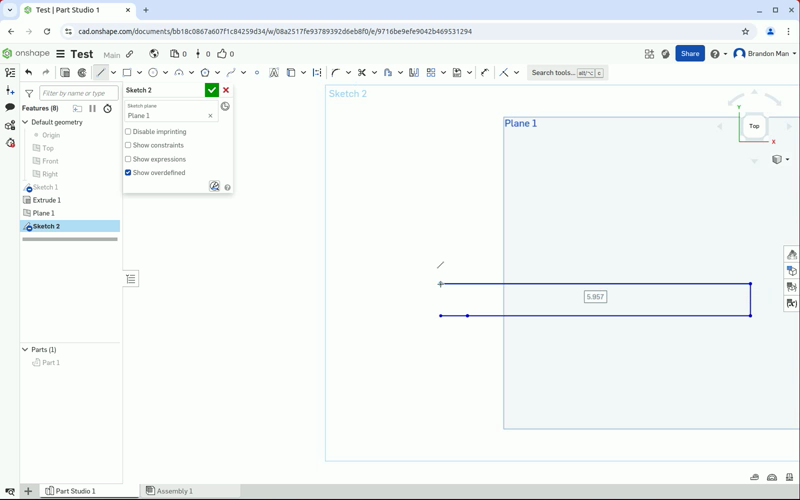
scroll(-6)
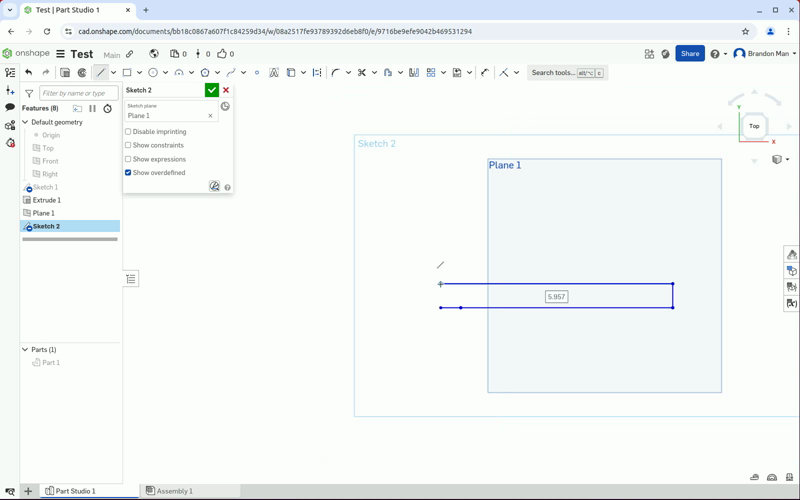
scroll(-6)
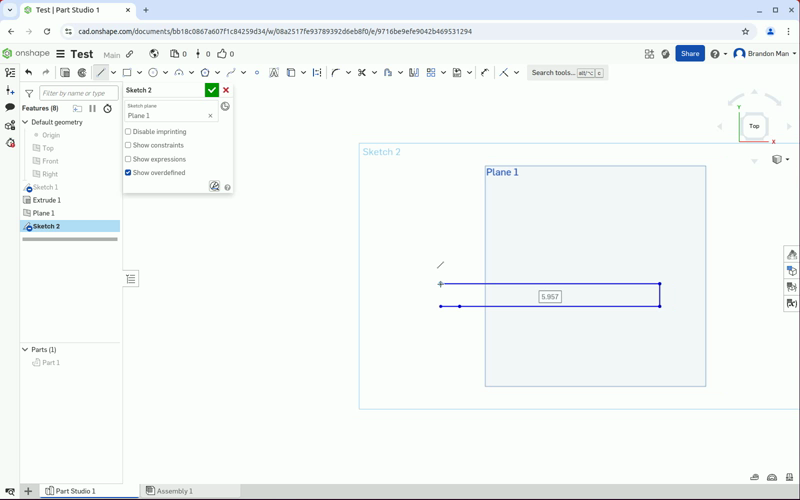
scroll(-6)
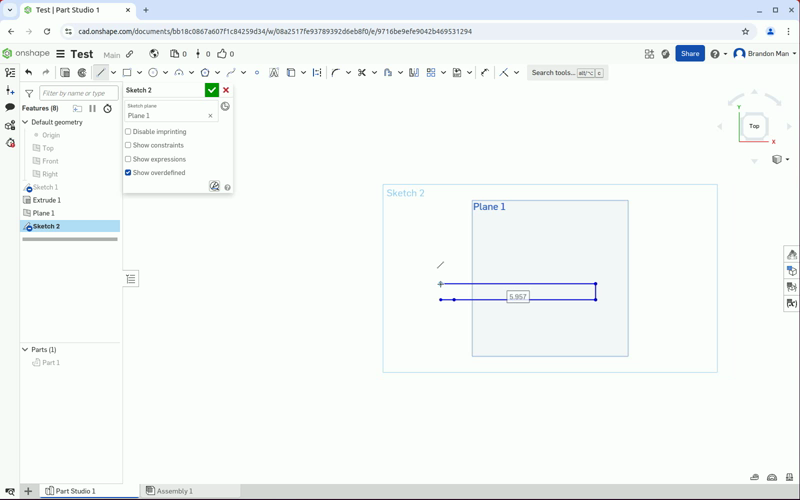
scroll(-6)
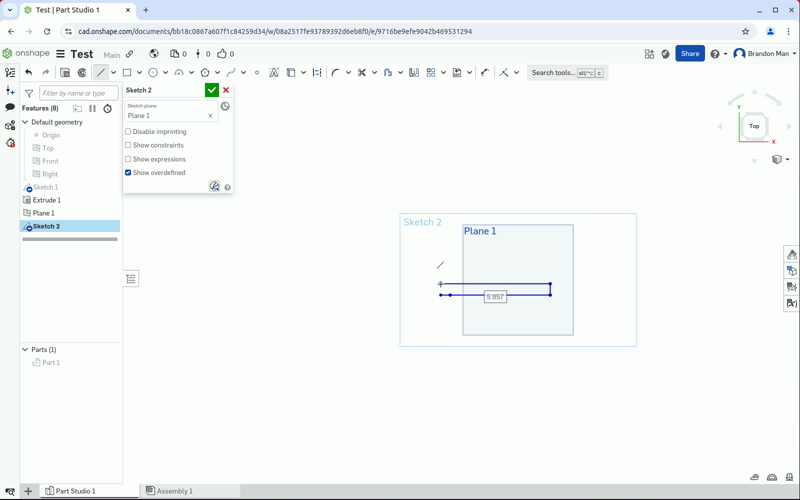
scroll(-6)
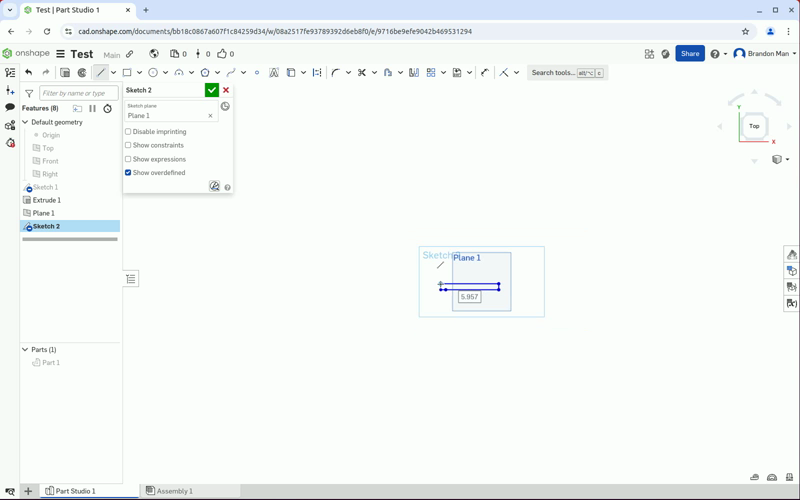
scroll(-6)
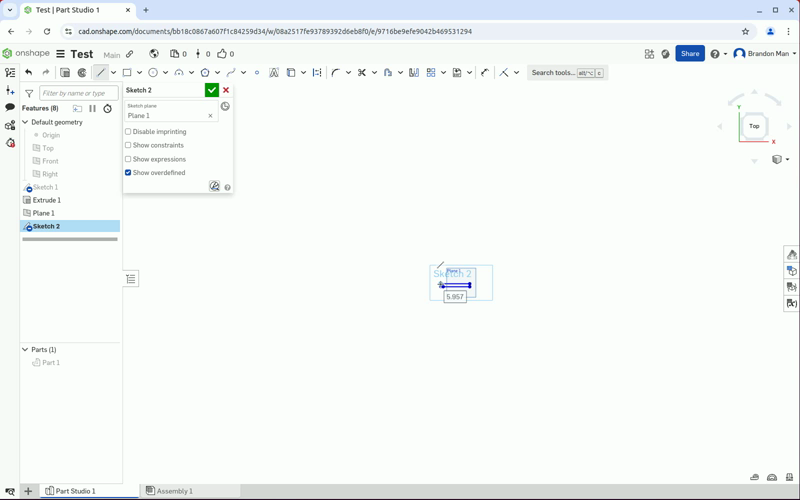
key_up(shift)
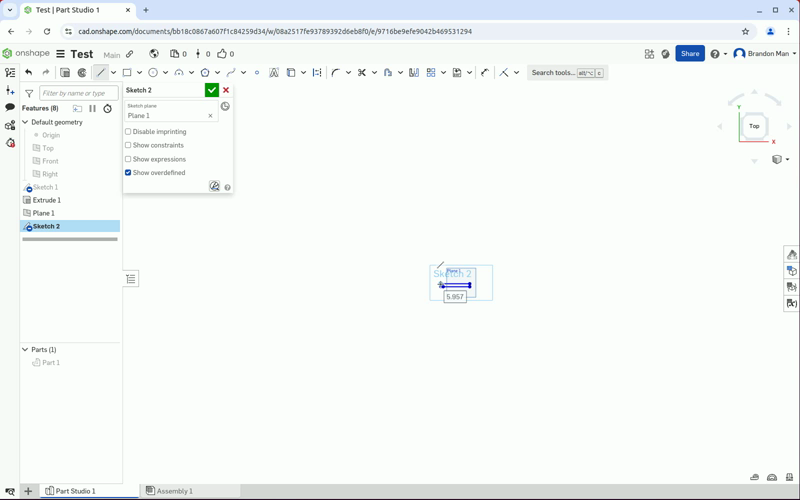
mouse_move(470, 283)
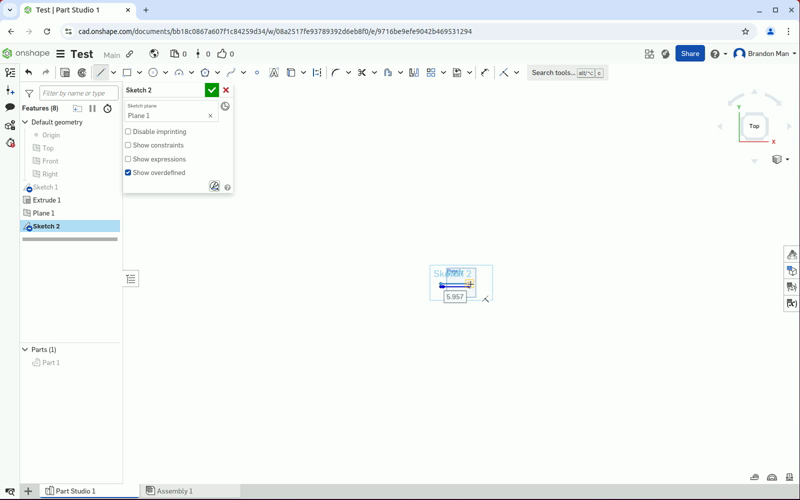
key_down(shift)
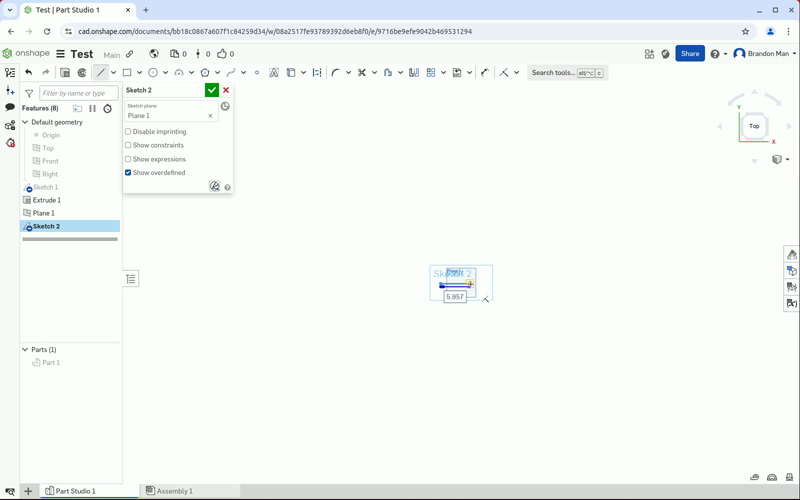
mouse_move(440, 286)
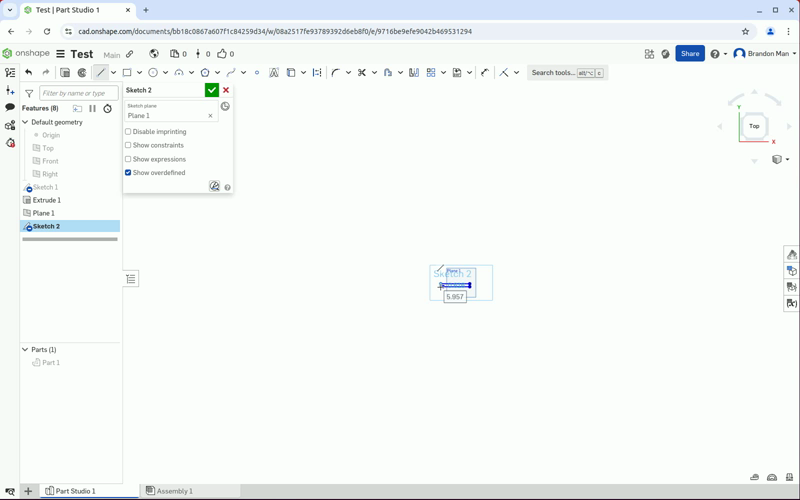
scroll(6)
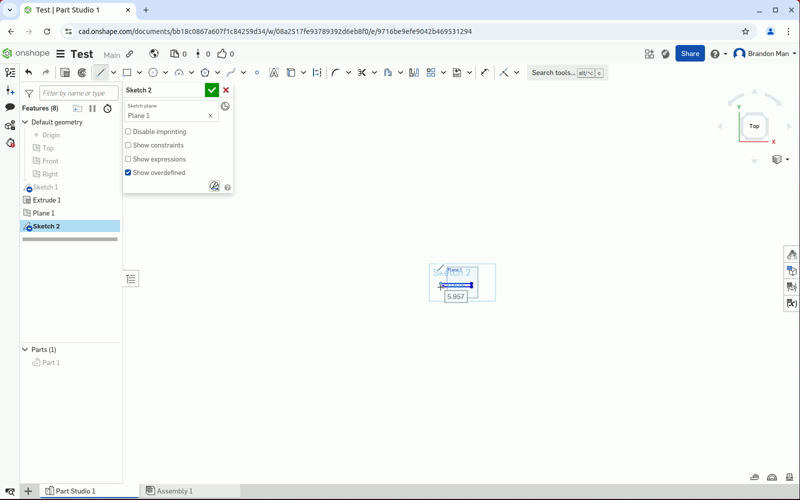
scroll(6)
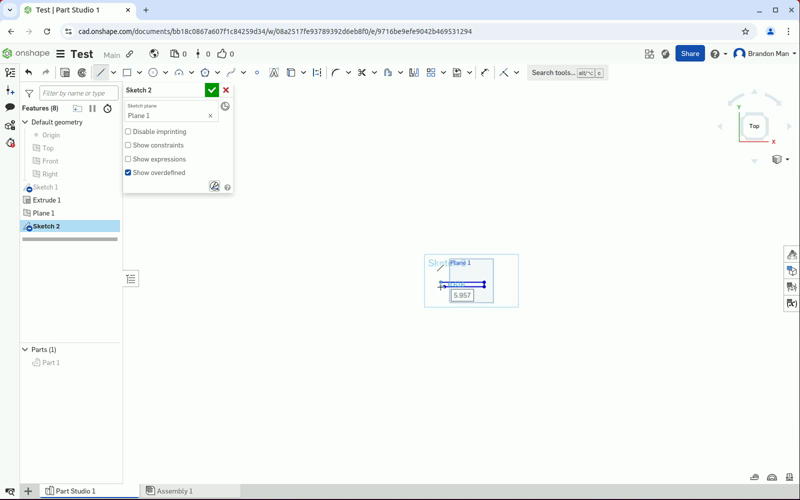
scroll(6)
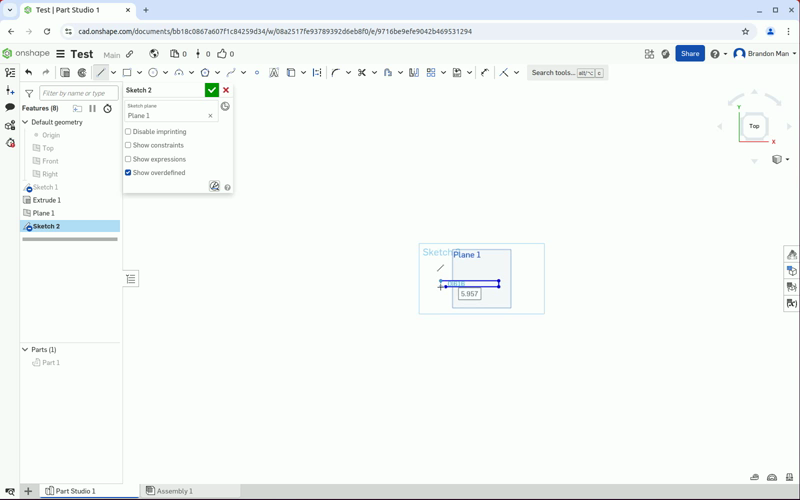
scroll(6)
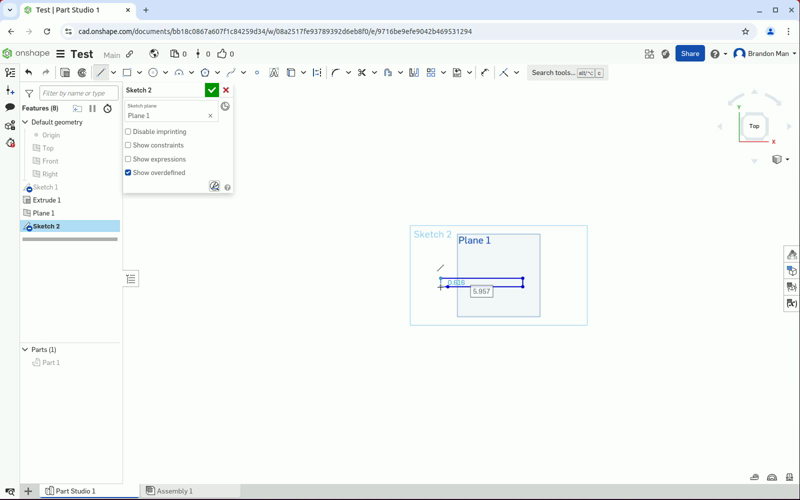
scroll(6)
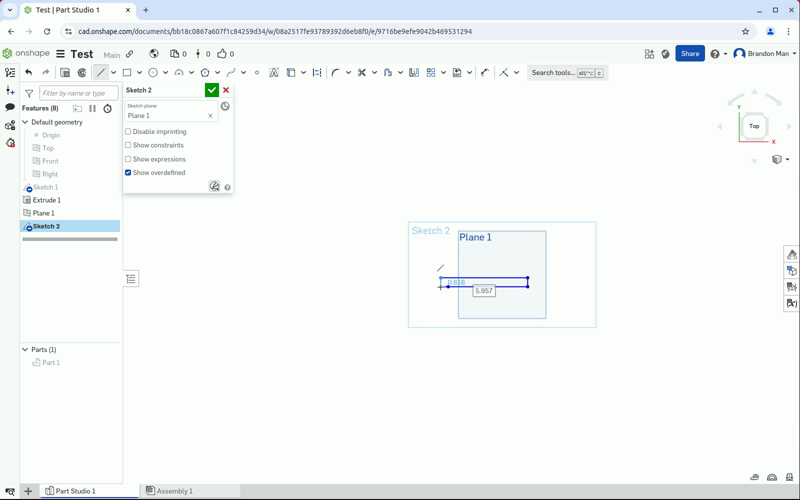
scroll(6)
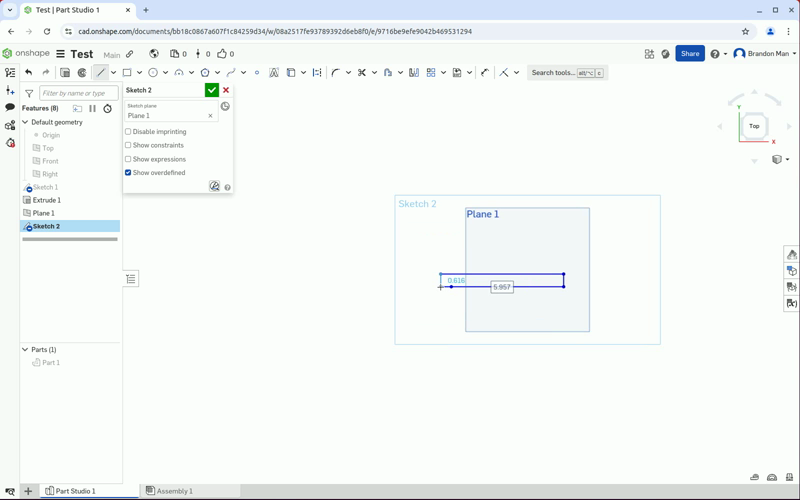
scroll(6)
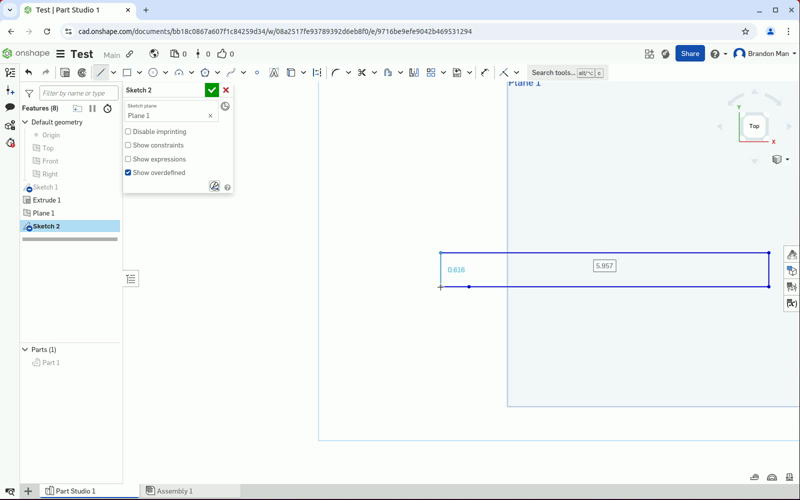
key_up(shift)
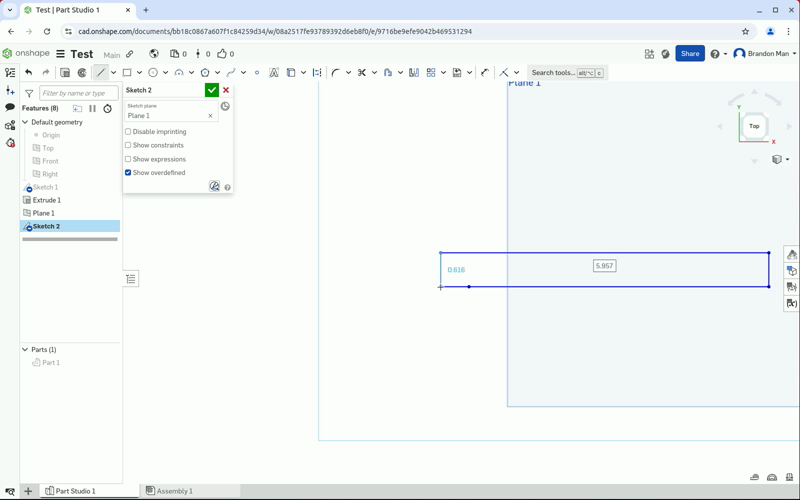
click(440, 286)
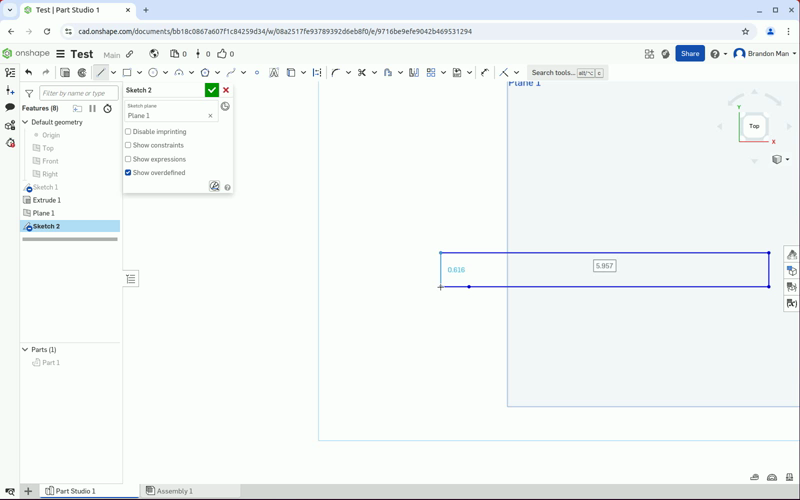
scroll(-6)
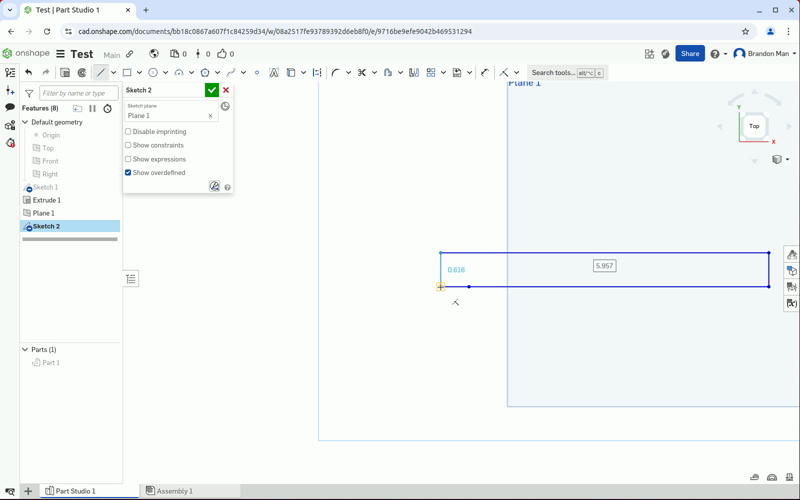
scroll(-6)
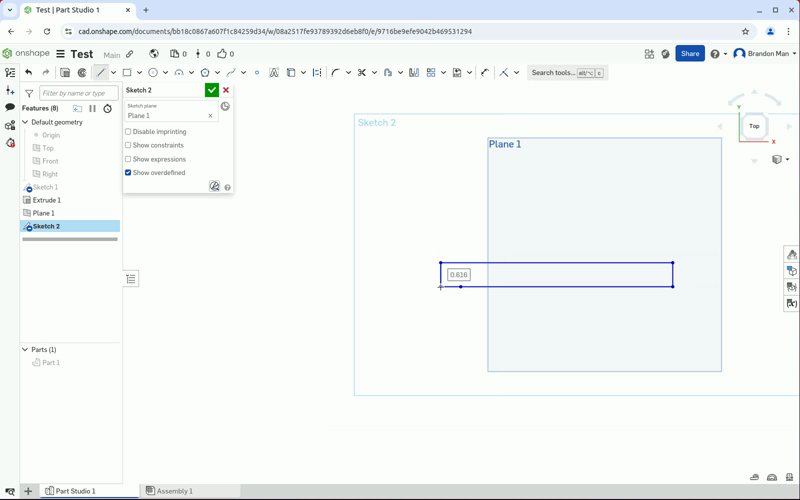
scroll(-6)
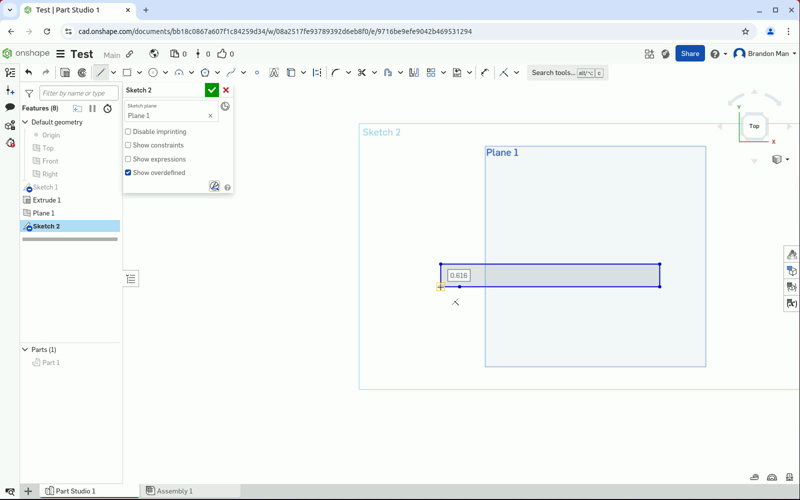
scroll(-6)
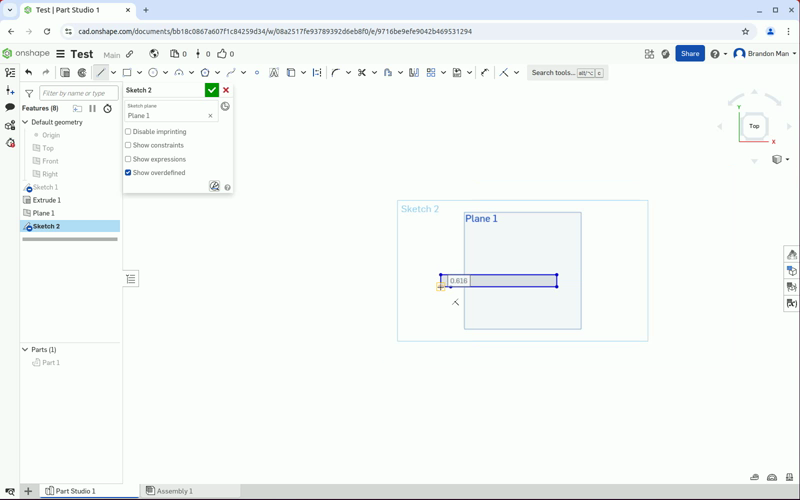
scroll(-6)
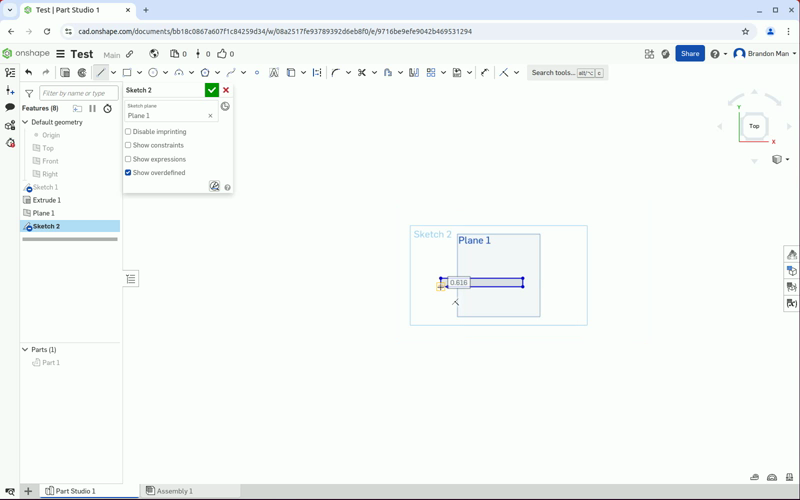
scroll(-6)
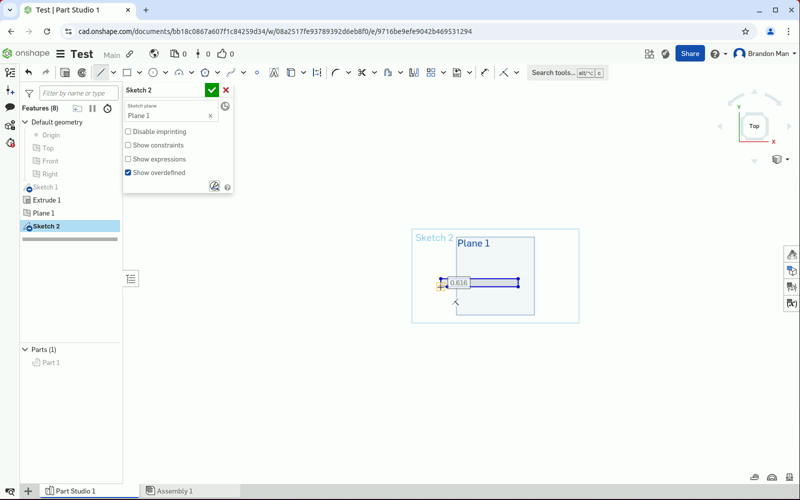
scroll(-6)
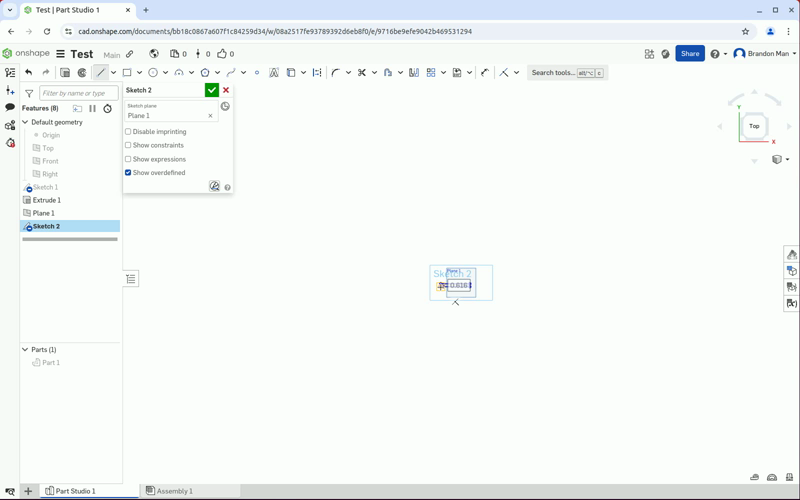
key(esc)
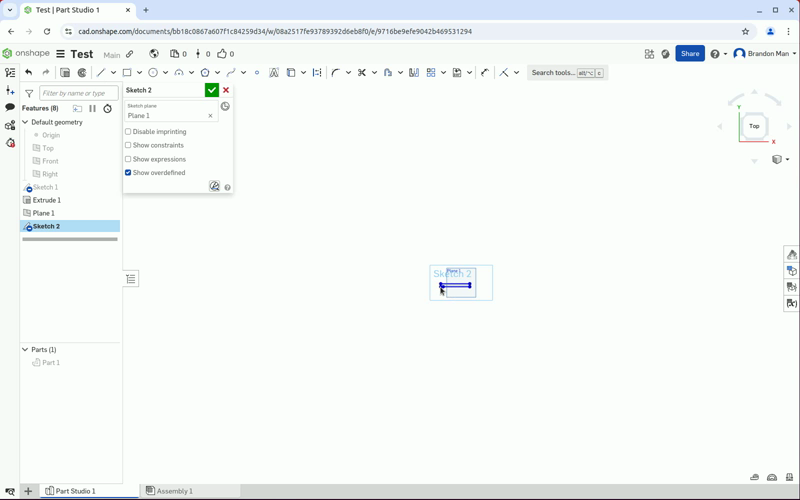
mouse_move(440, 284)
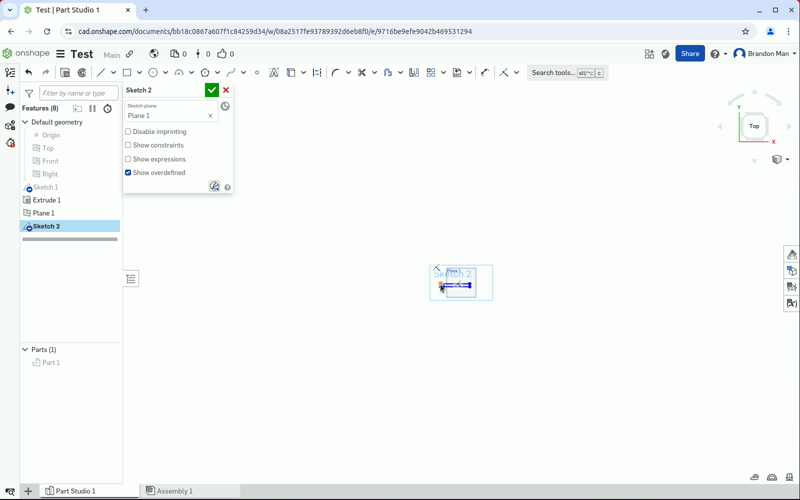
scroll(6)
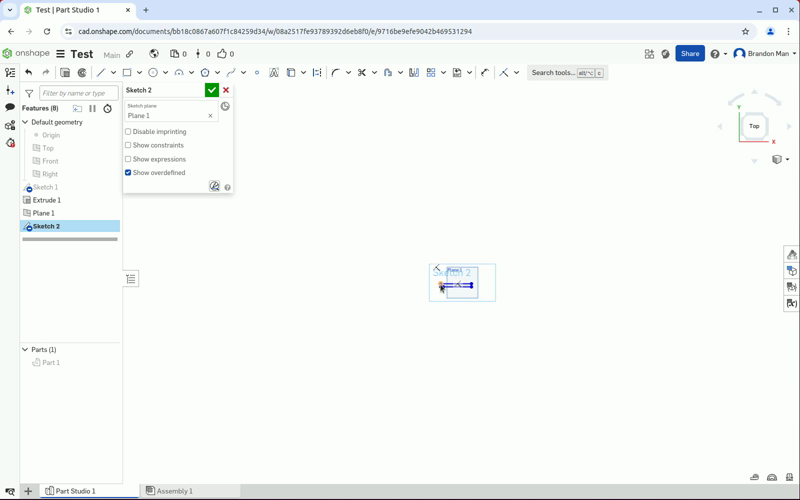
scroll(6)
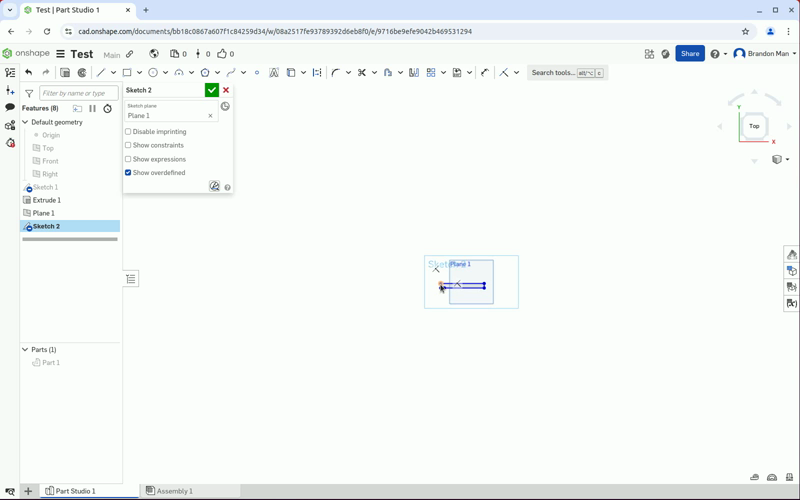
scroll(6)
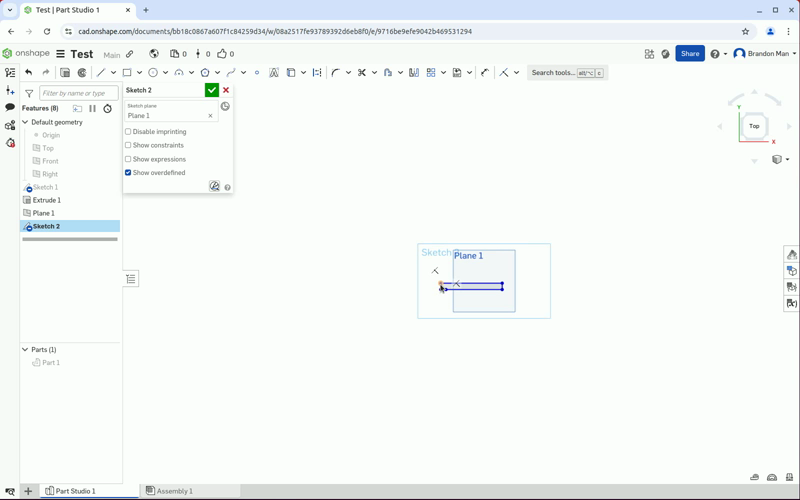
scroll(6)
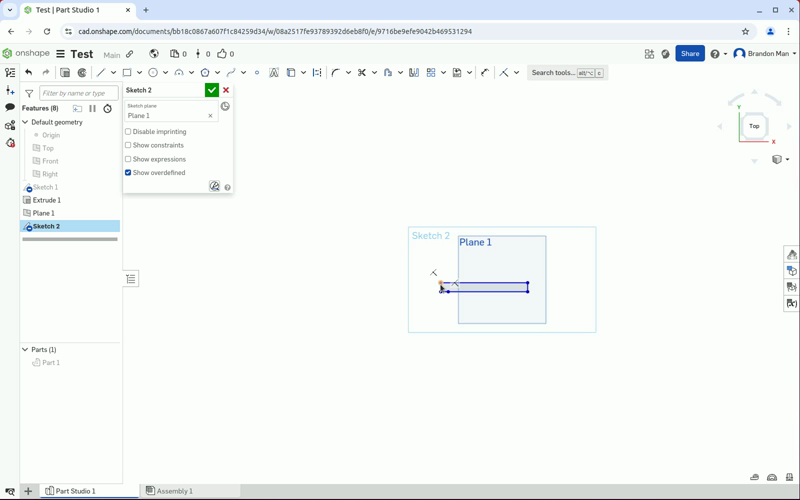
scroll(6)
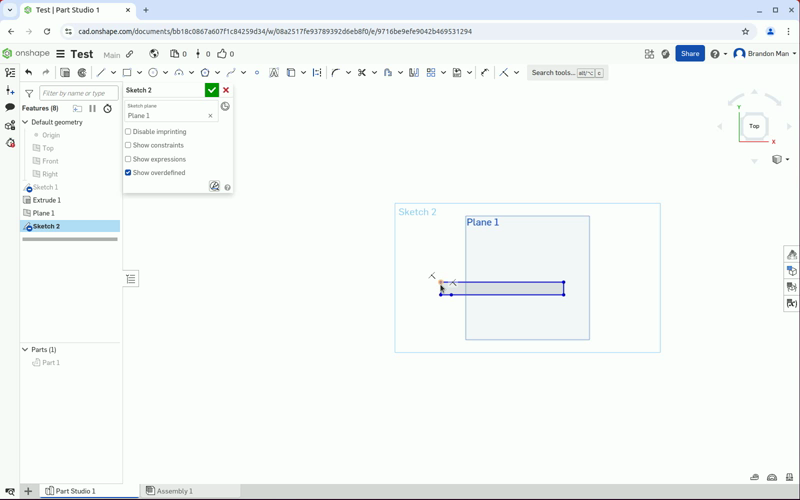
scroll(6)
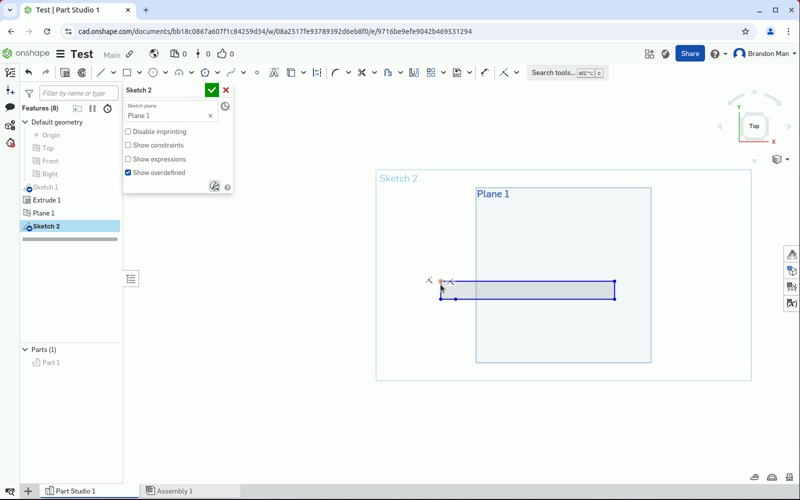
scroll(6)
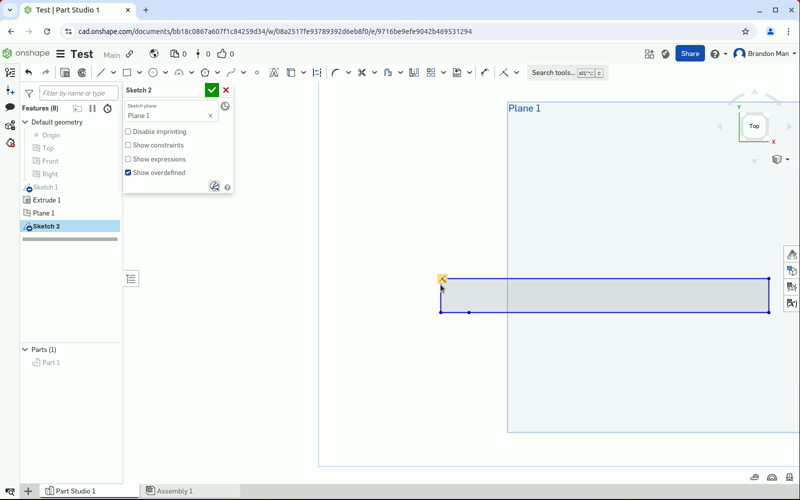
click(440, 284)
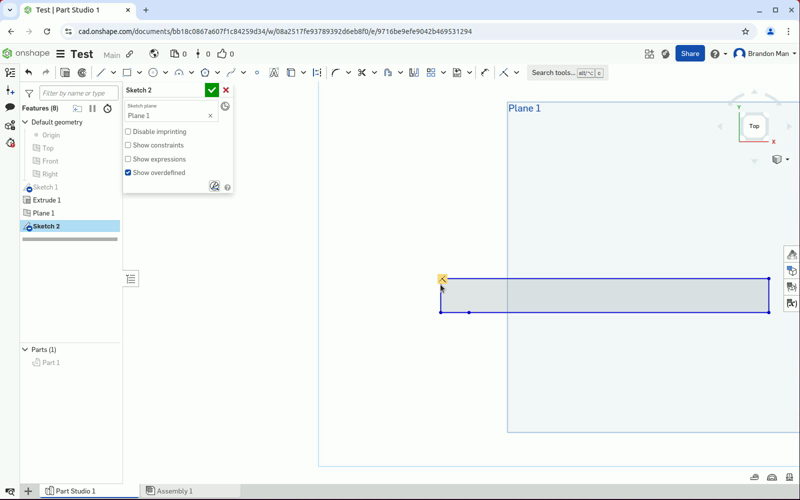
scroll(-6)
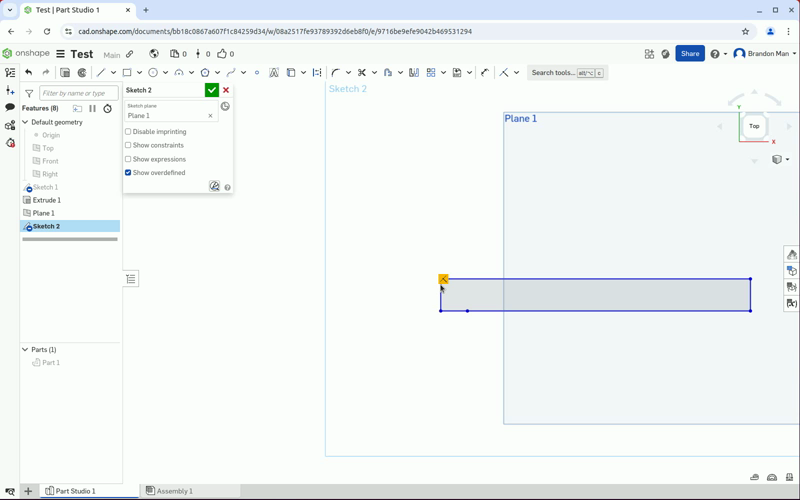
scroll(-6)
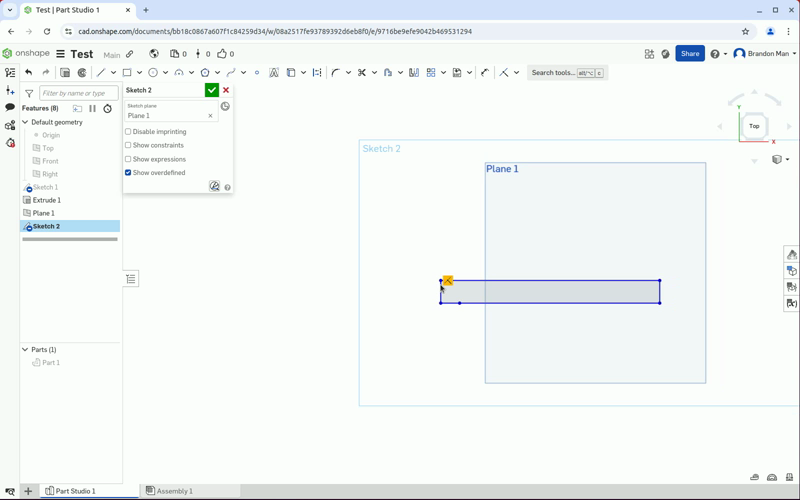
scroll(-6)
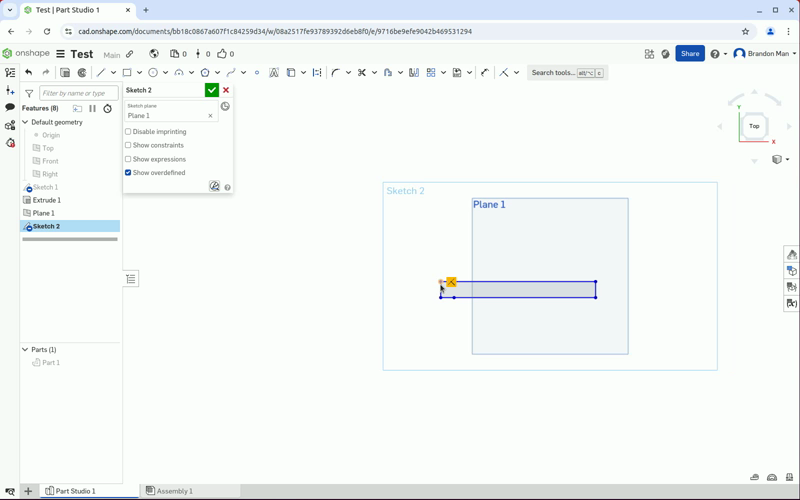
scroll(-6)
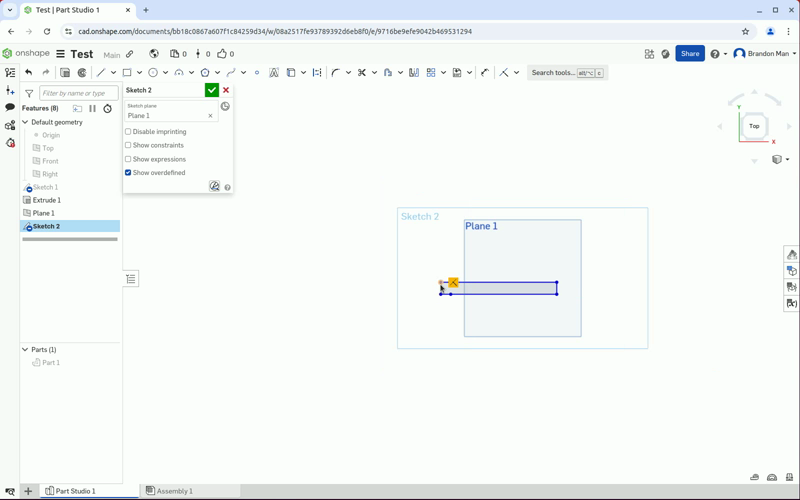
scroll(-6)
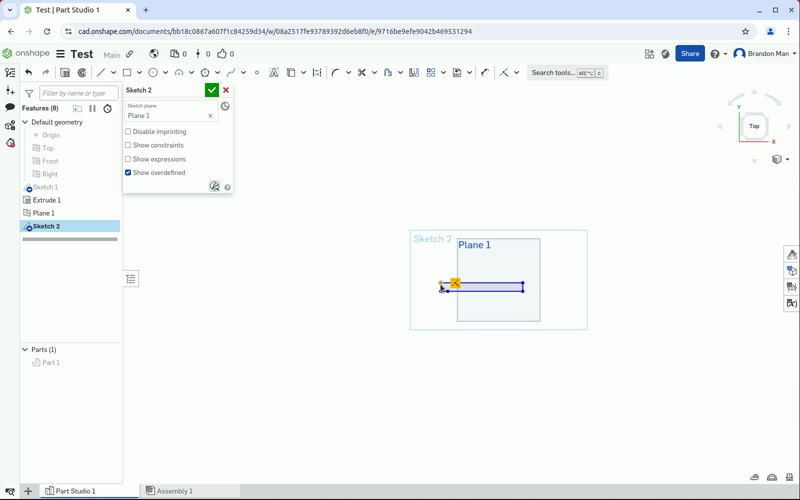
scroll(-6)
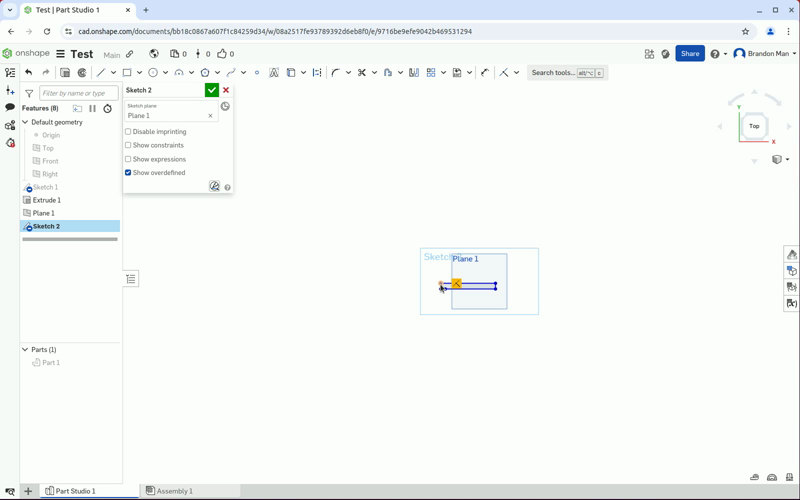
scroll(-6)
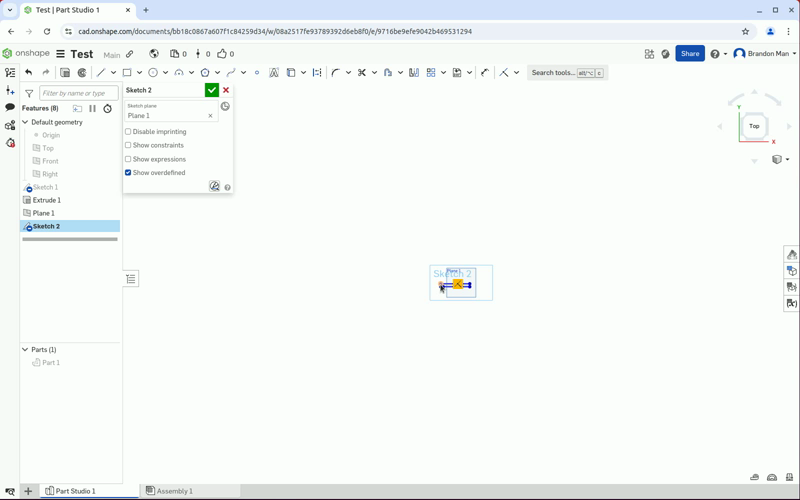
mouse_move(73, 352)
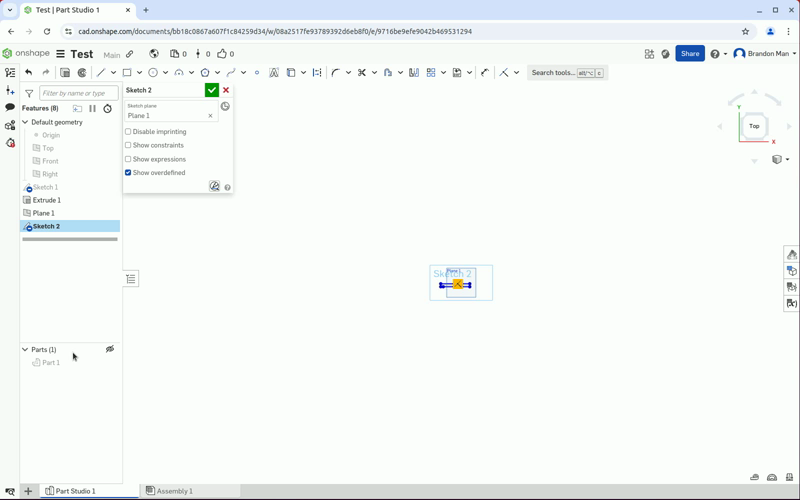
key(shift+y)
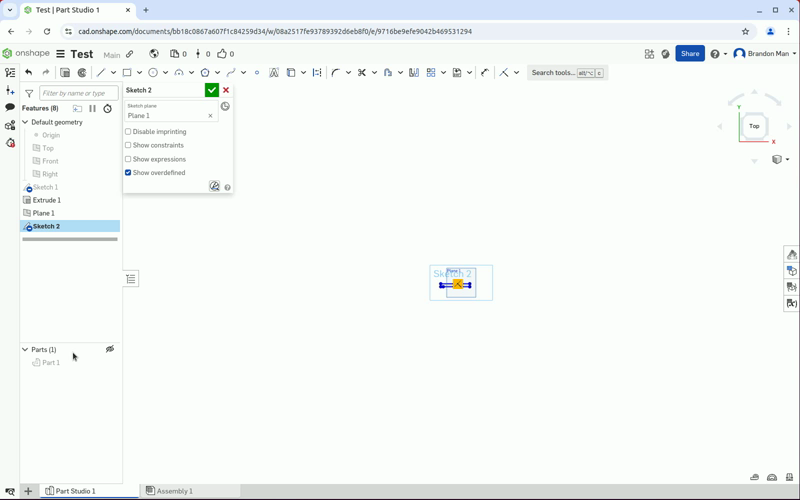
key(shift+e)
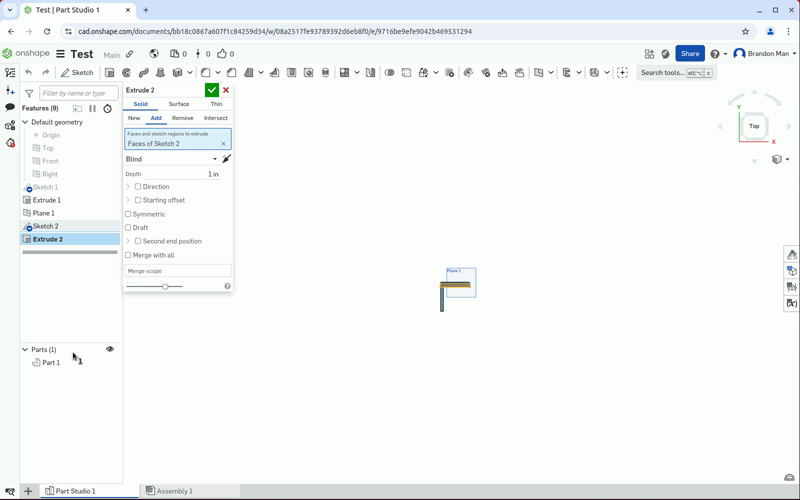
mouse_move(143, 106)
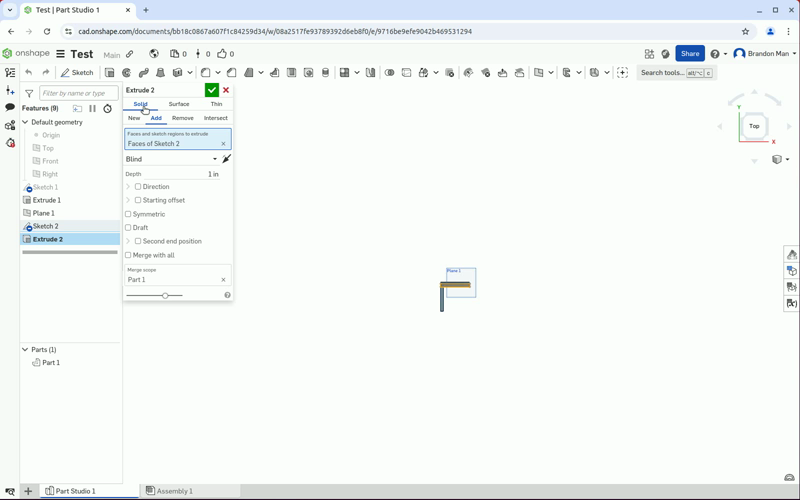
click(143, 106)
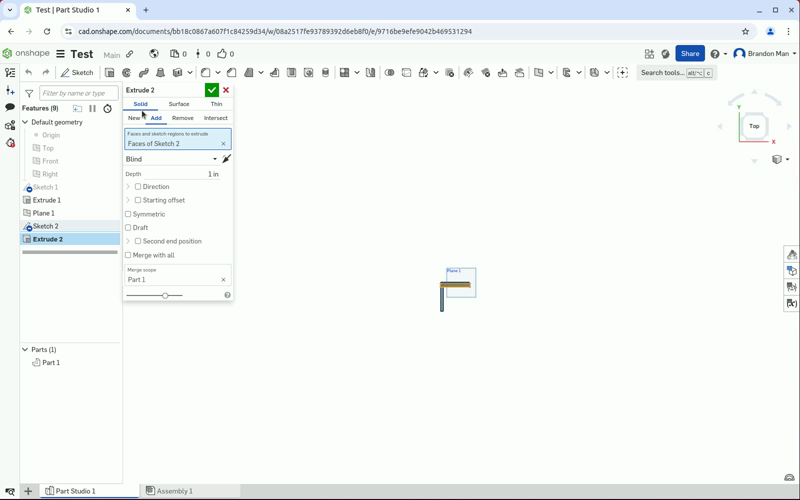
mouse_move(137, 120)
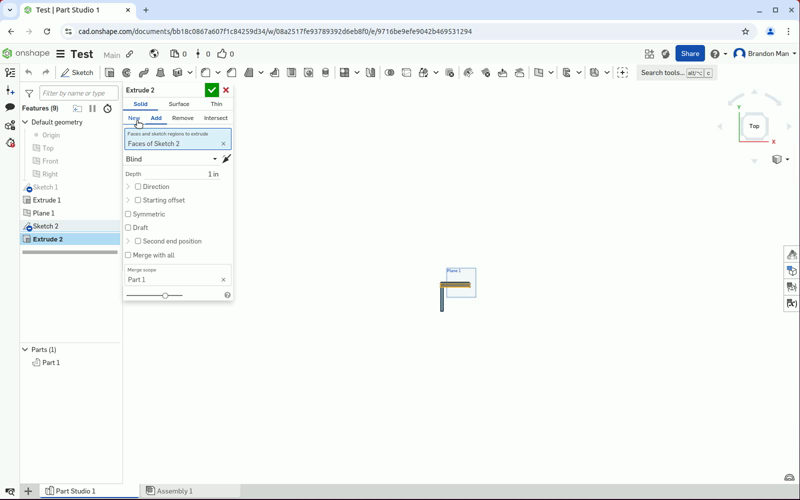
click(137, 120)
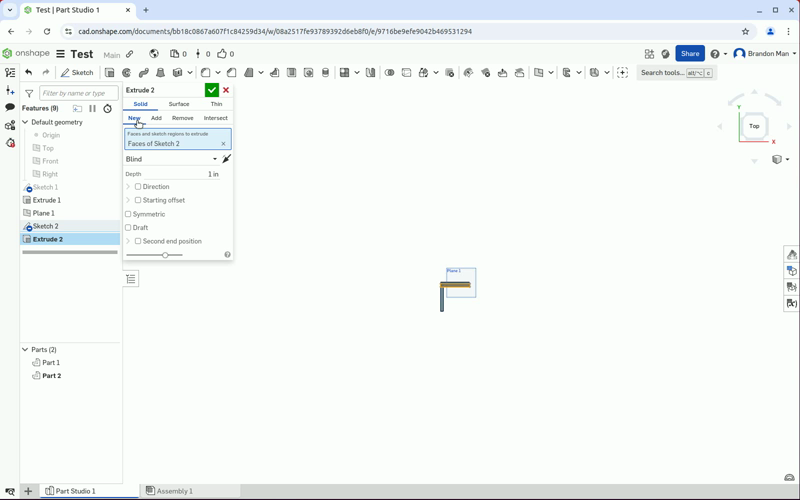
key(tab, 4)
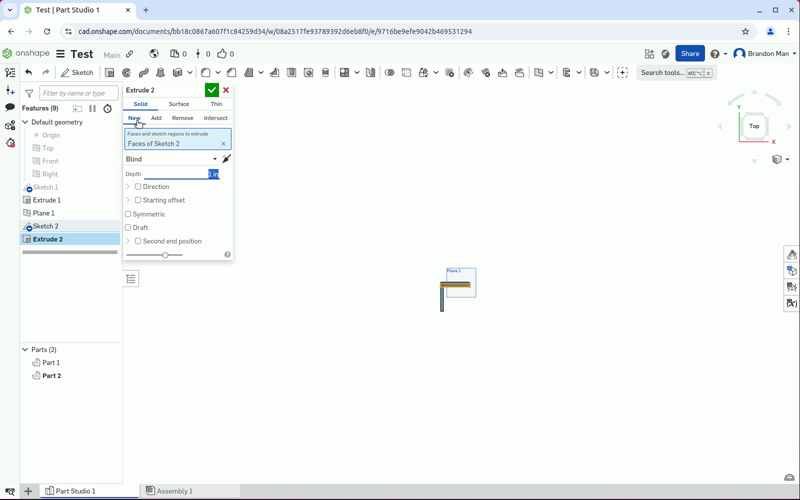
text(0.481)
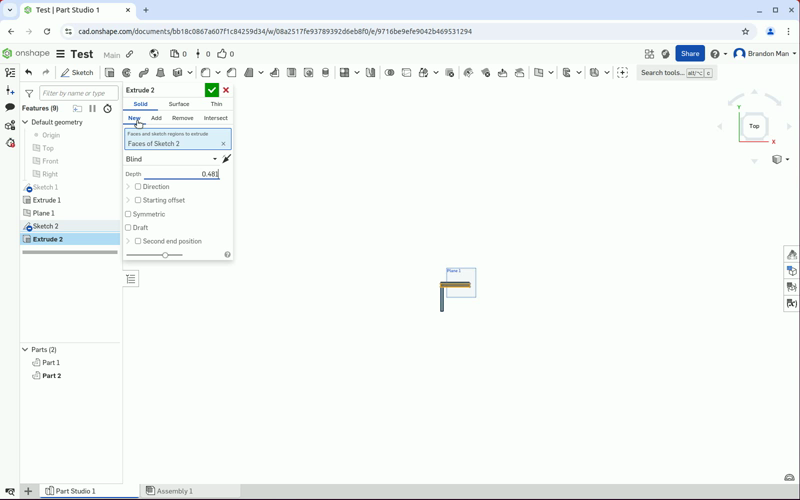
key(enter)
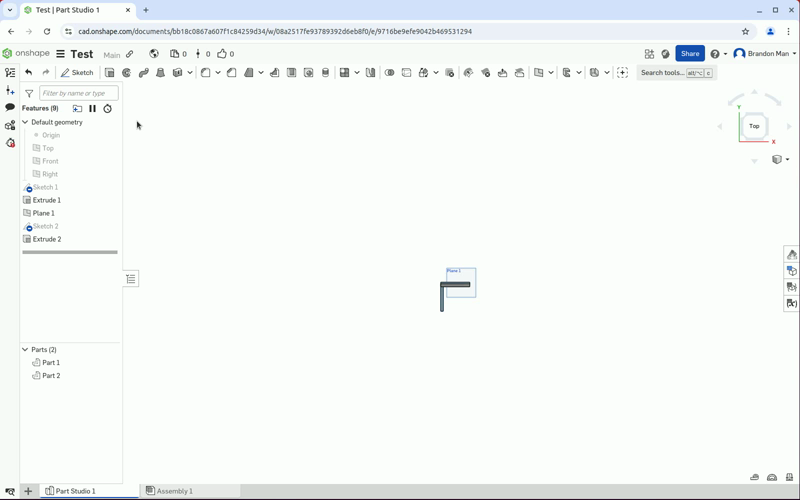
key(shift+h)
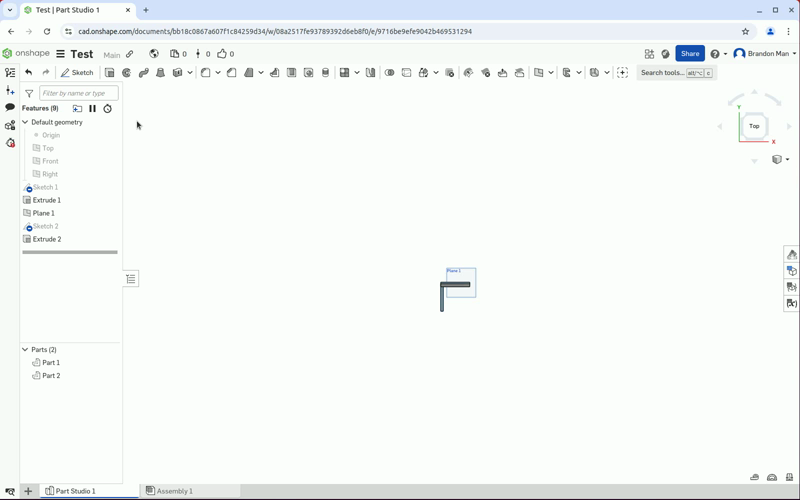
key(shift+h)
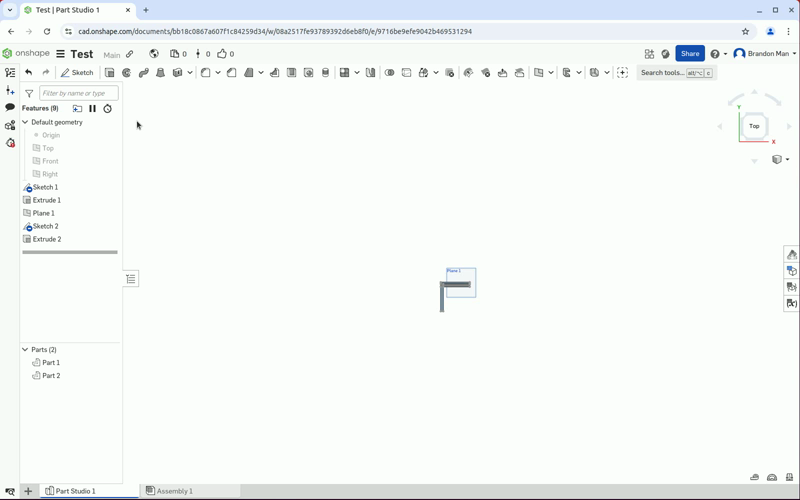
key(shift+7)
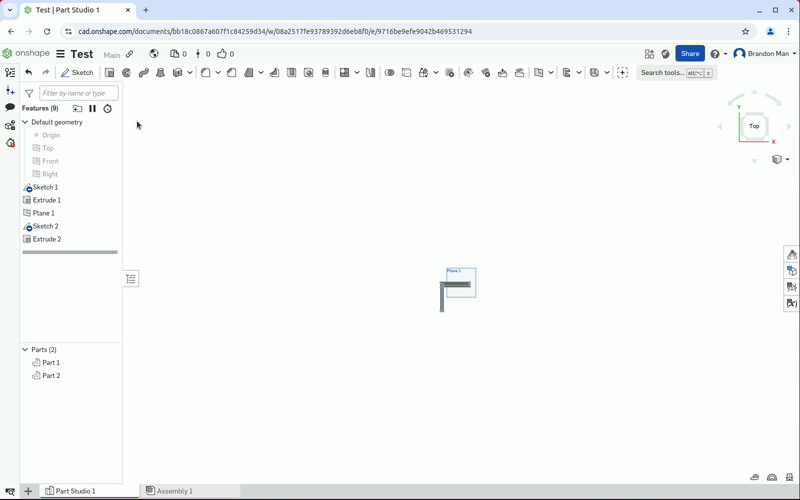
key(up, 3)
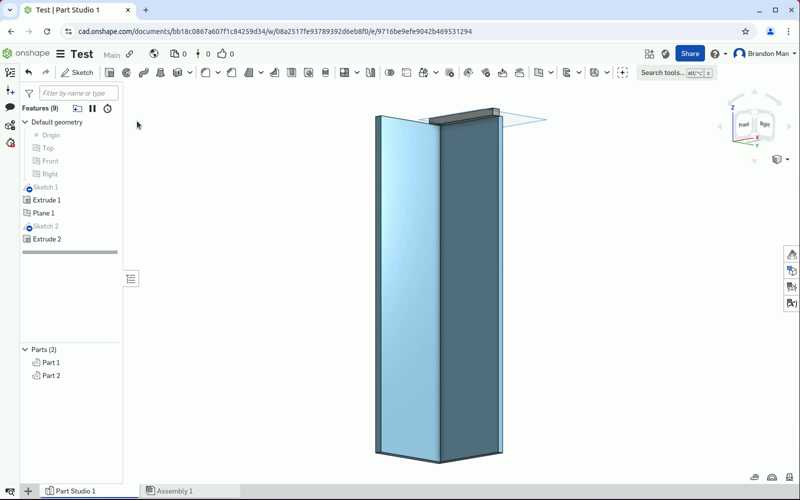
key(left, 3)
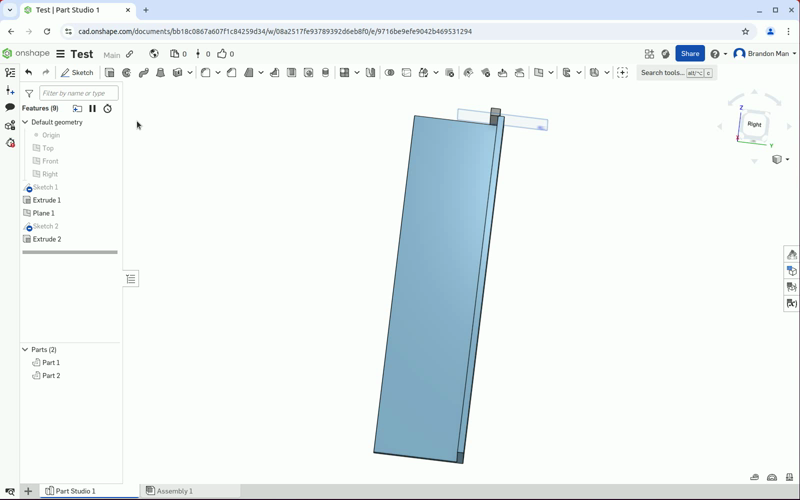
key(right, 3)
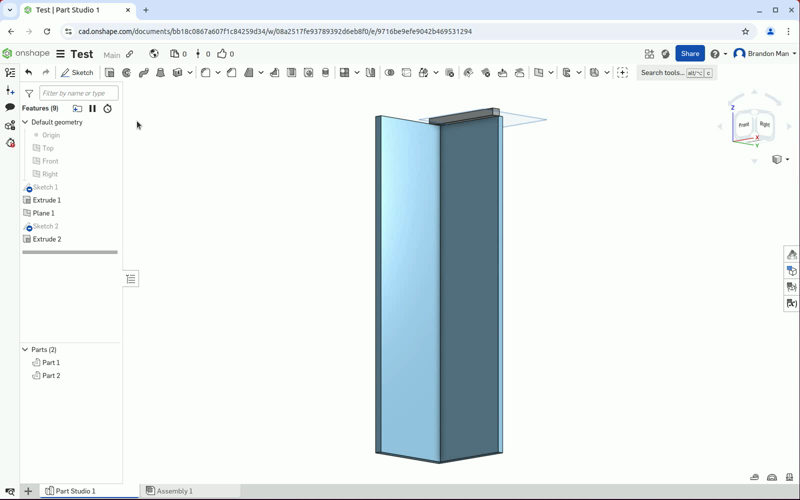
key(down, 3)
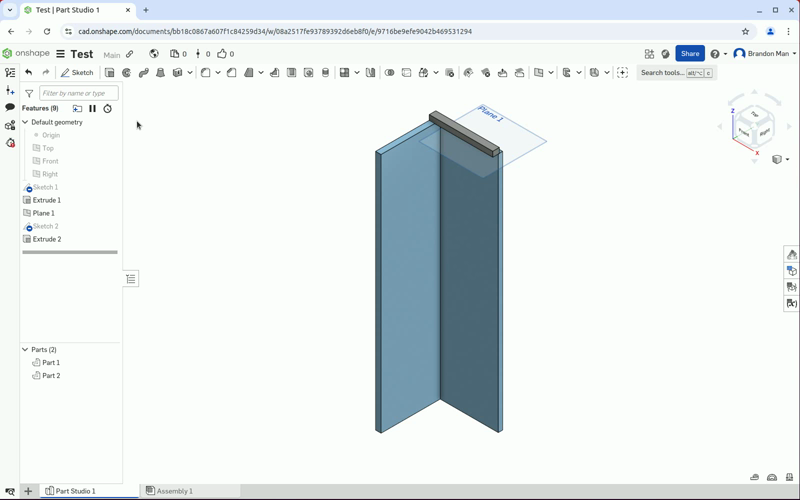
mouse_move(73, 189)
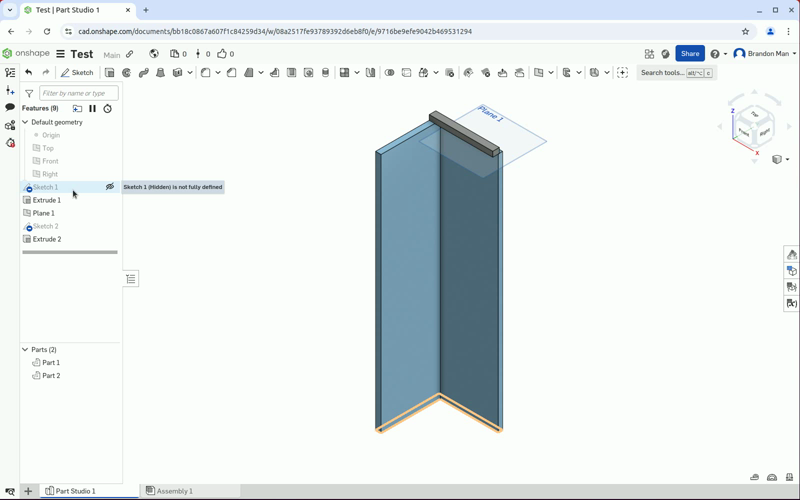
click(73, 189)